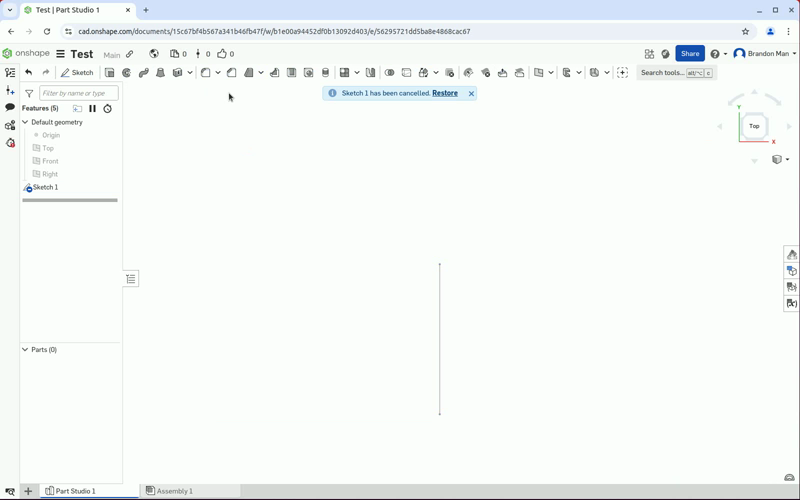
key(shift+h)
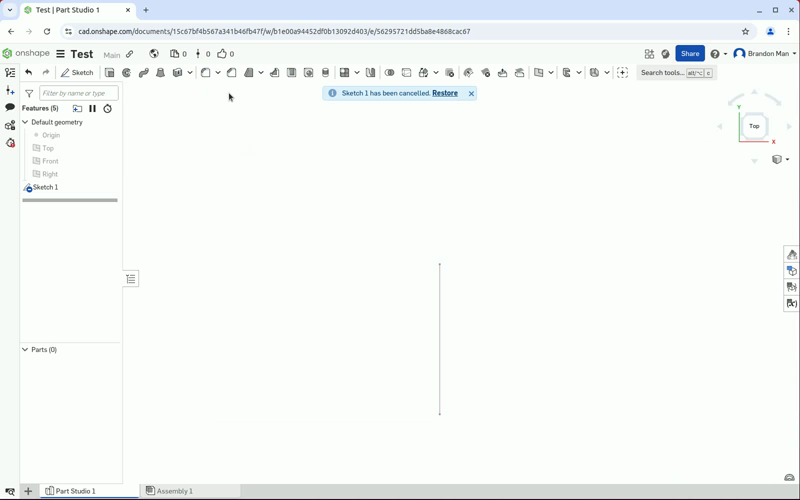
key(shift+s)
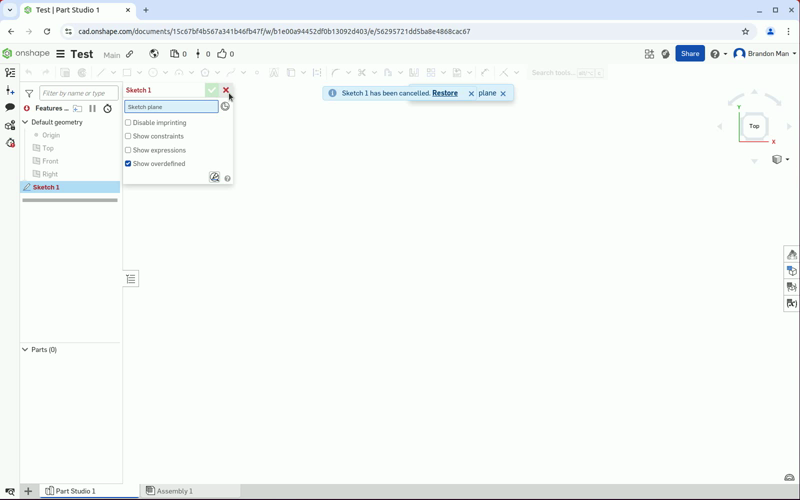
mouse_move(73, 150)
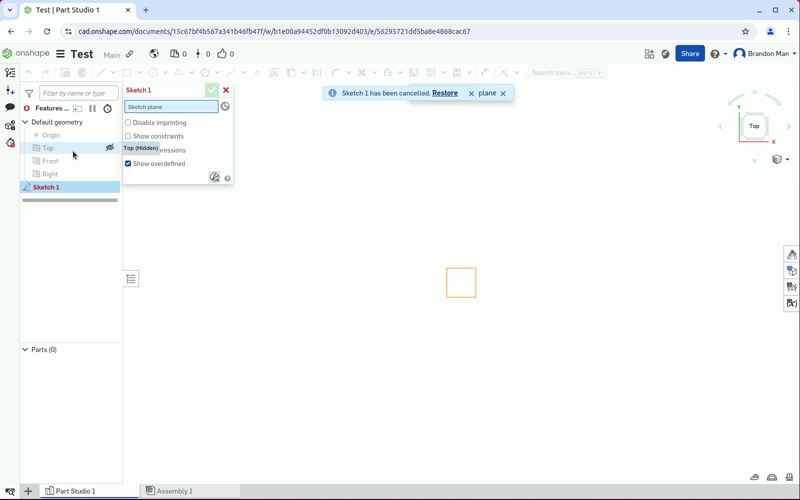
click(73, 150)
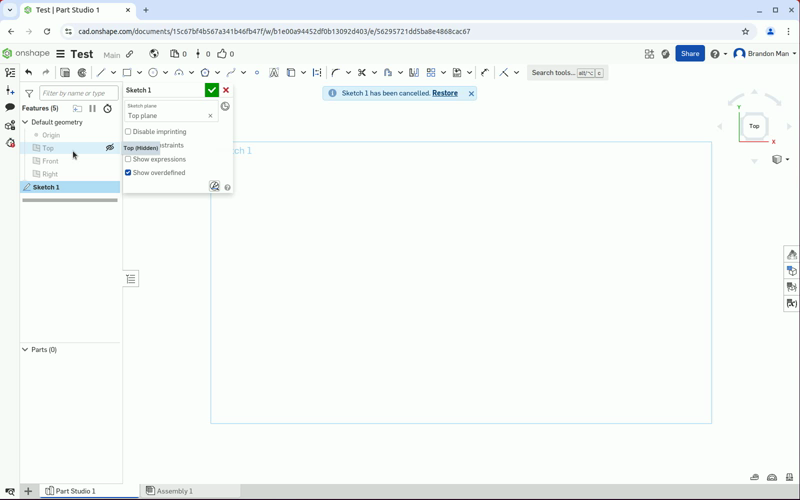
mouse_move(73, 352)
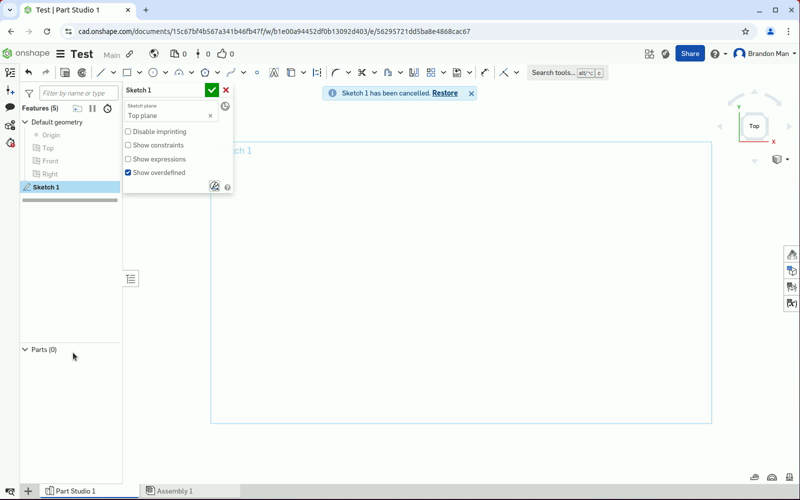
key(y)
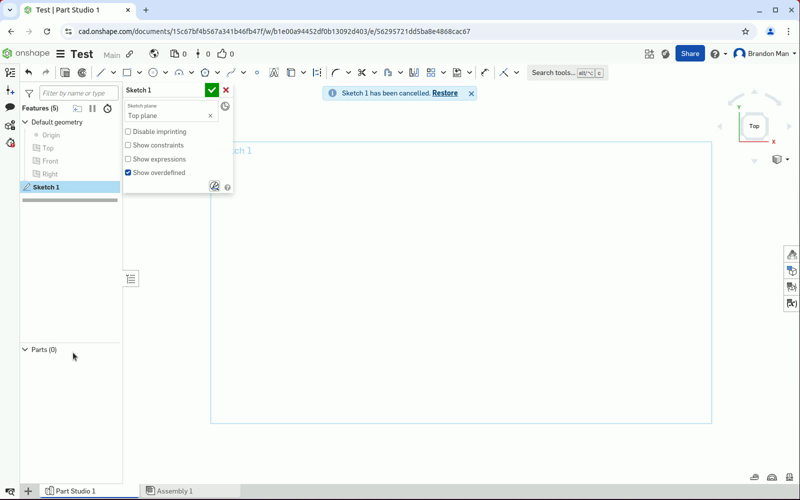
key(c)
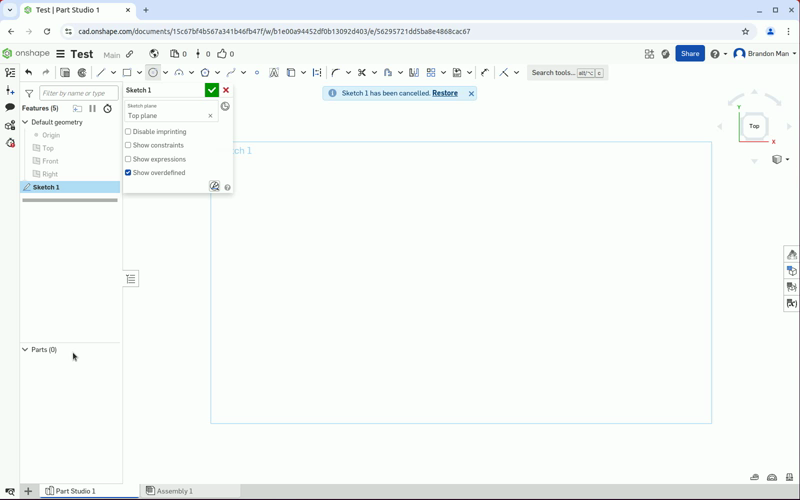
key_down(shift)
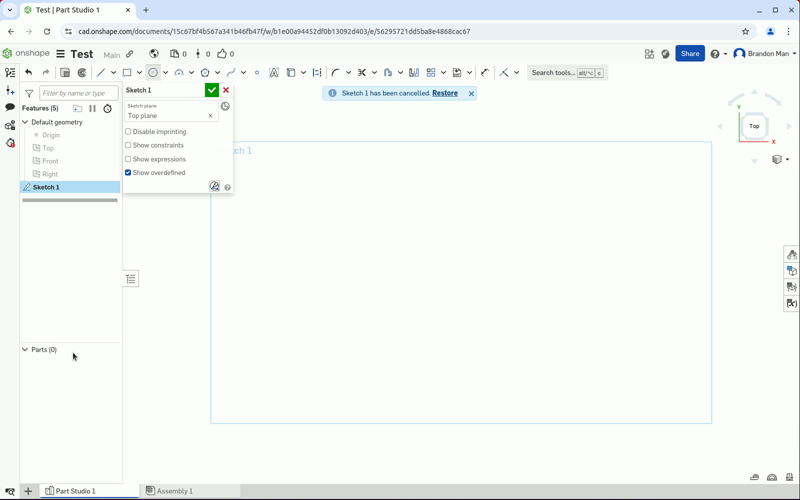
mouse_move(399, 265)
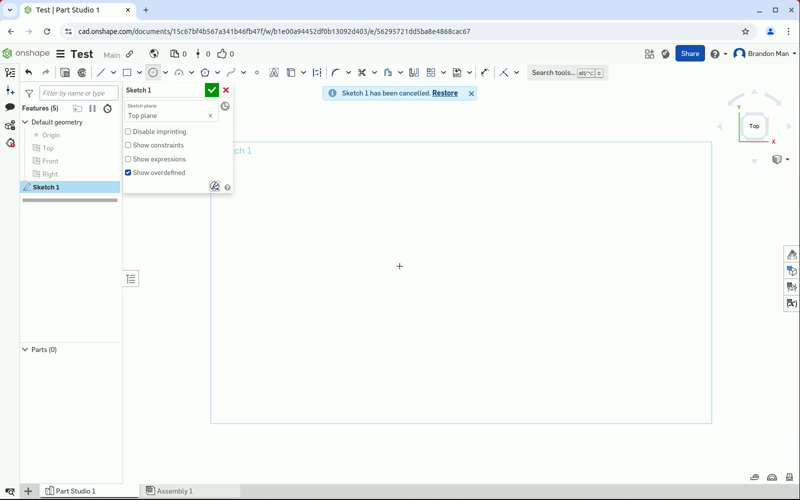
click(399, 265)
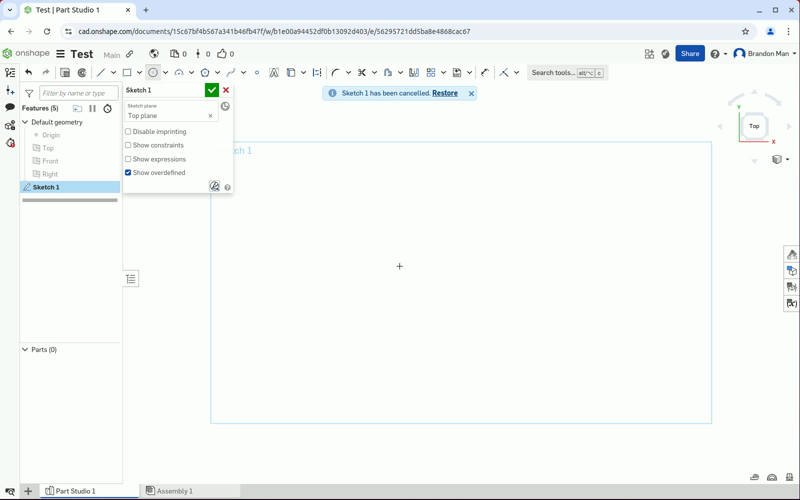
key_up(shift)
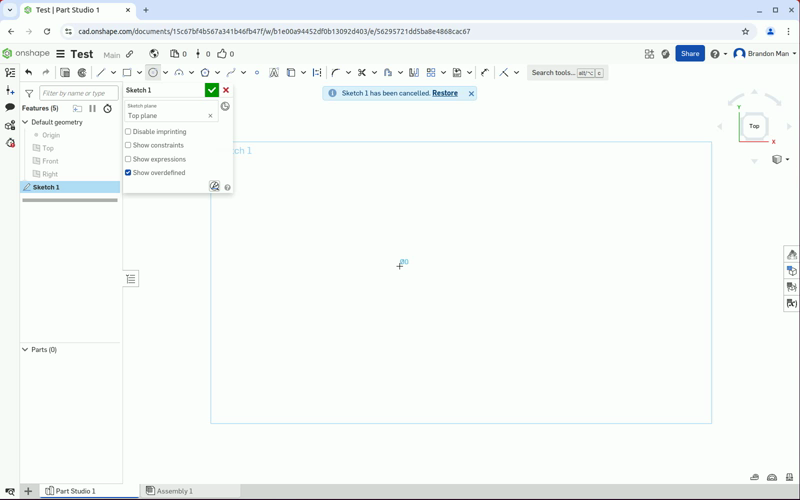
mouse_move(418, 265)
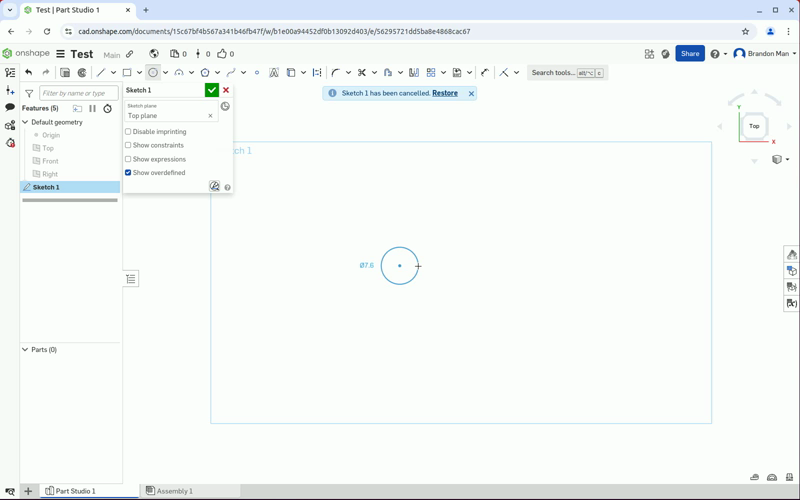
click(418, 265)
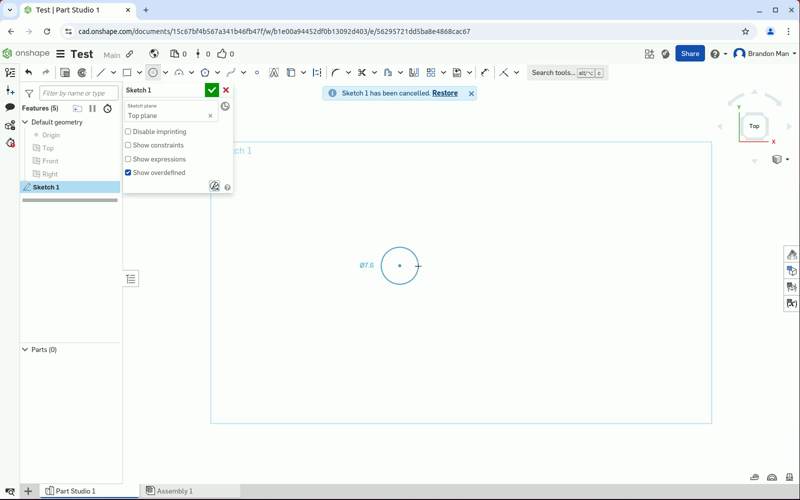
key(esc)
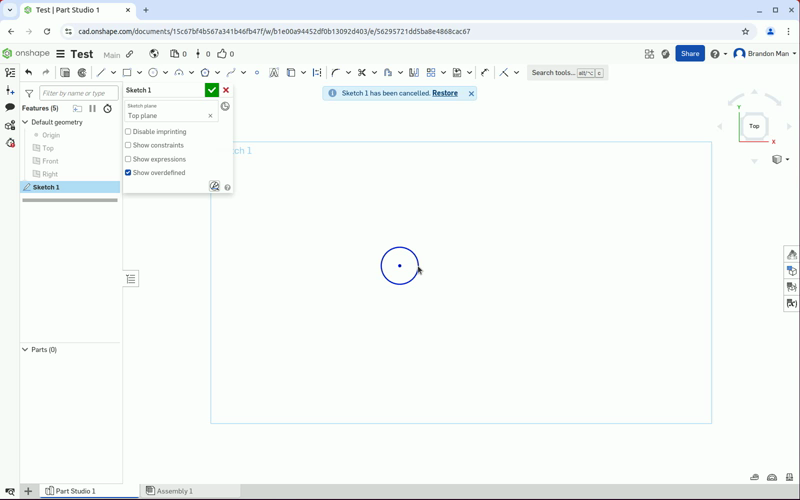
key(c)
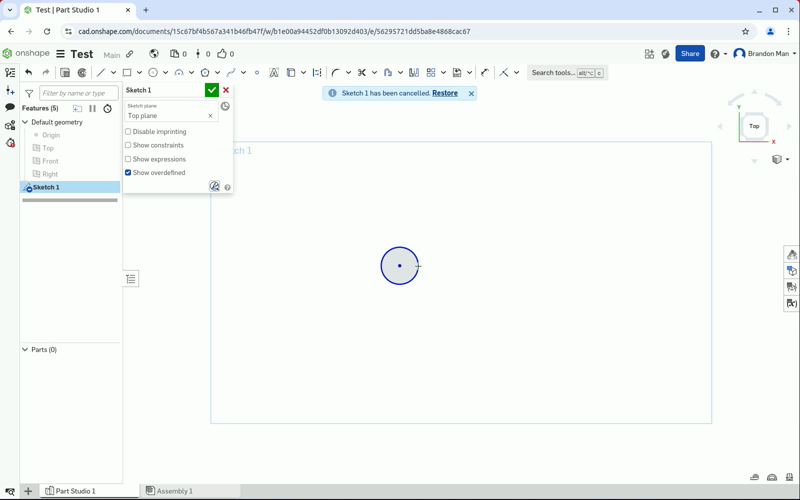
key_down(shift)
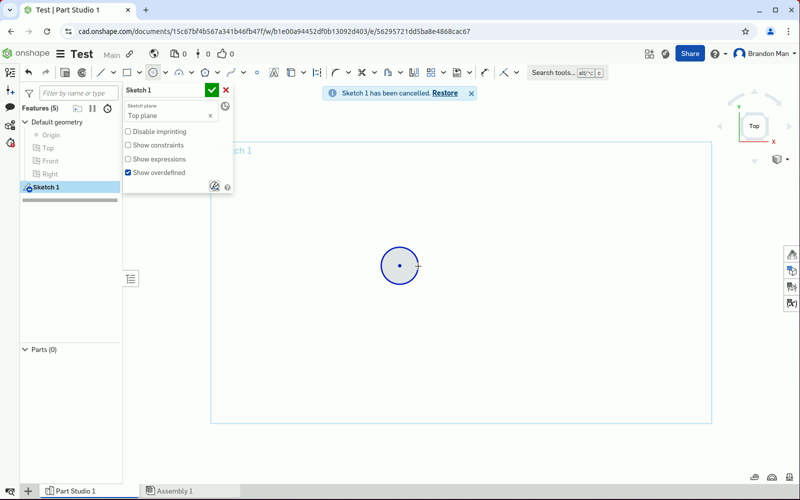
mouse_move(399, 265)
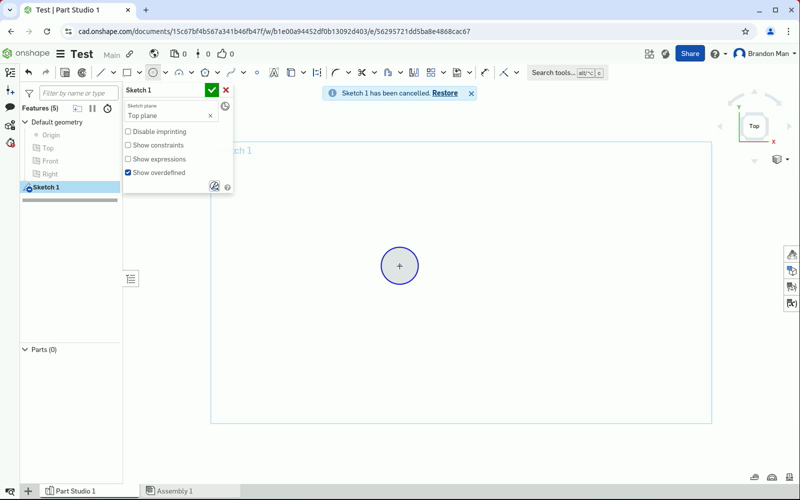
click(399, 265)
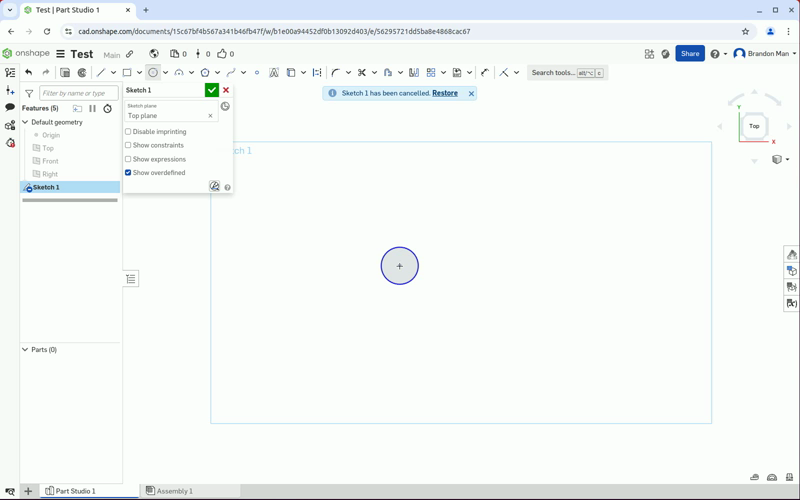
key_up(shift)
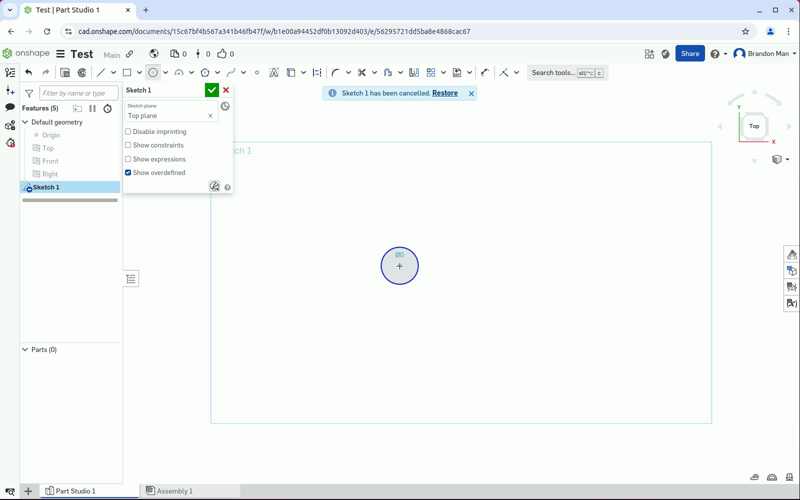
mouse_move(409, 265)
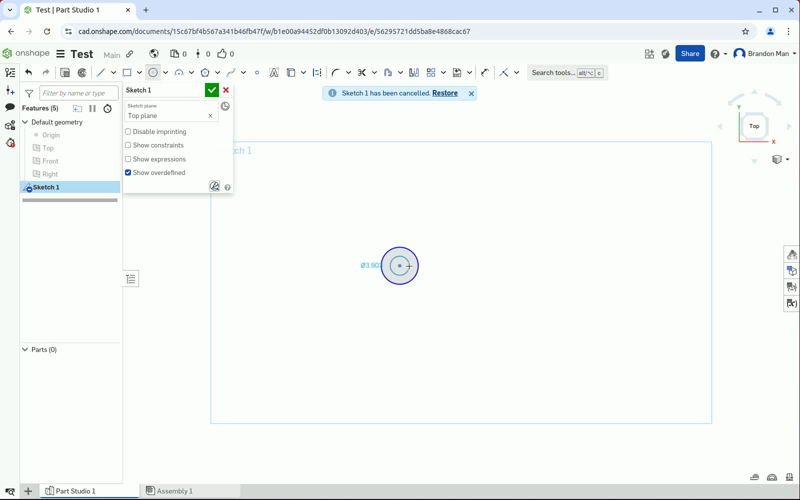
click(409, 265)
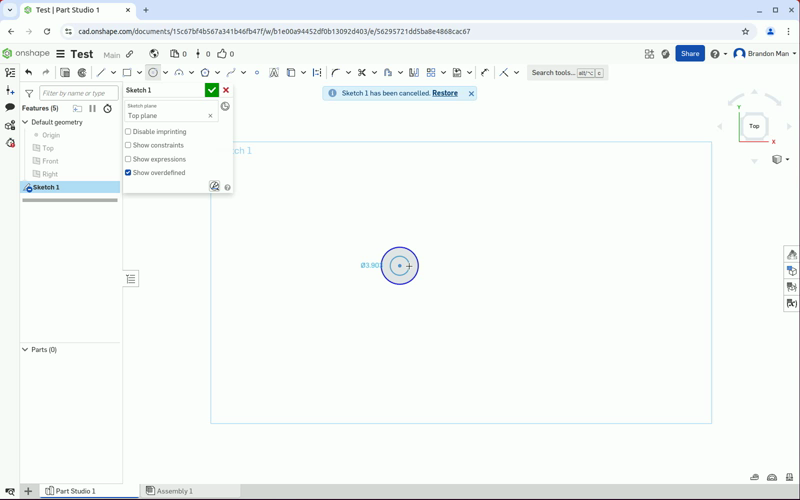
key(esc)
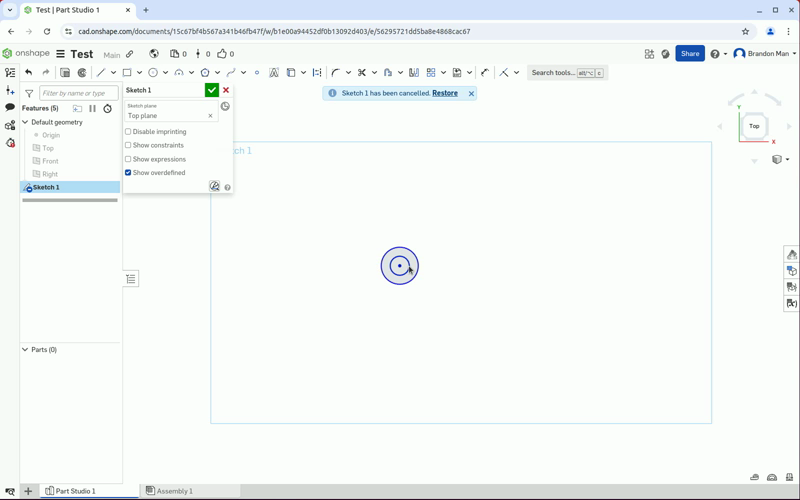
mouse_move(396, 282)
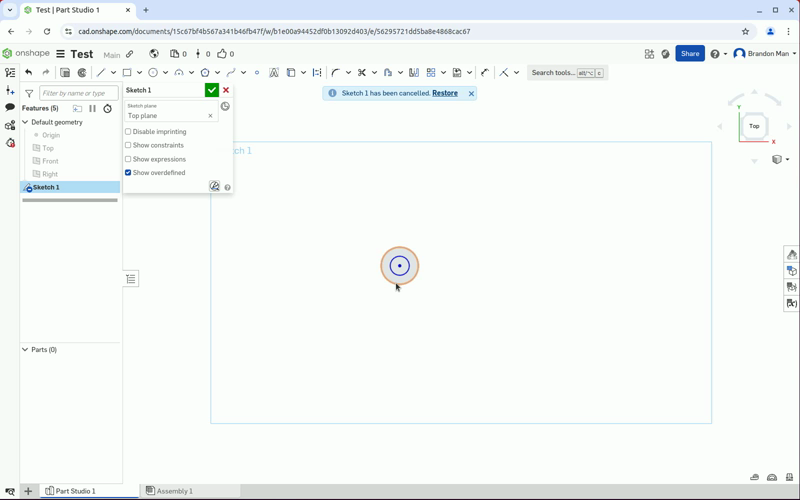
scroll(6)
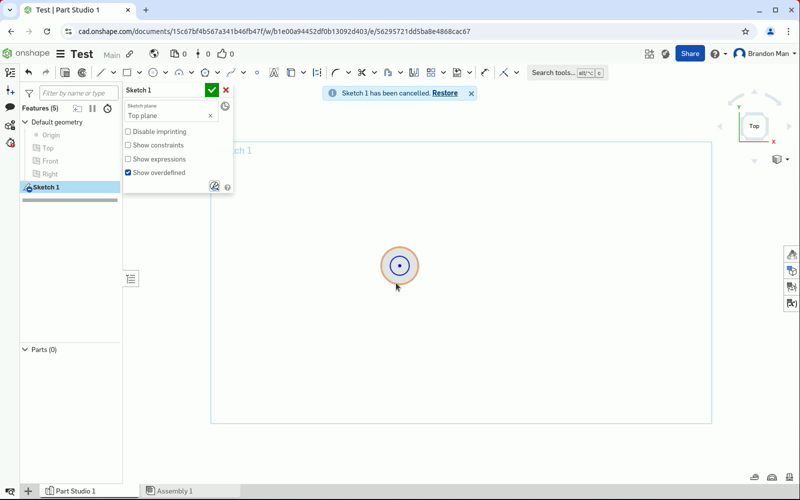
scroll(6)
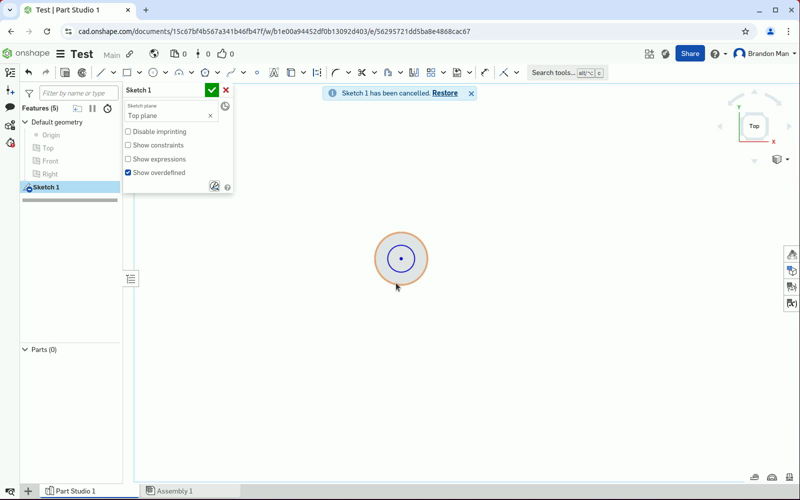
scroll(6)
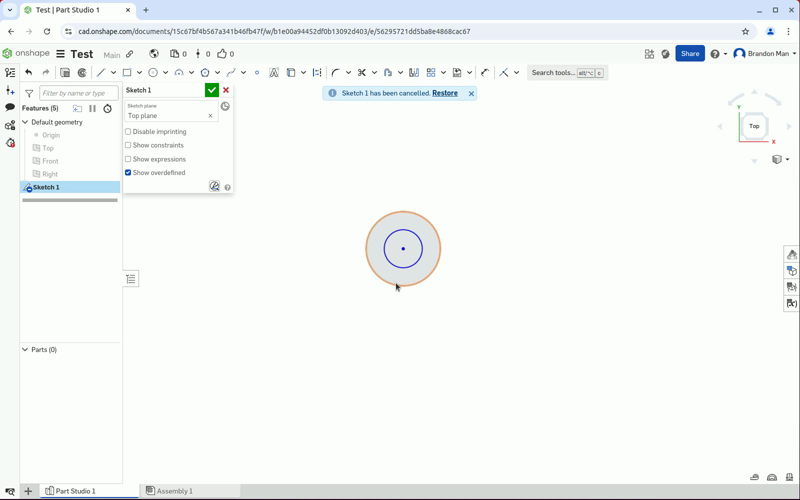
scroll(6)
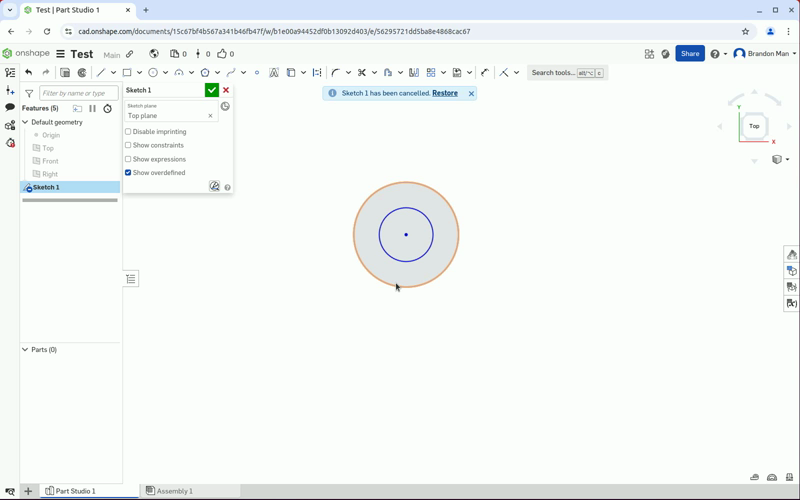
scroll(6)
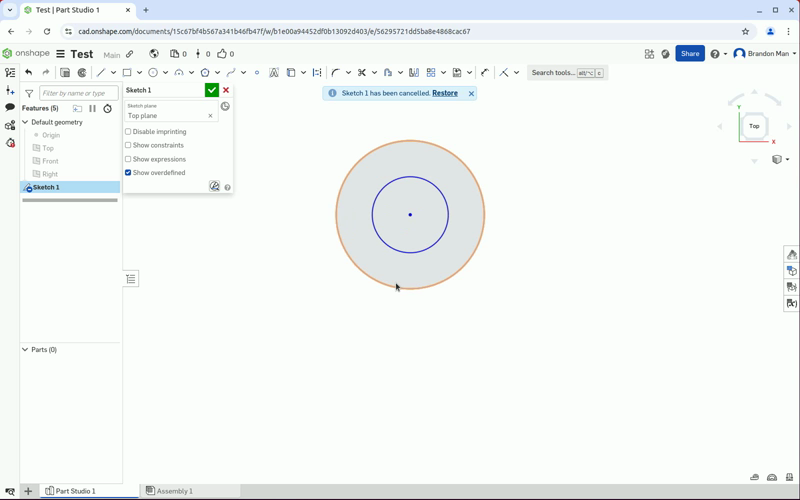
scroll(6)
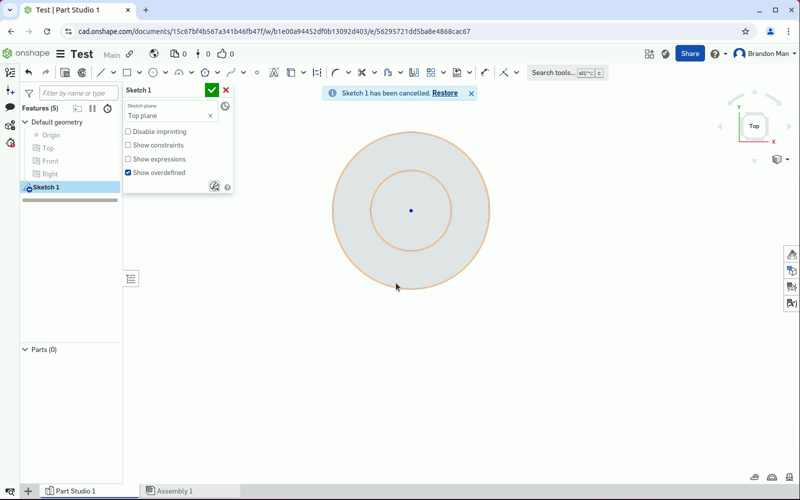
scroll(6)
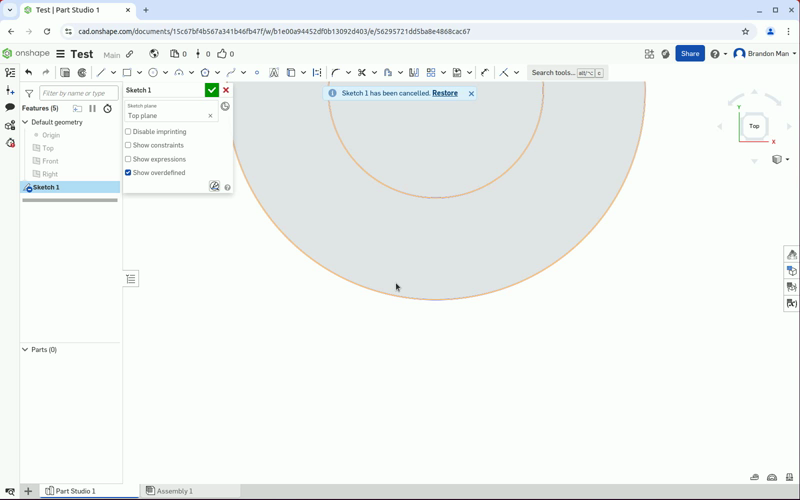
click(396, 282)
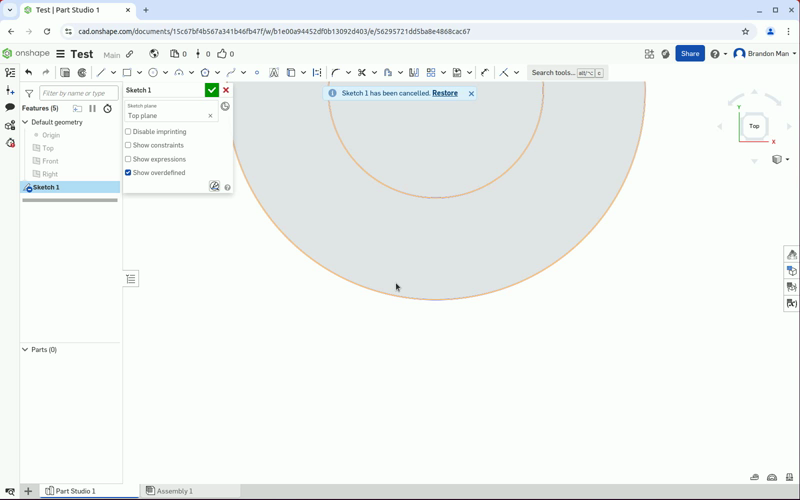
scroll(-6)
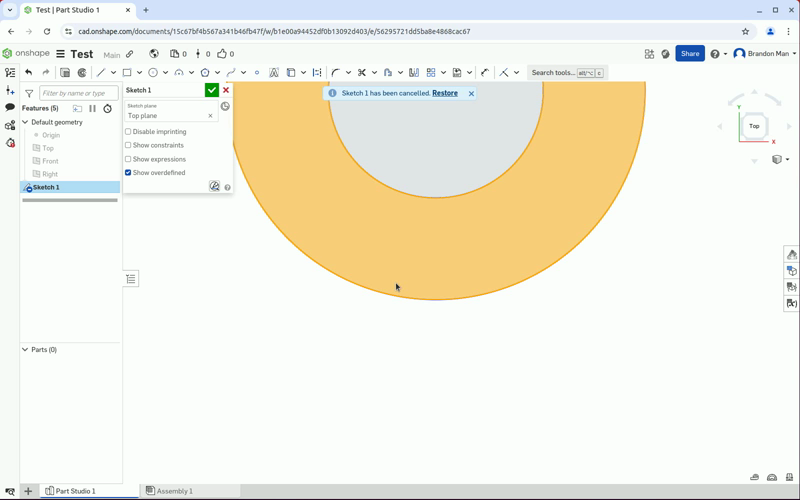
scroll(-6)
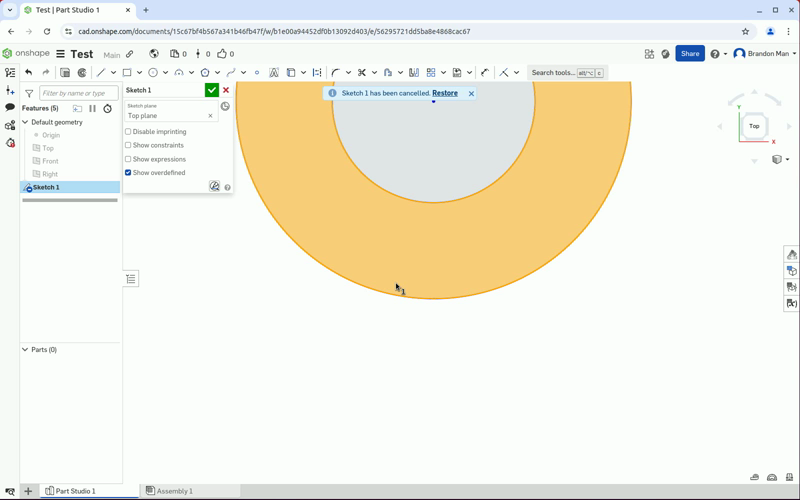
scroll(-6)
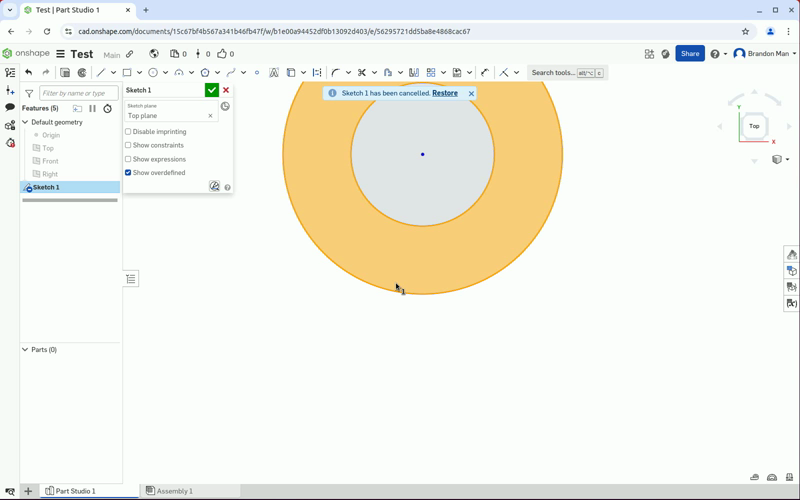
scroll(-6)
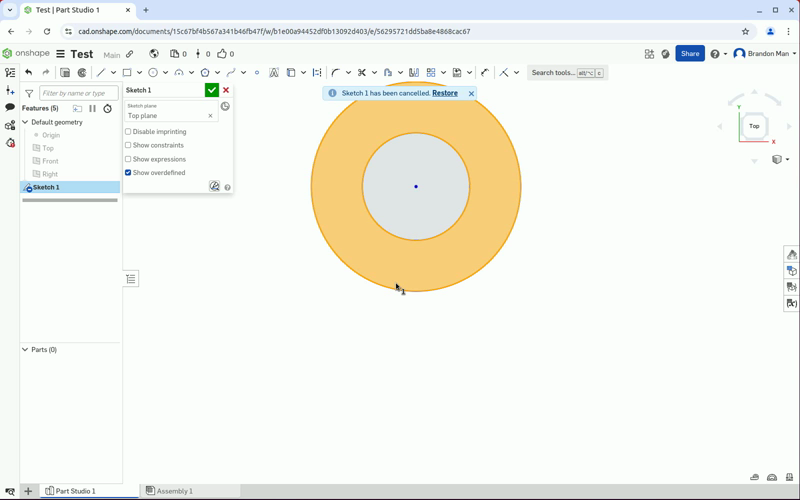
scroll(-6)
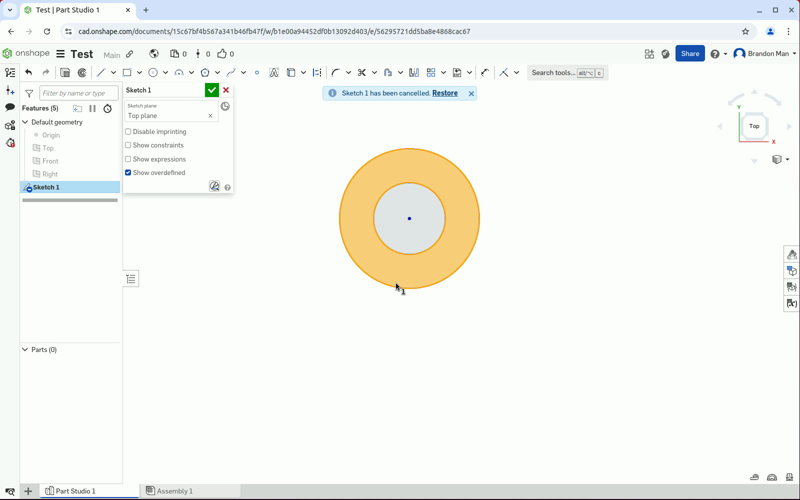
scroll(-6)
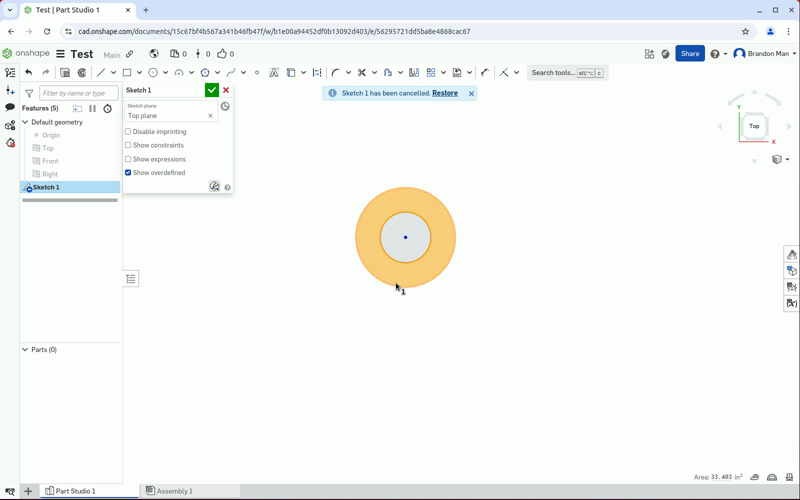
scroll(-6)
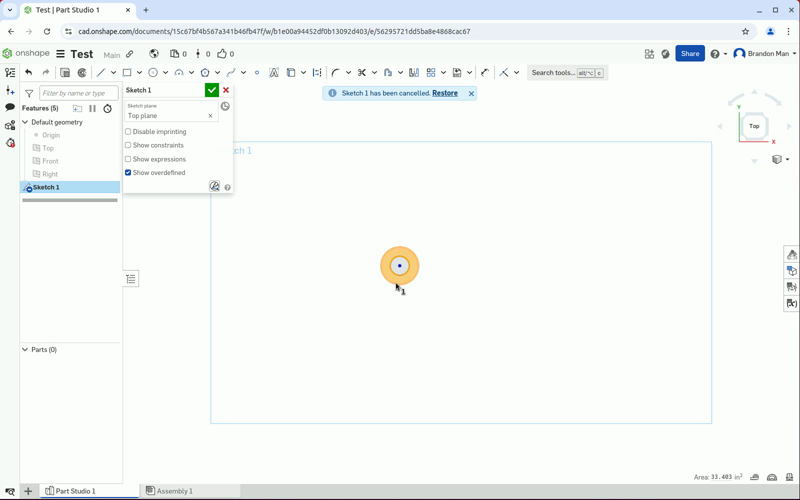
mouse_move(73, 352)
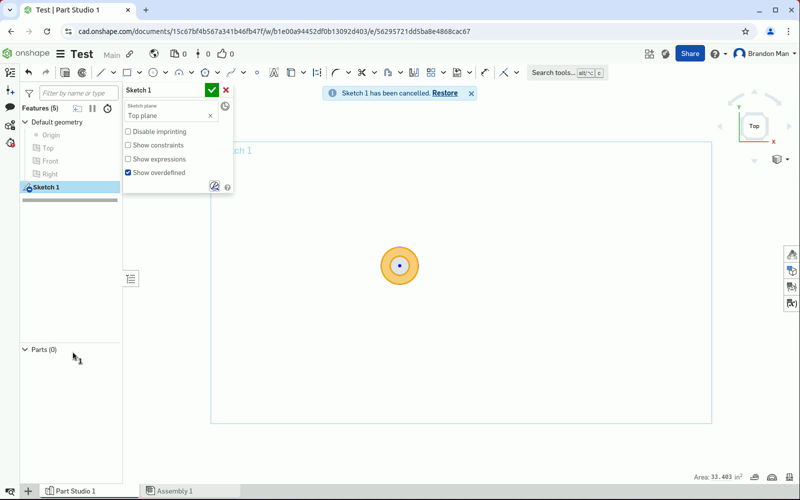
key(shift+y)
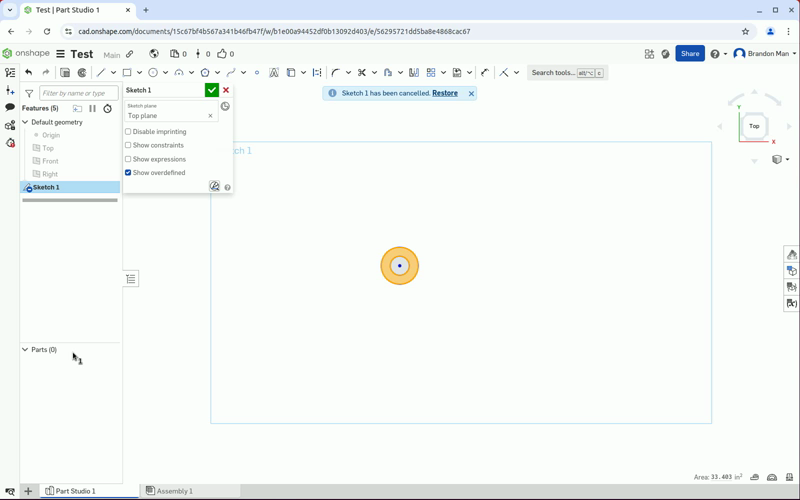
key(shift+e)
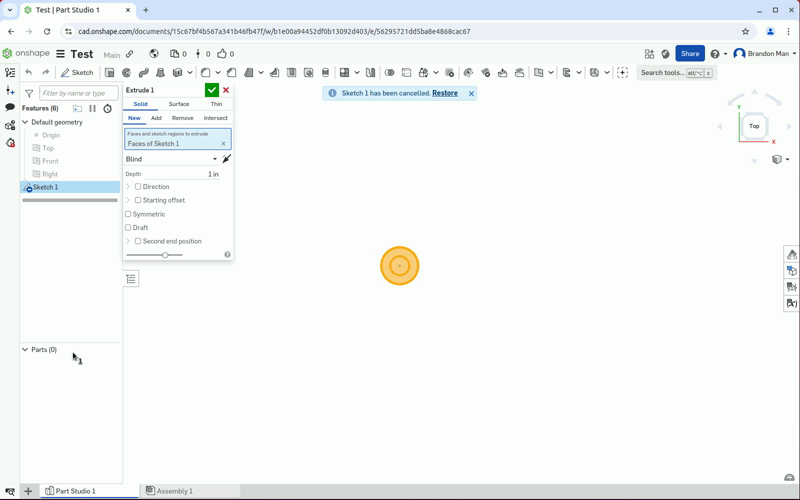
mouse_move(143, 106)
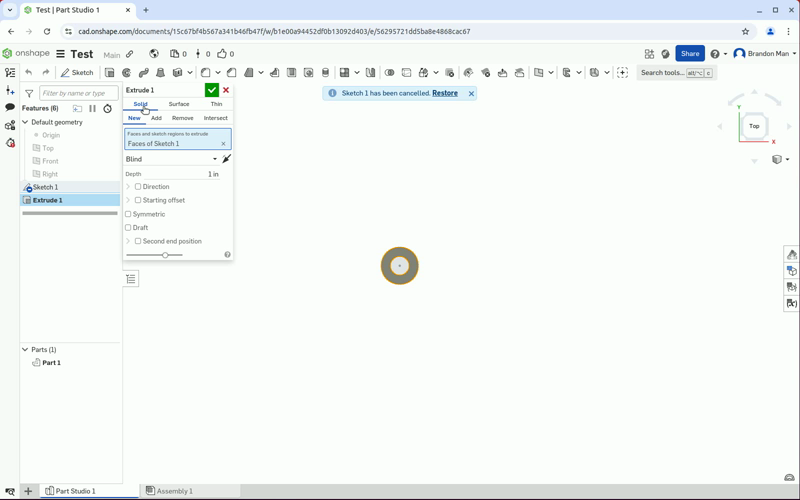
click(143, 106)
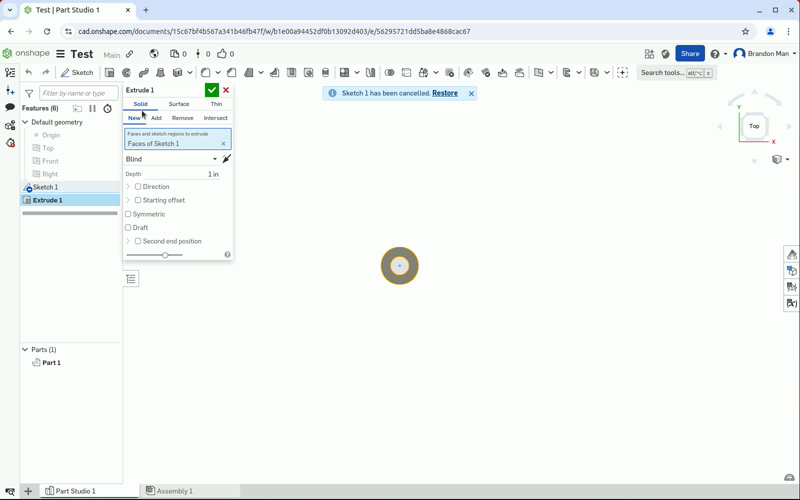
mouse_move(137, 120)
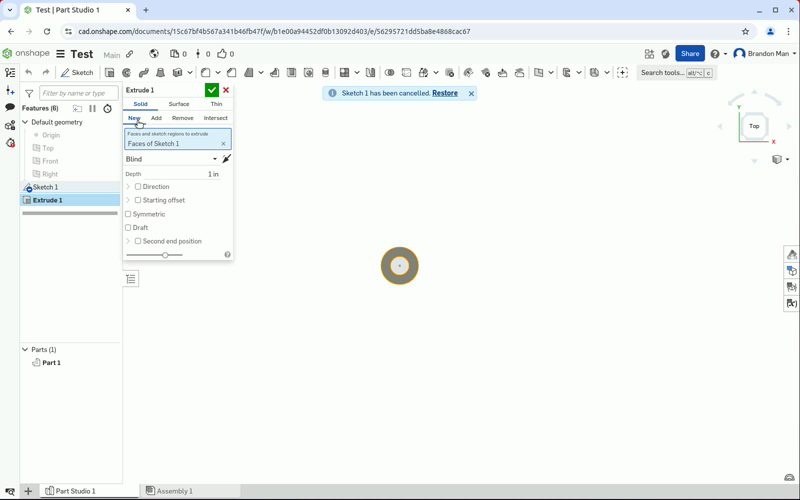
click(137, 120)
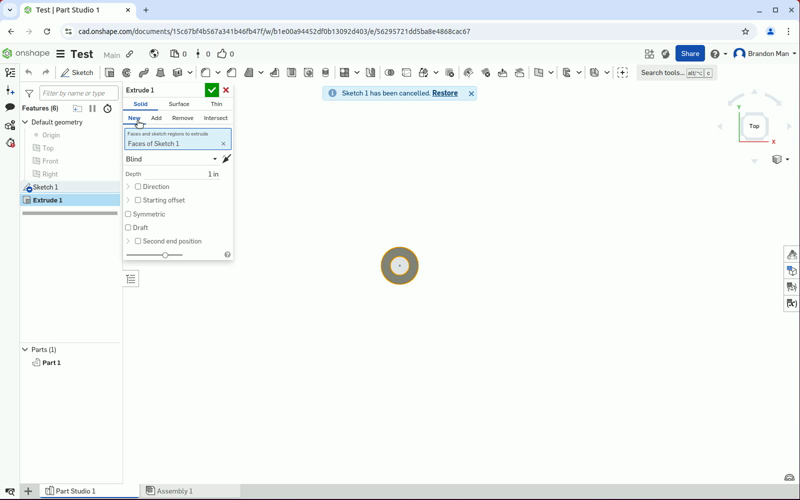
key(tab, 4)
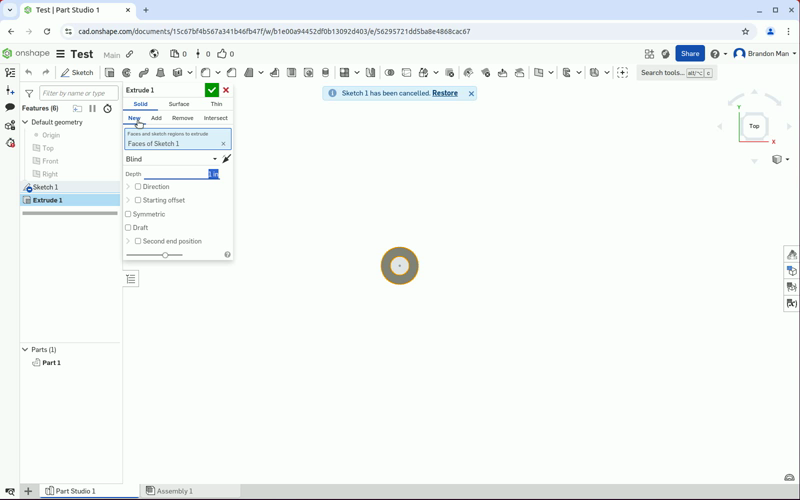
text(9.388)
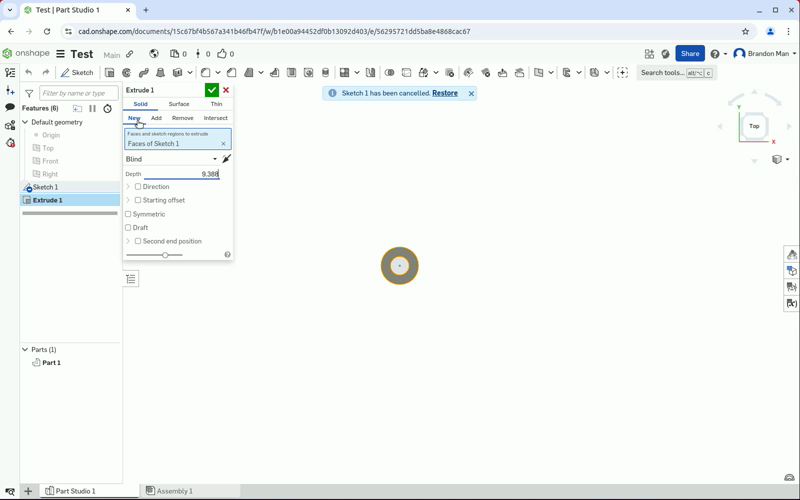
key(enter)
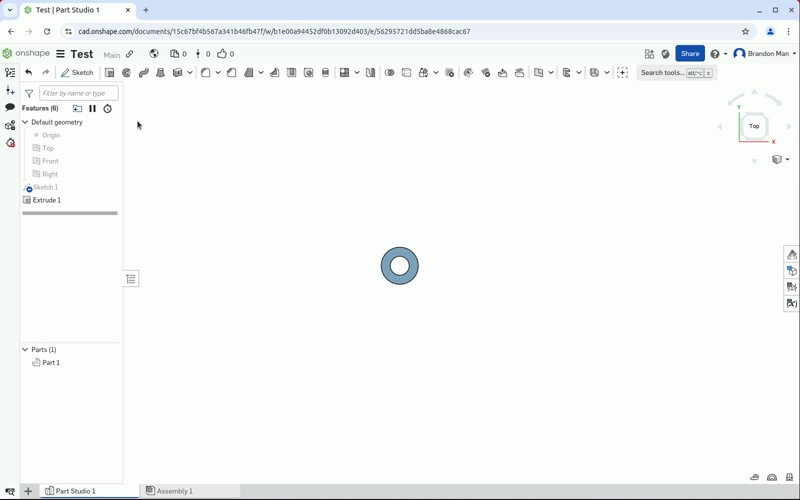
key(shift+h)
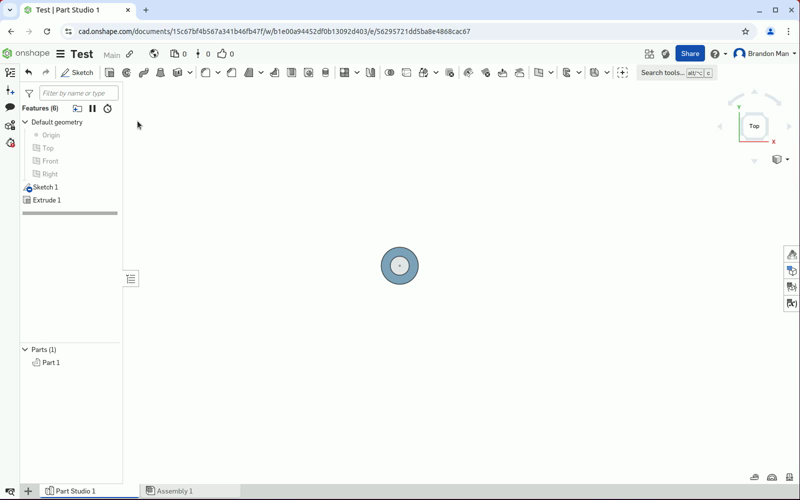
key(shift+h)
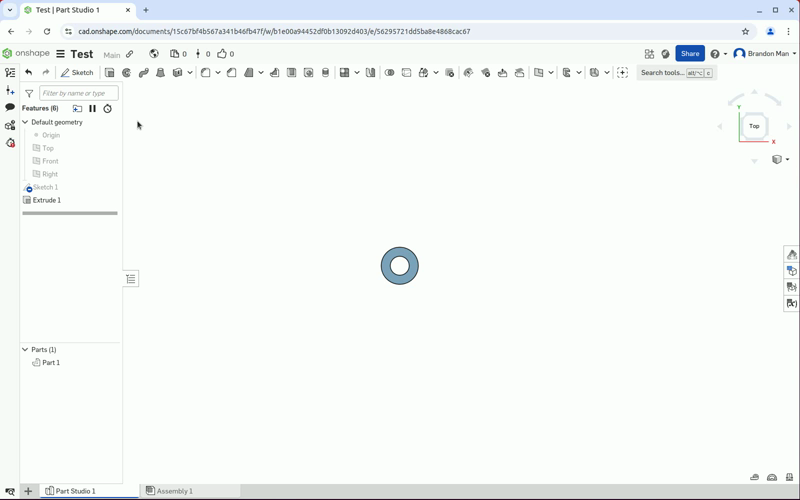
mouse_move(73, 189)
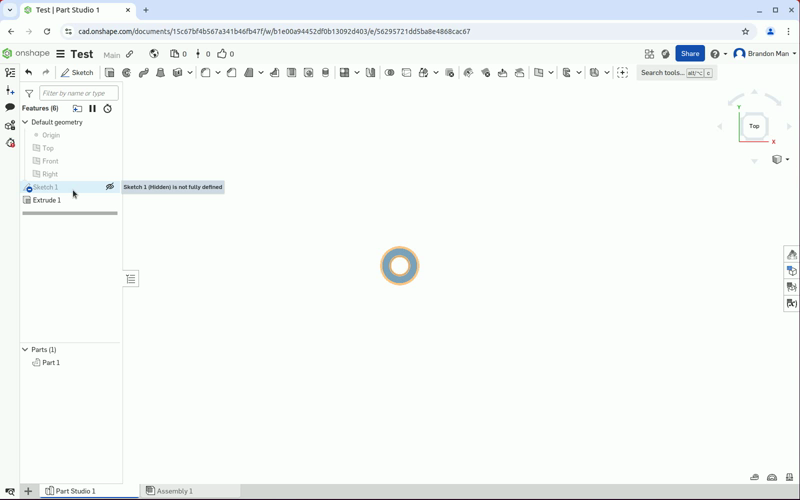
click(73, 189)
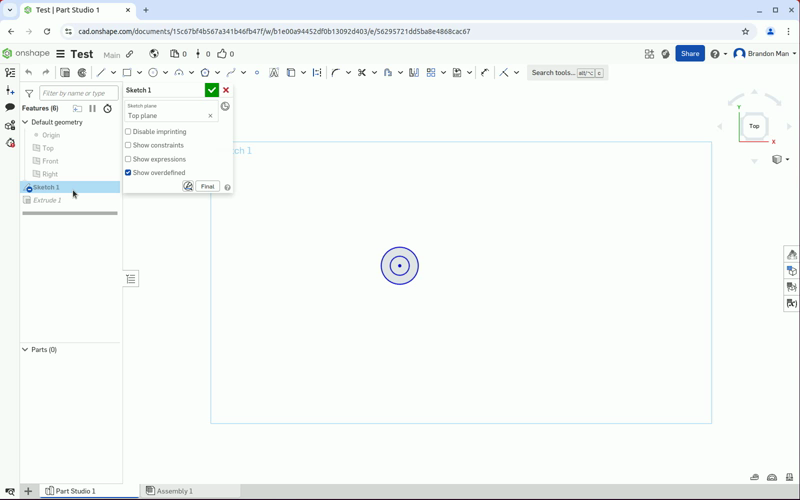
mouse_move(229, 92)
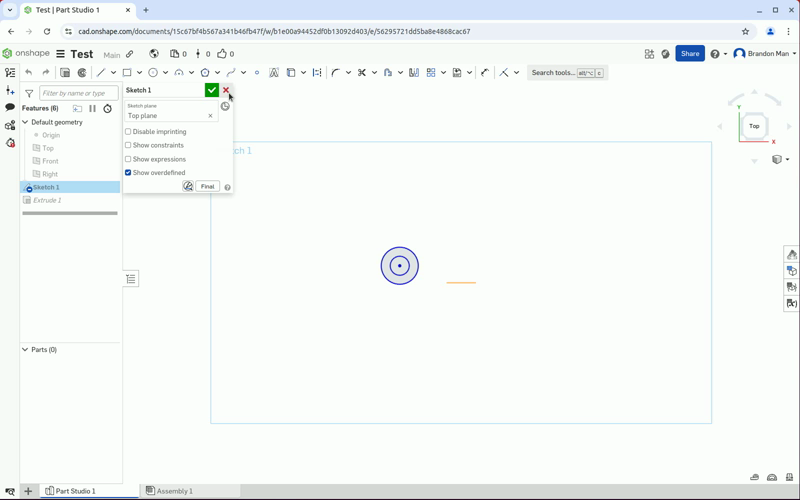
click(229, 92)
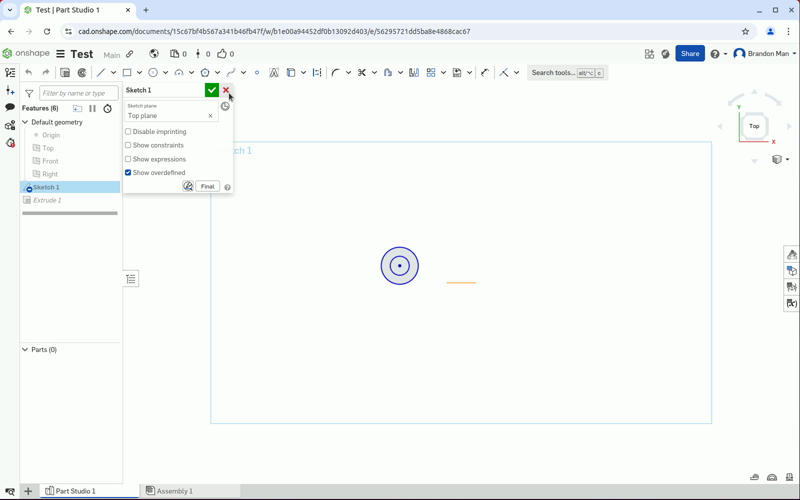
key(shift+s)
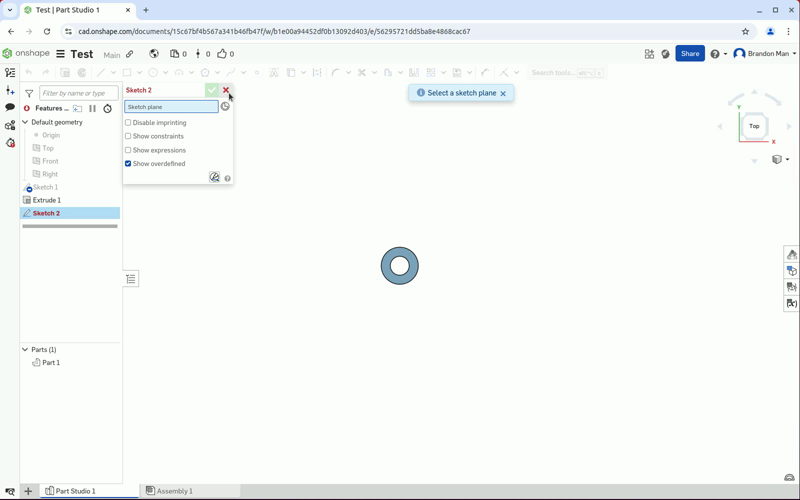
mouse_move(73, 150)
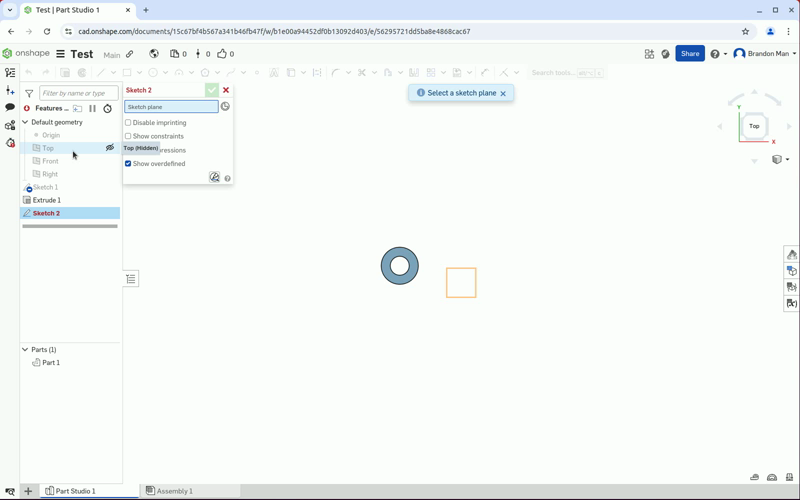
click(73, 150)
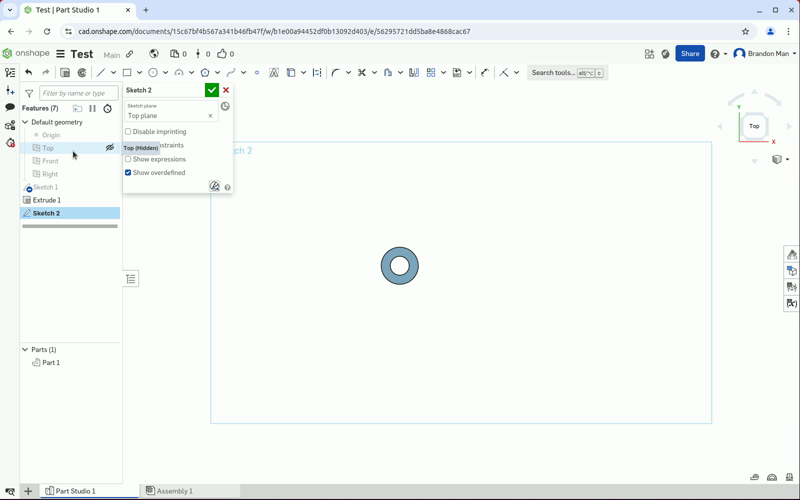
mouse_move(73, 352)
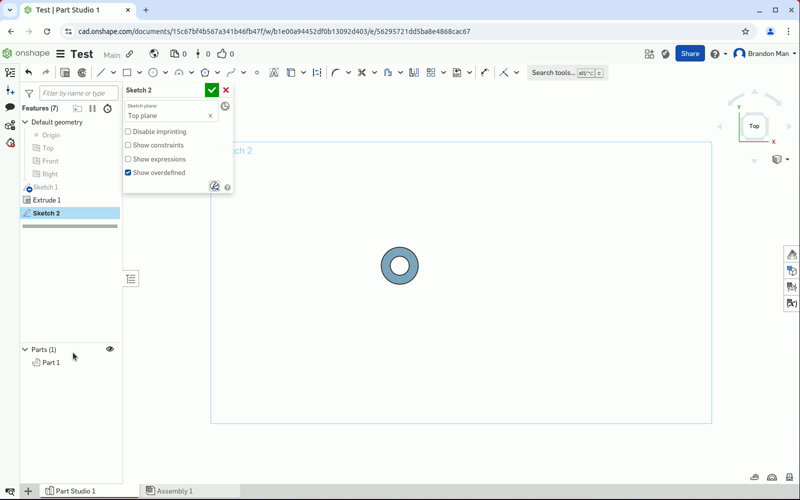
key(y)
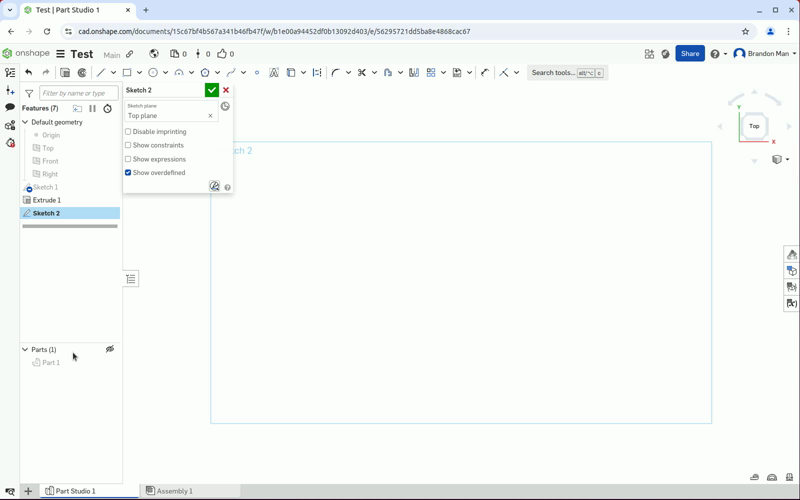
key(l)
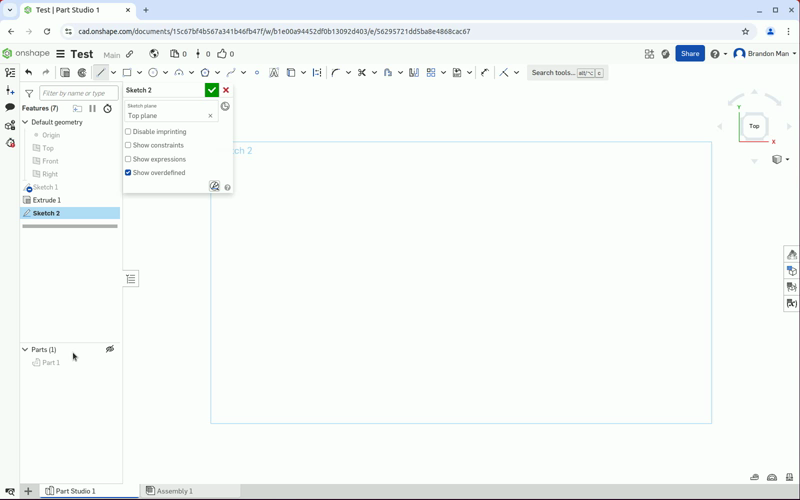
key_down(shift)
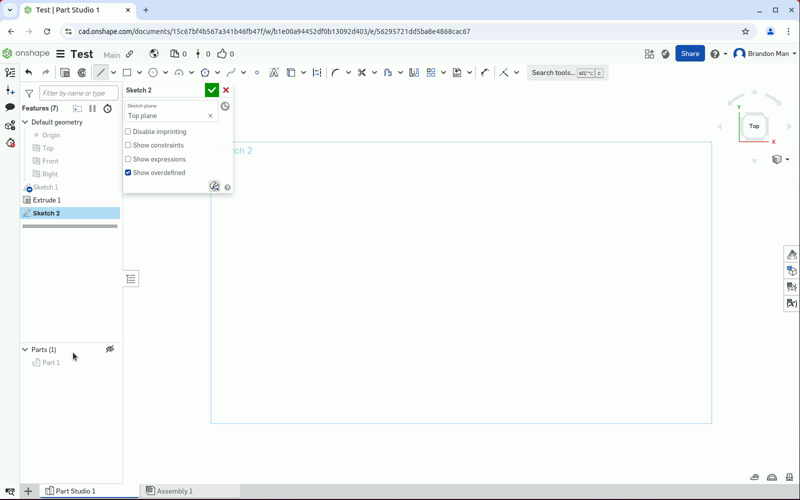
mouse_move(348, 288)
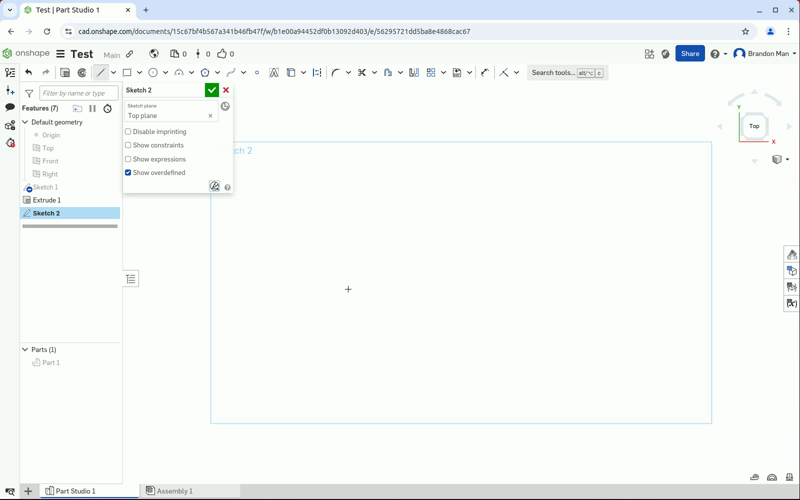
click(348, 288)
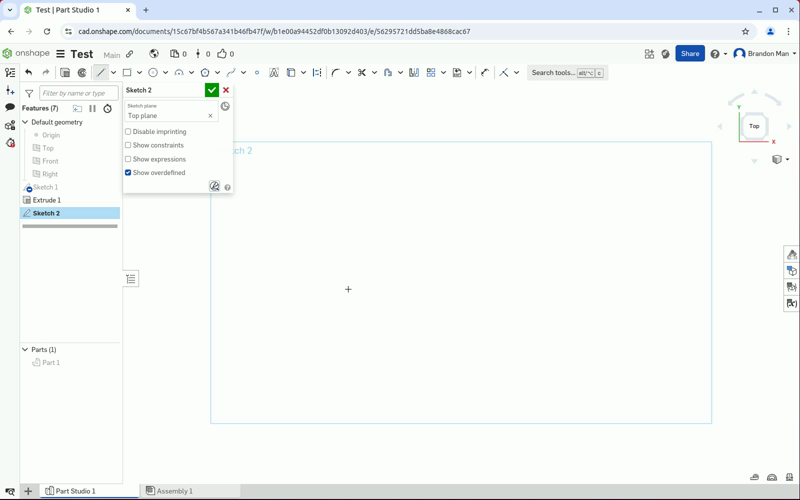
key_up(shift)
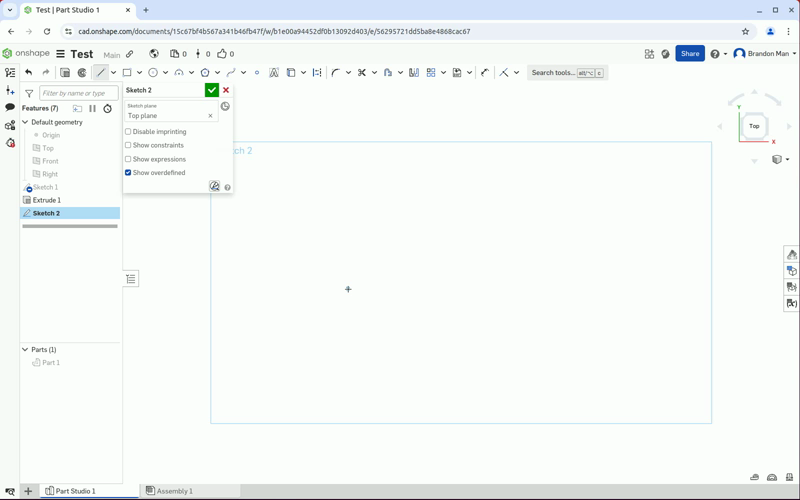
key_down(shift)
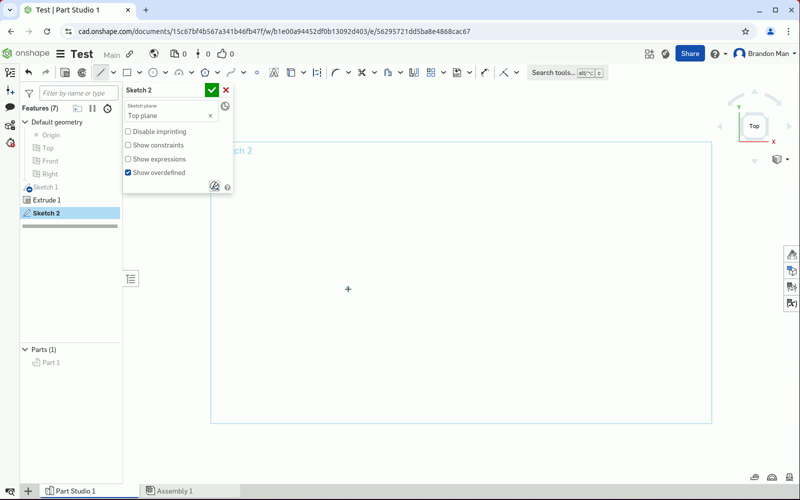
mouse_move(378, 288)
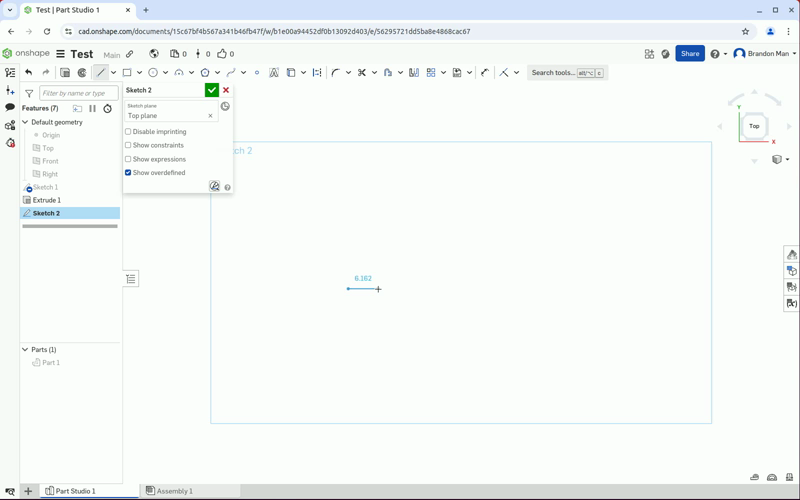
mouse_move(357, 288)
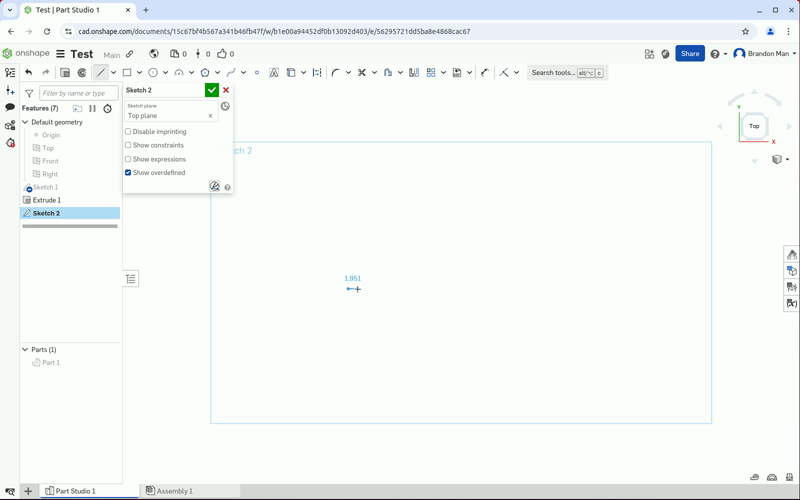
click(357, 288)
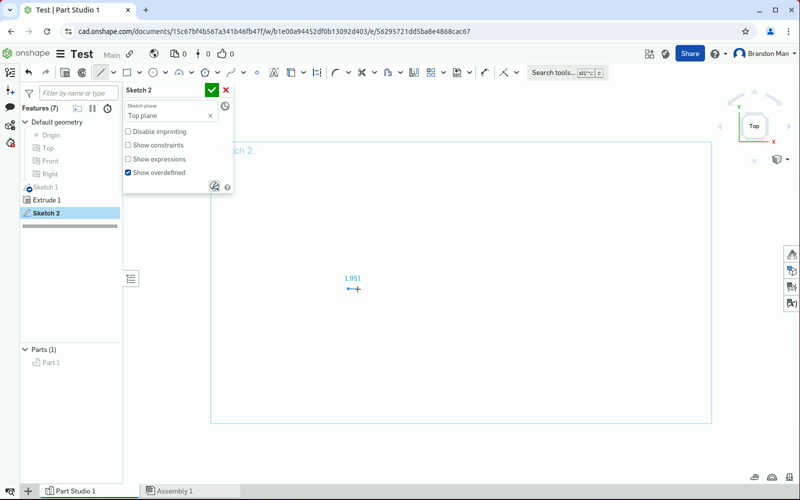
key_up(shift)
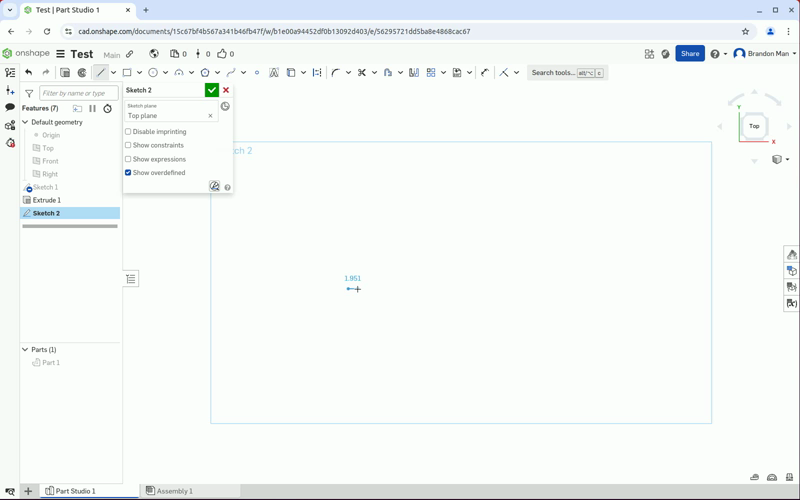
key_down(shift)
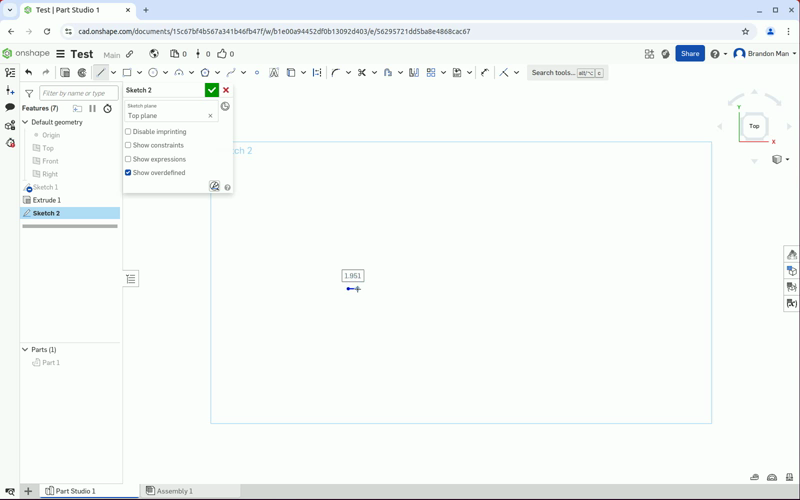
mouse_move(387, 288)
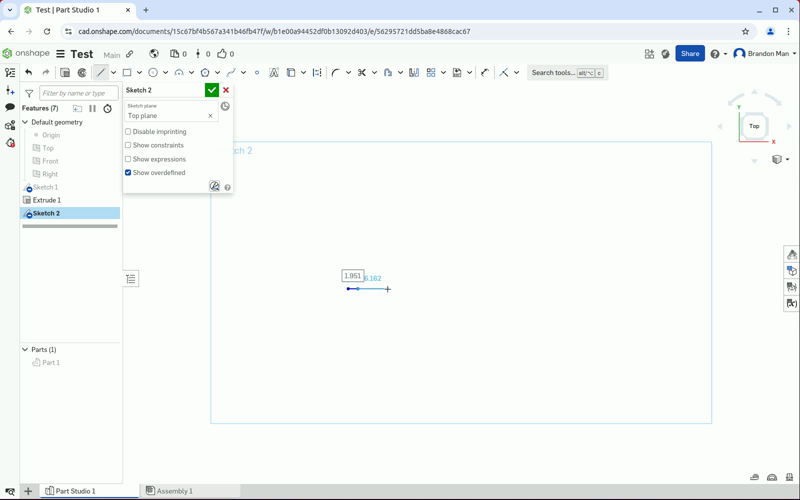
mouse_move(357, 277)
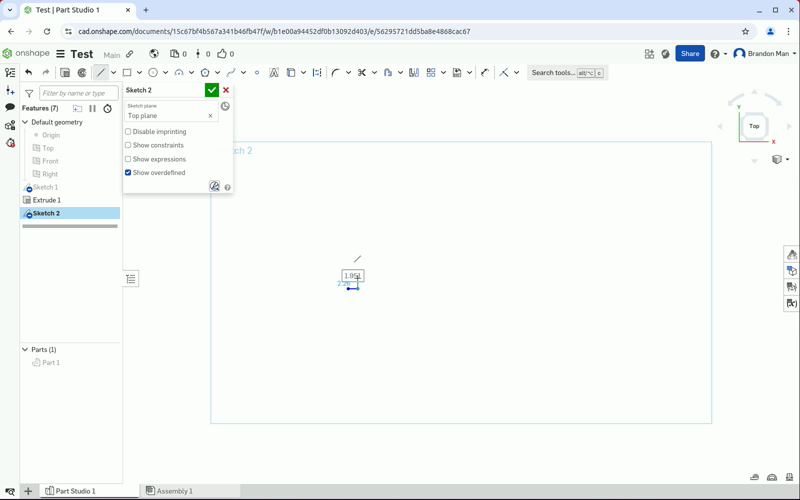
click(357, 277)
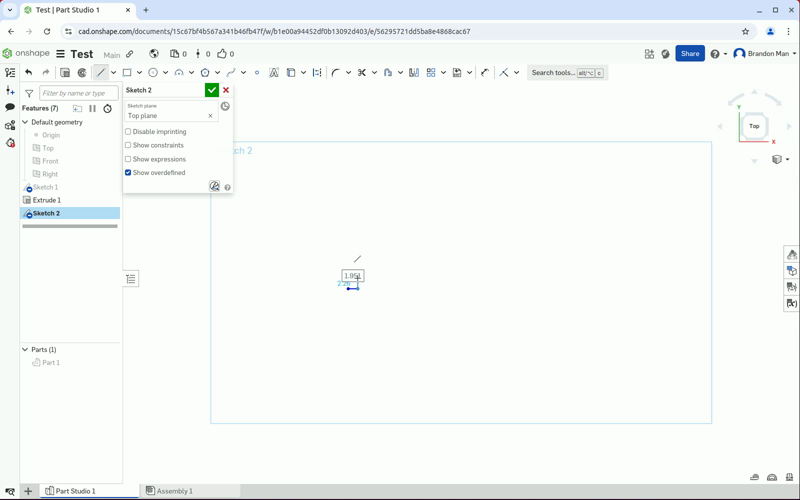
key_up(shift)
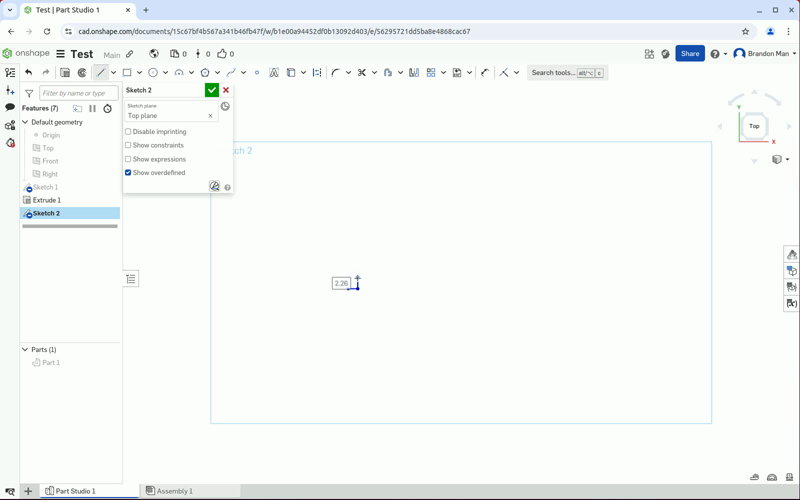
key_down(shift)
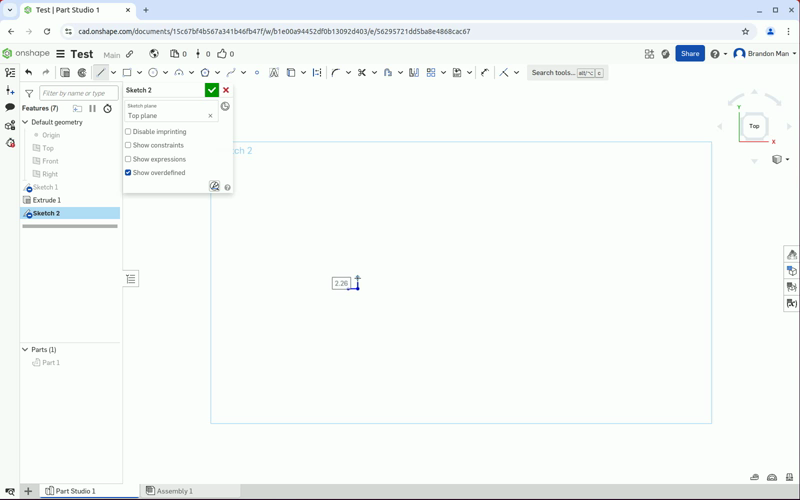
mouse_move(387, 277)
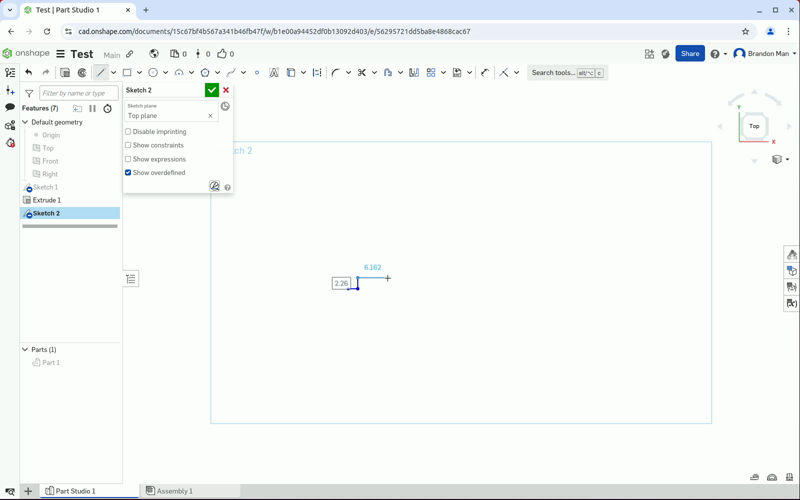
mouse_move(369, 277)
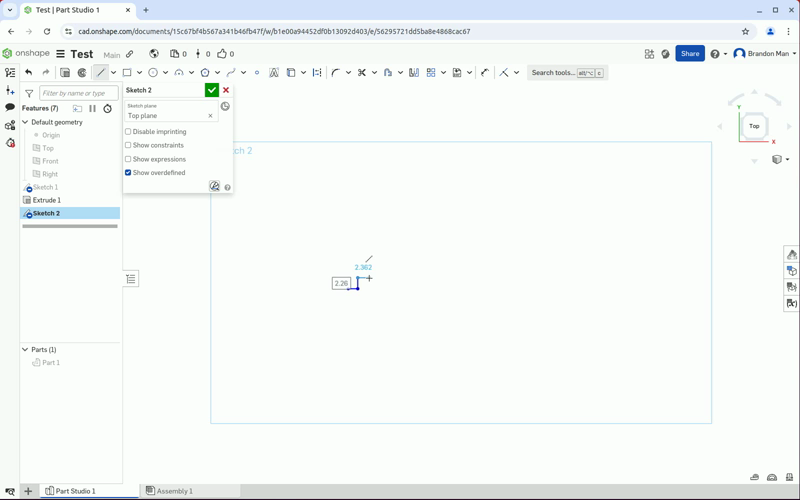
click(369, 277)
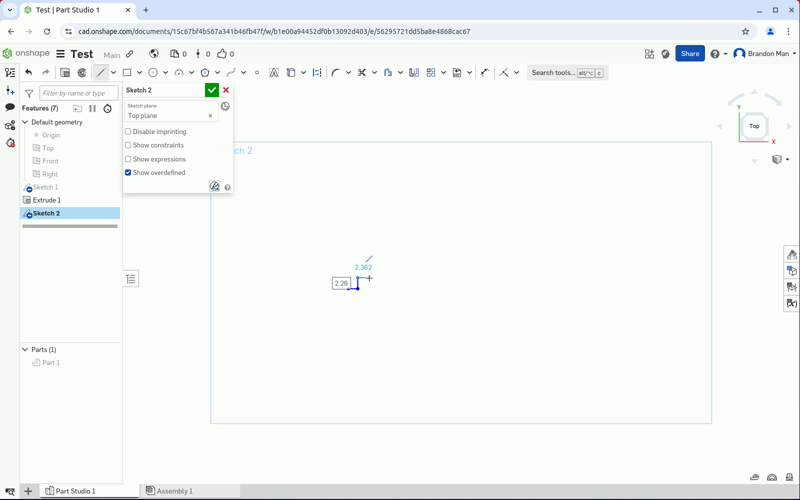
key_up(shift)
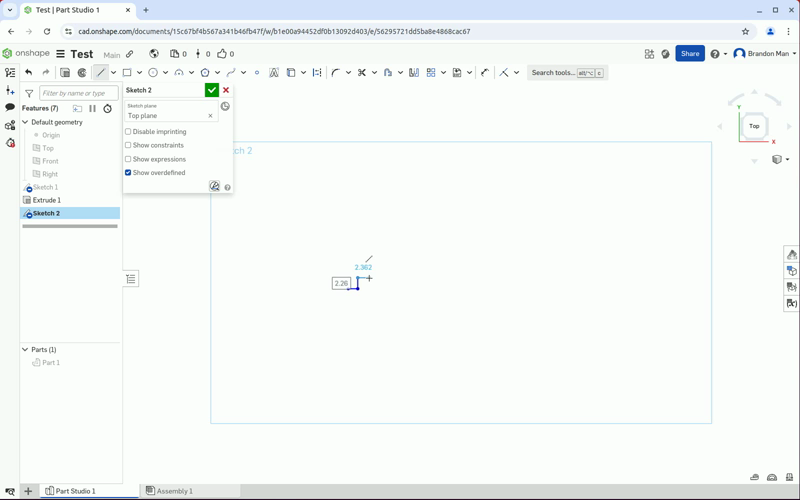
key_down(shift)
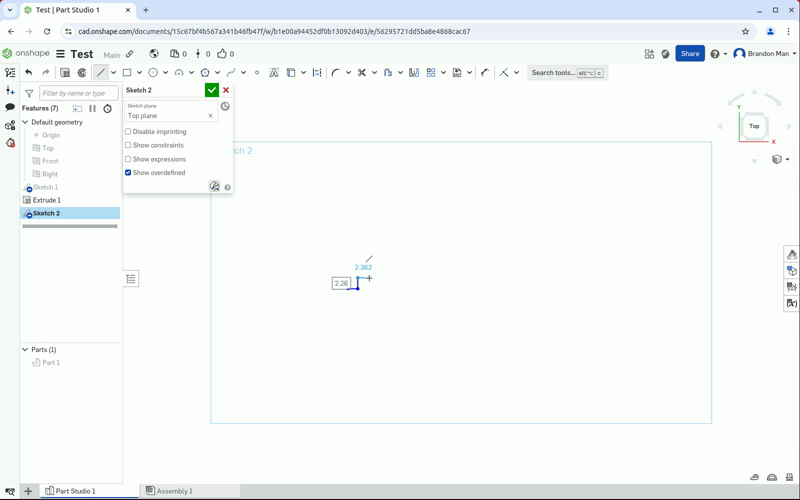
mouse_move(399, 277)
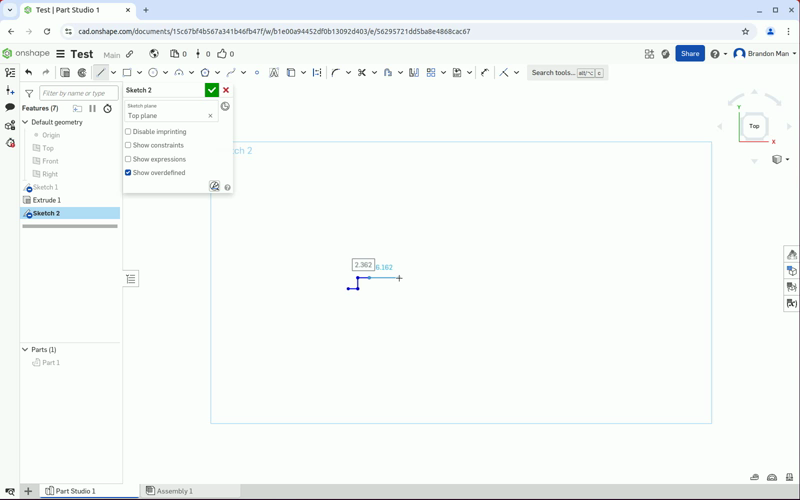
mouse_move(369, 288)
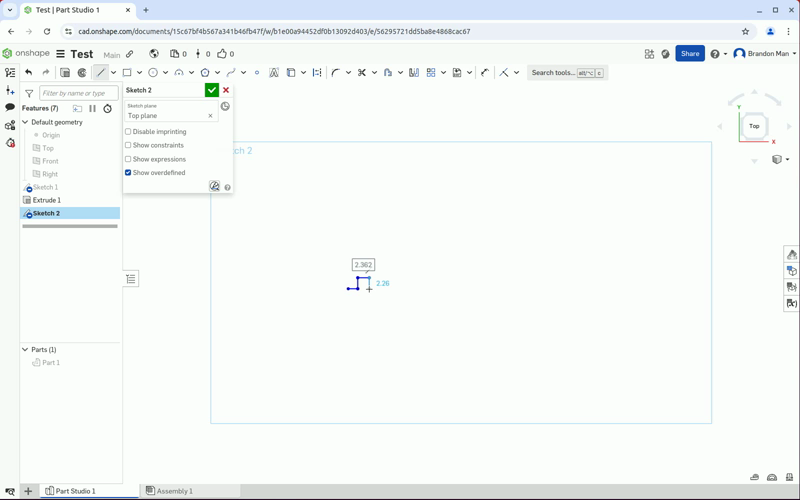
click(369, 288)
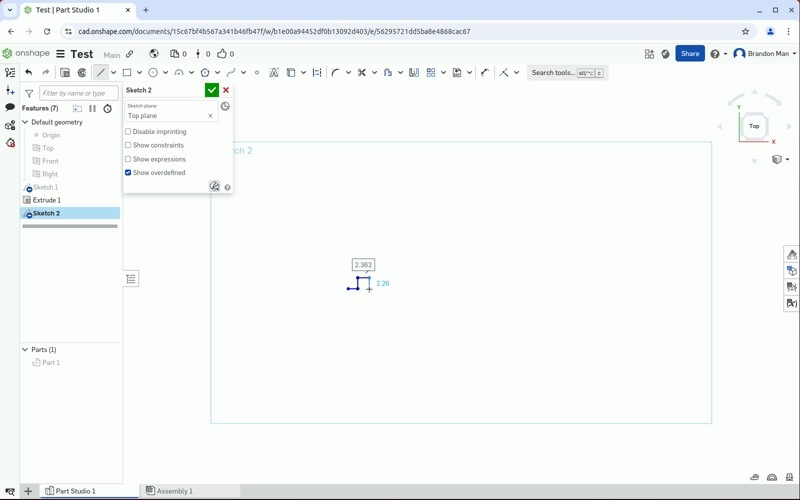
key_up(shift)
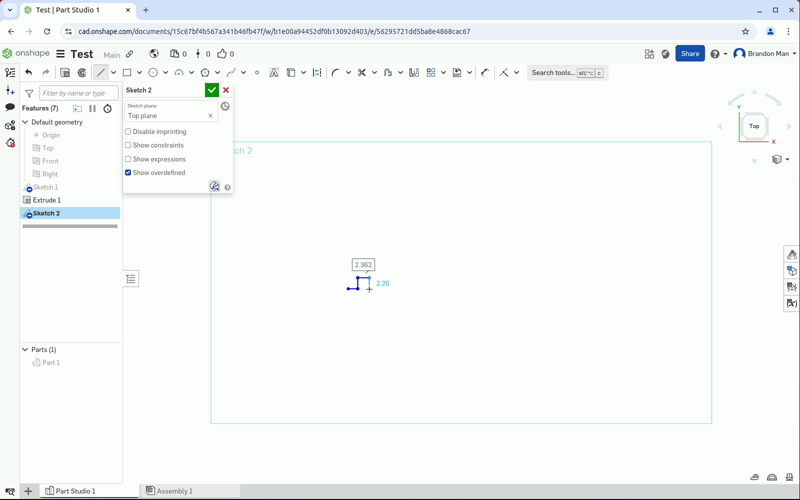
key_down(shift)
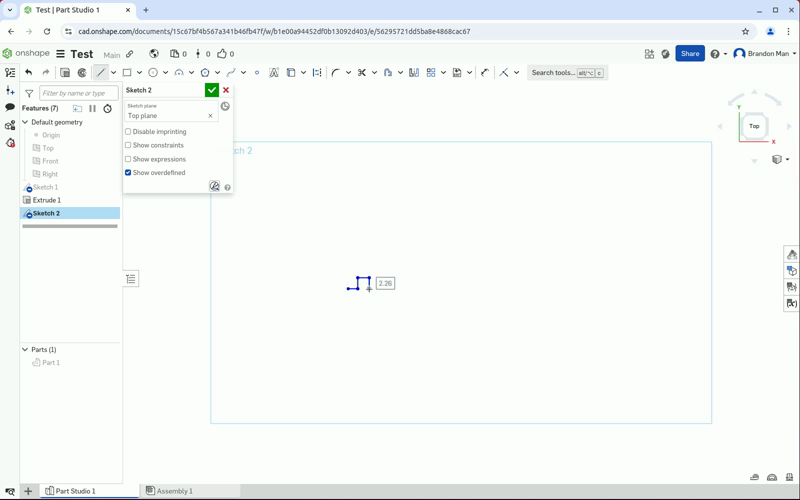
mouse_move(399, 288)
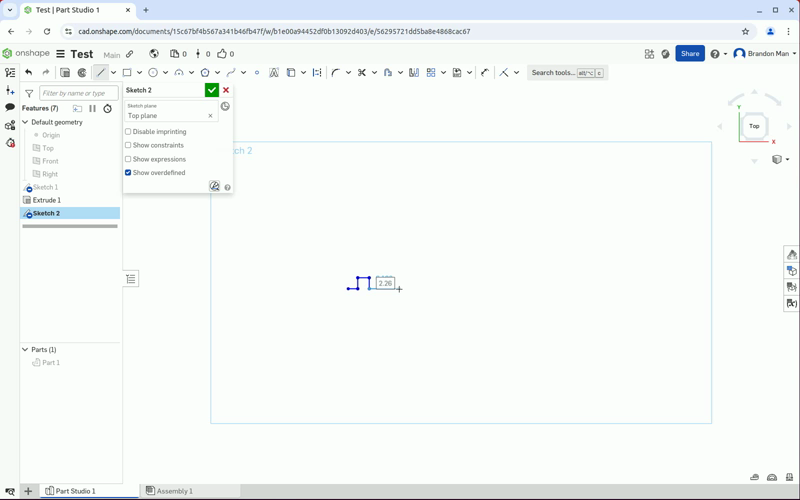
mouse_move(377, 288)
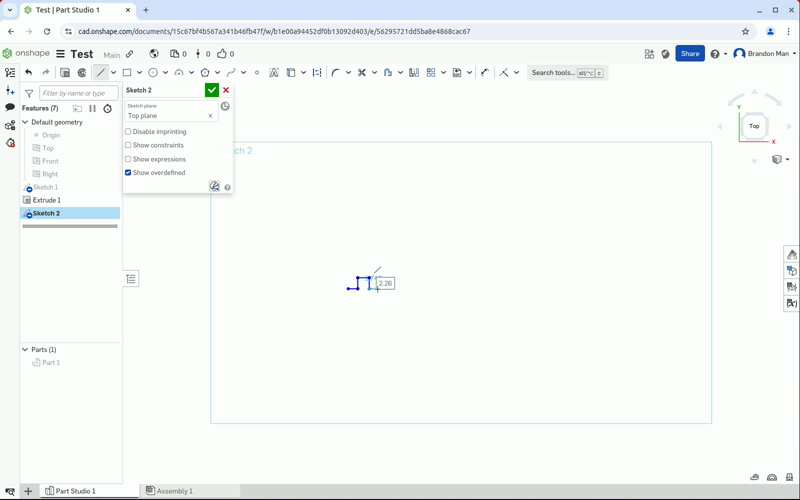
click(377, 288)
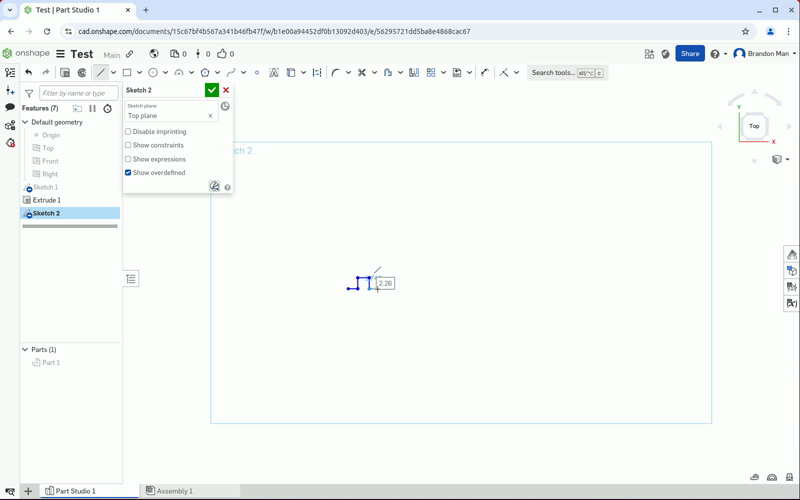
key_up(shift)
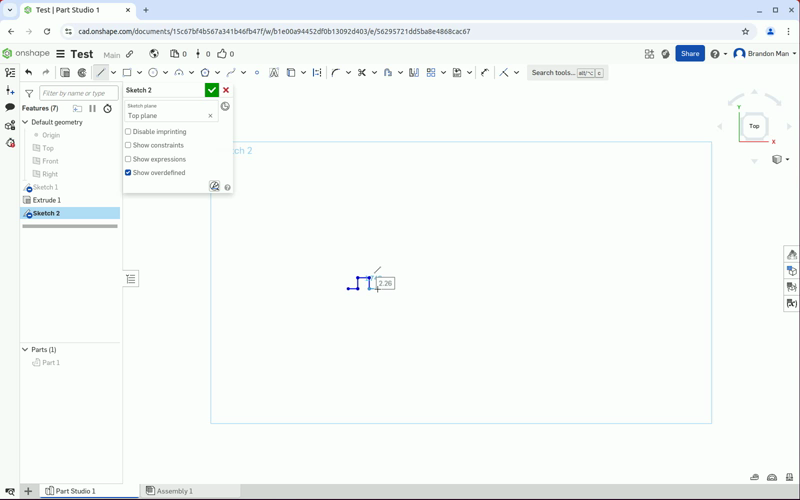
key_down(shift)
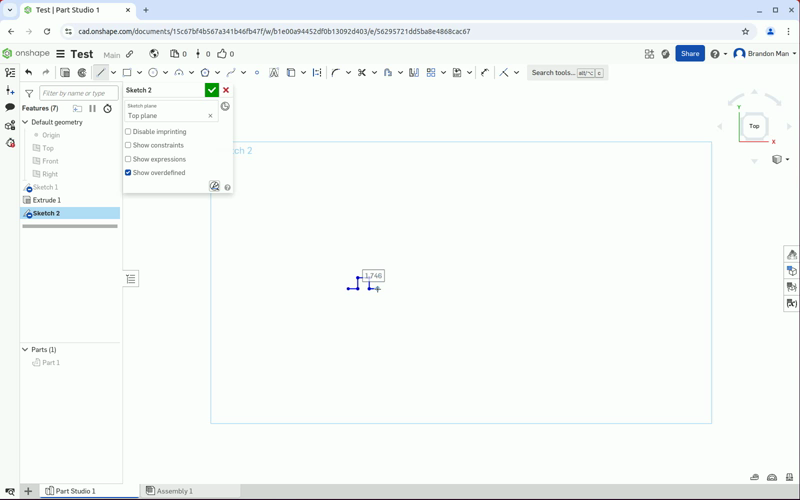
mouse_move(407, 288)
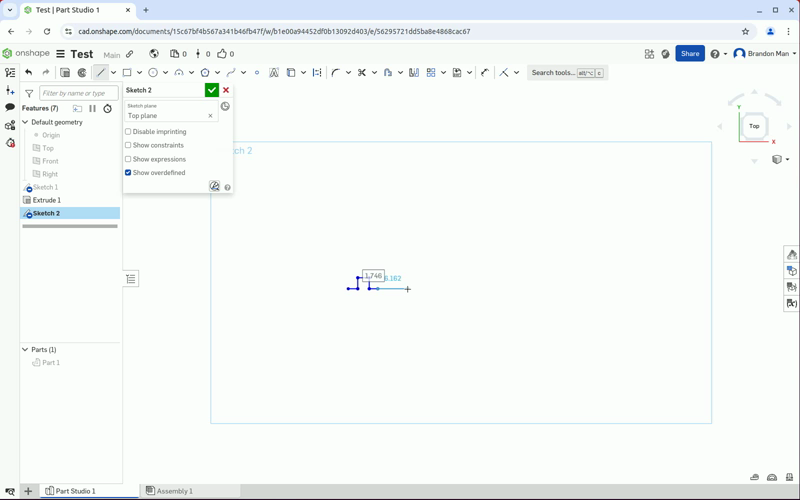
mouse_move(377, 242)
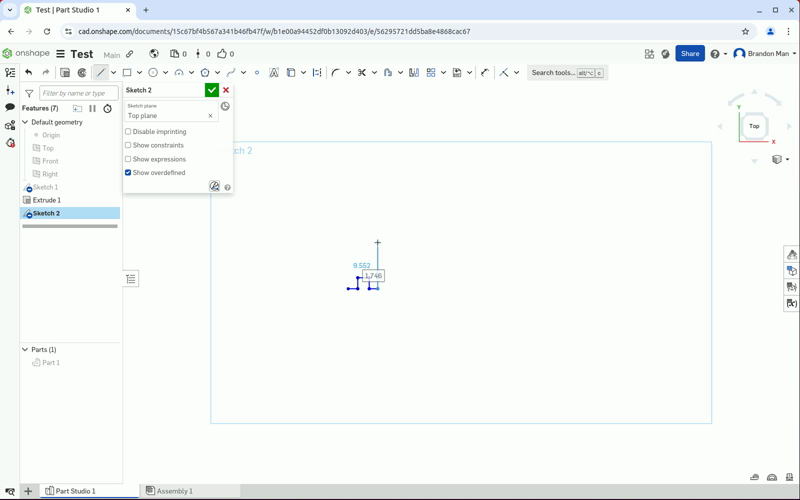
click(377, 242)
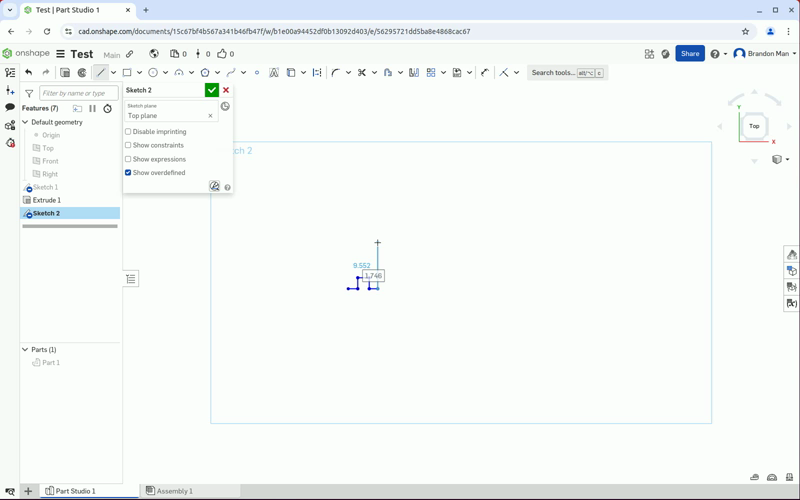
key_up(shift)
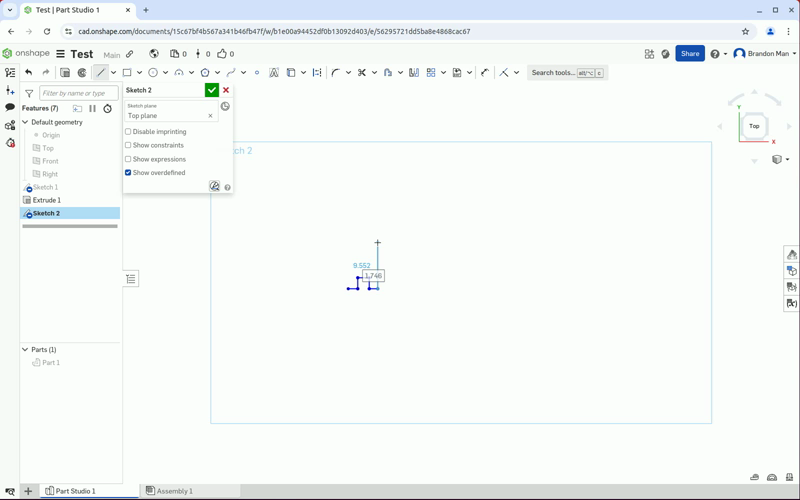
key_down(shift)
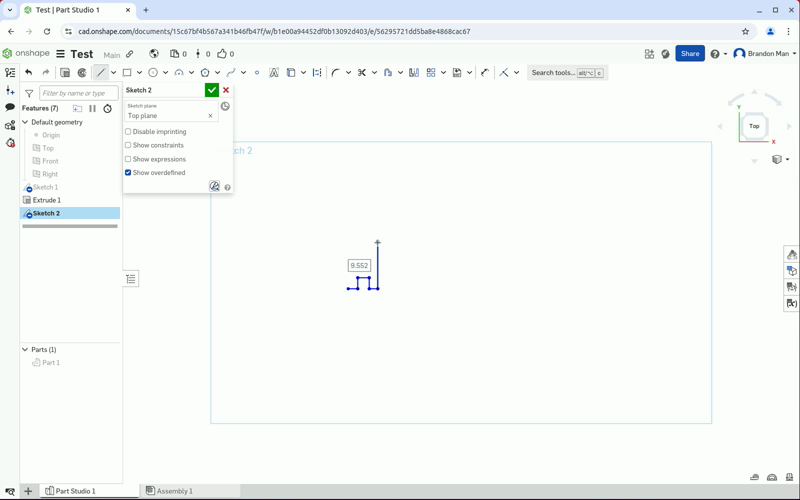
mouse_move(407, 242)
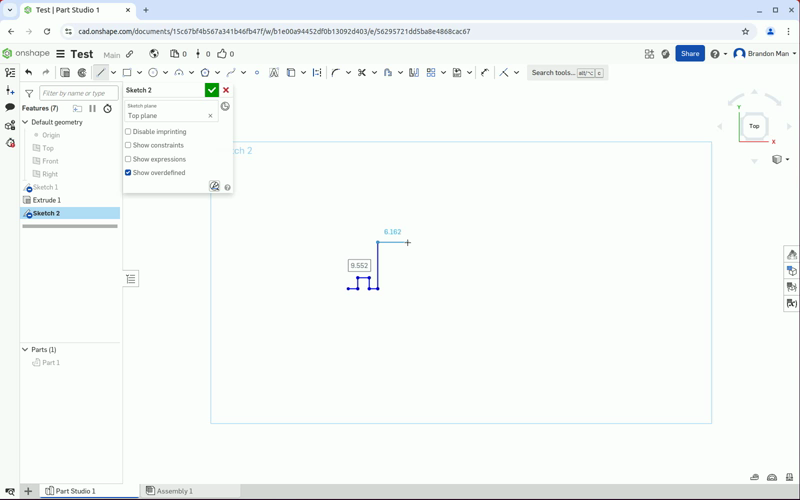
mouse_move(367, 242)
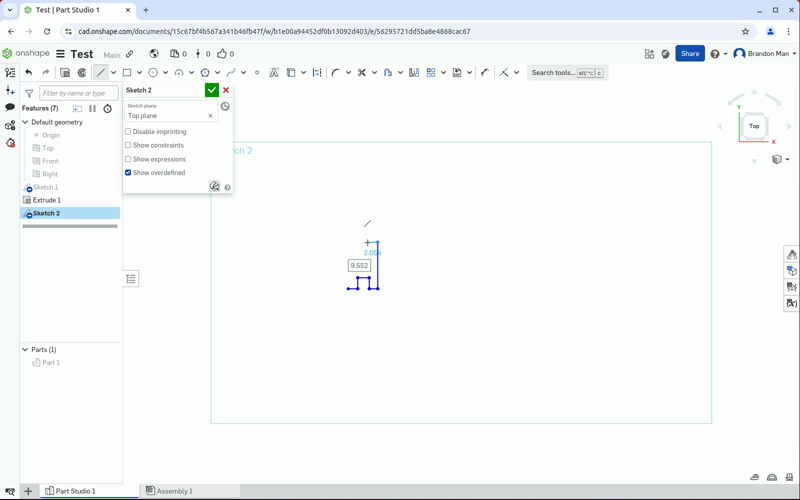
click(367, 242)
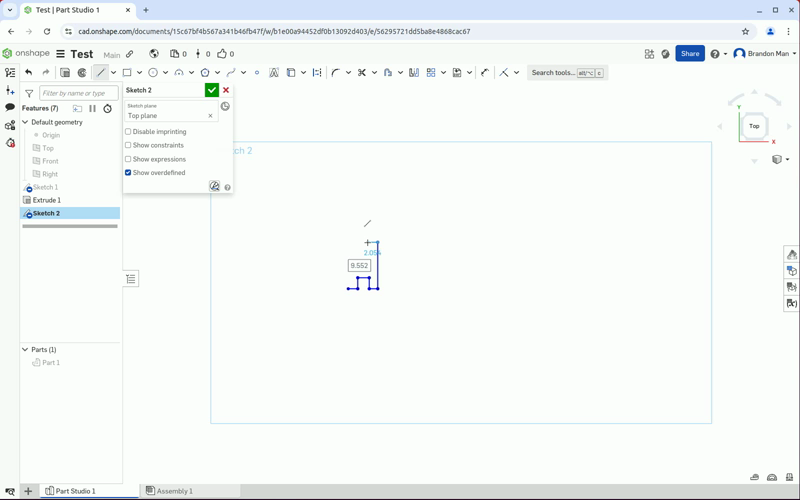
key_up(shift)
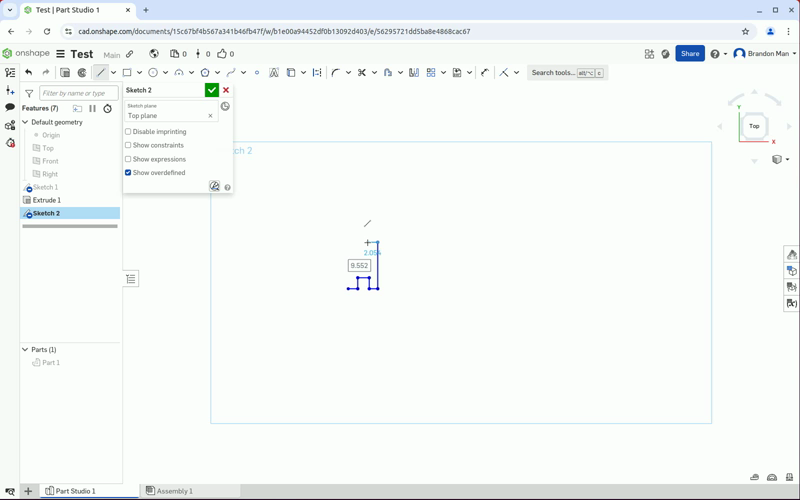
key_down(shift)
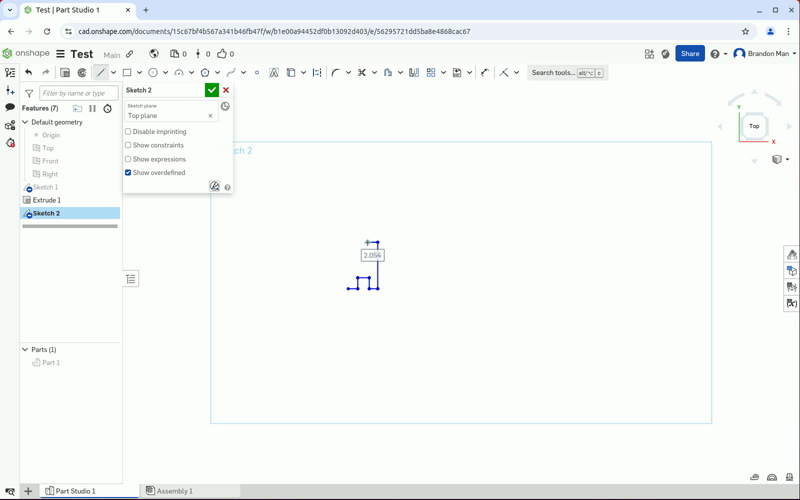
mouse_move(397, 242)
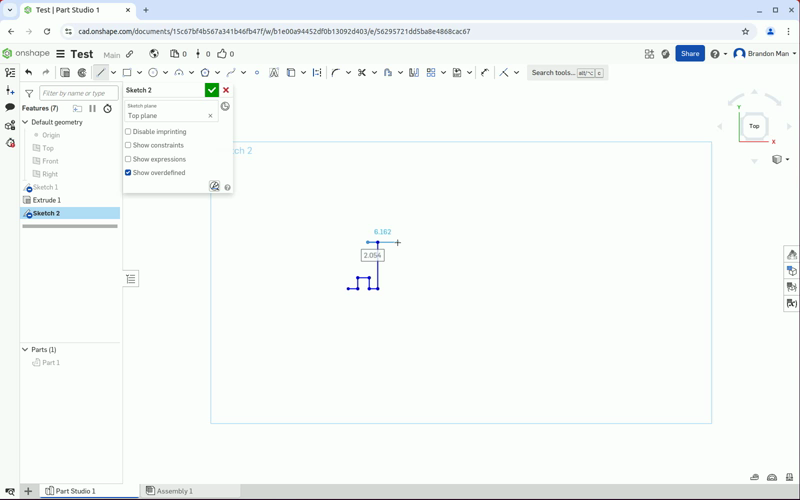
mouse_move(367, 257)
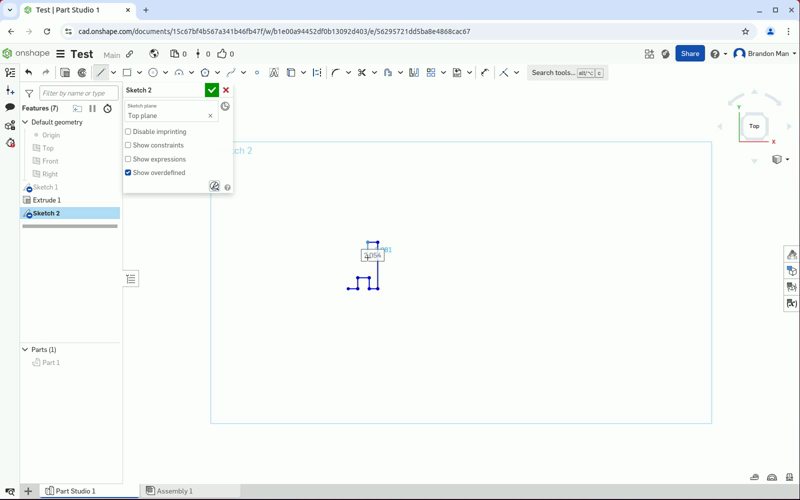
click(367, 257)
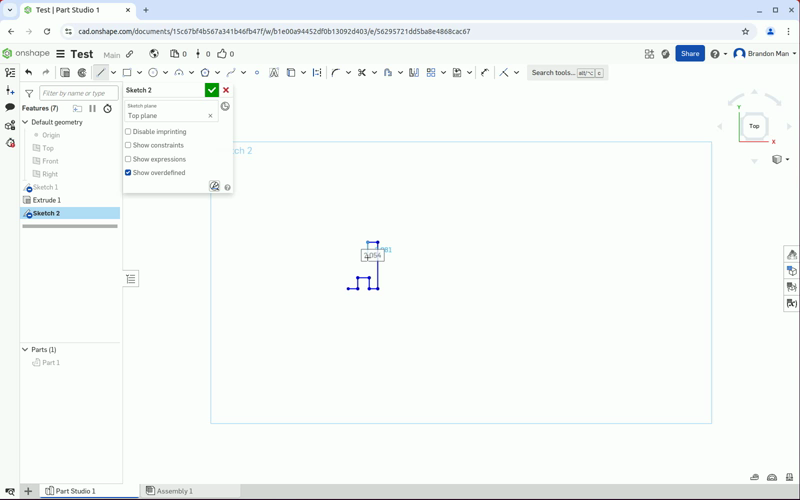
key_up(shift)
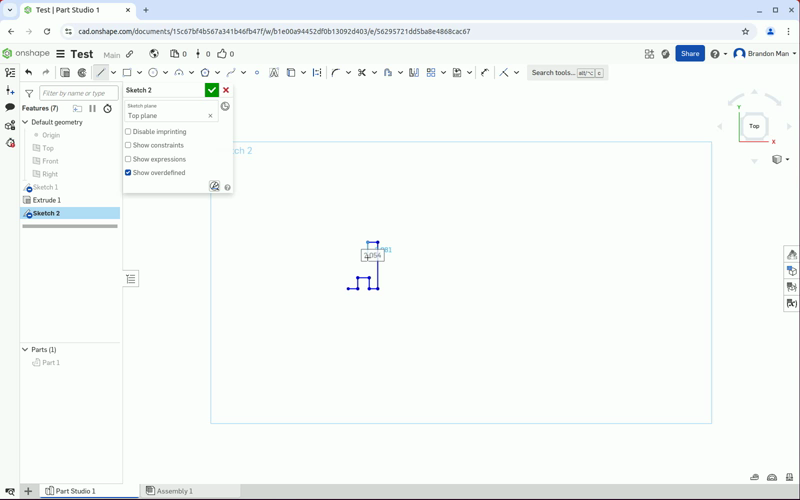
key_down(shift)
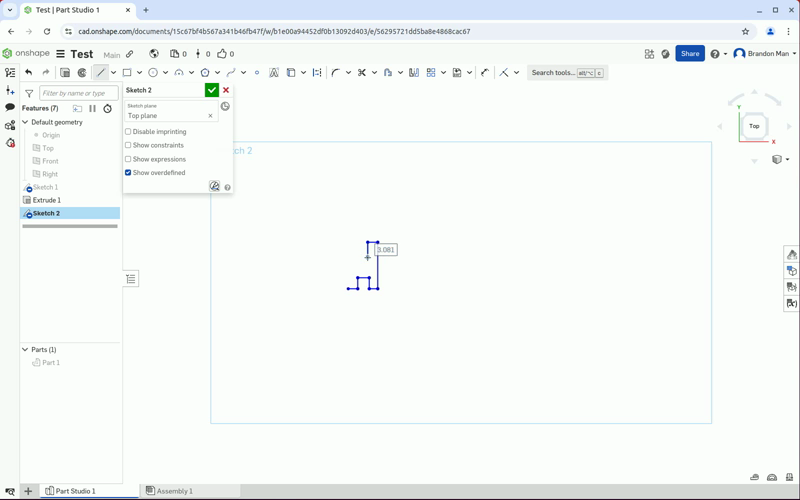
mouse_move(397, 257)
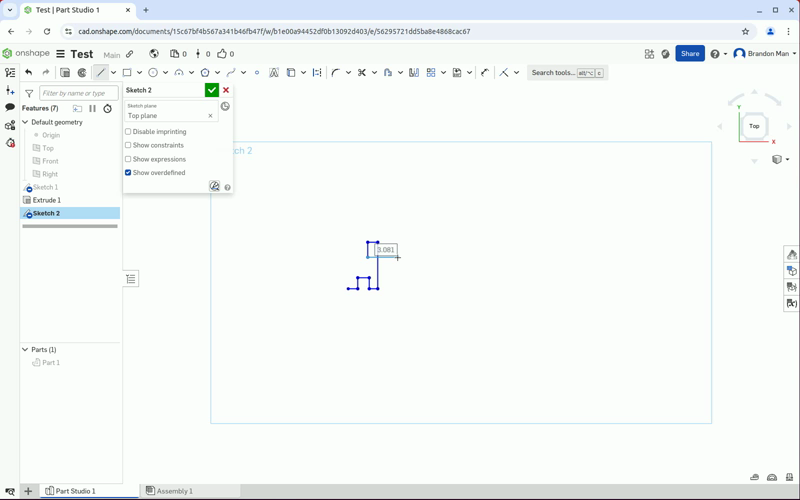
mouse_move(357, 257)
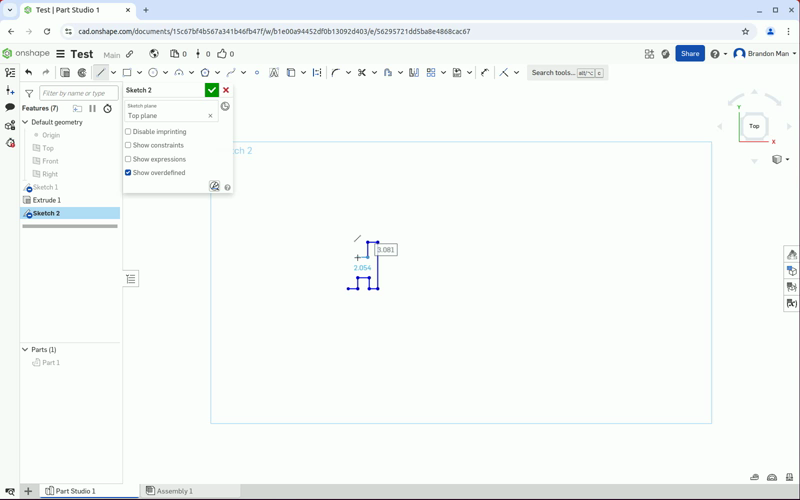
click(357, 257)
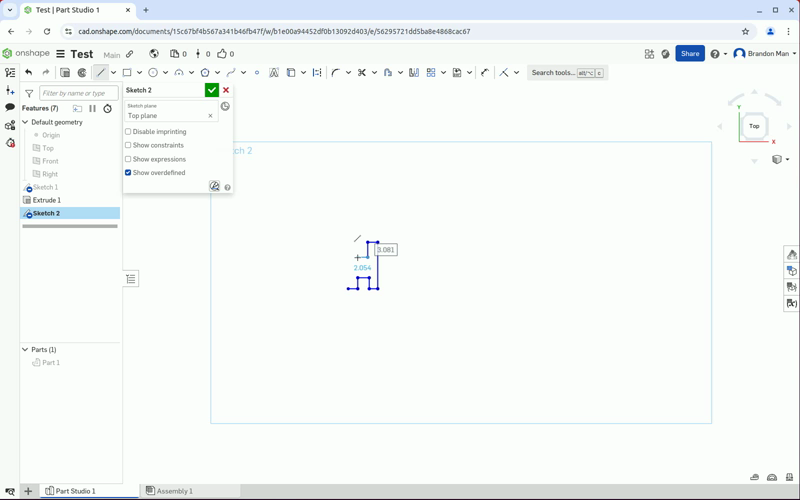
key_up(shift)
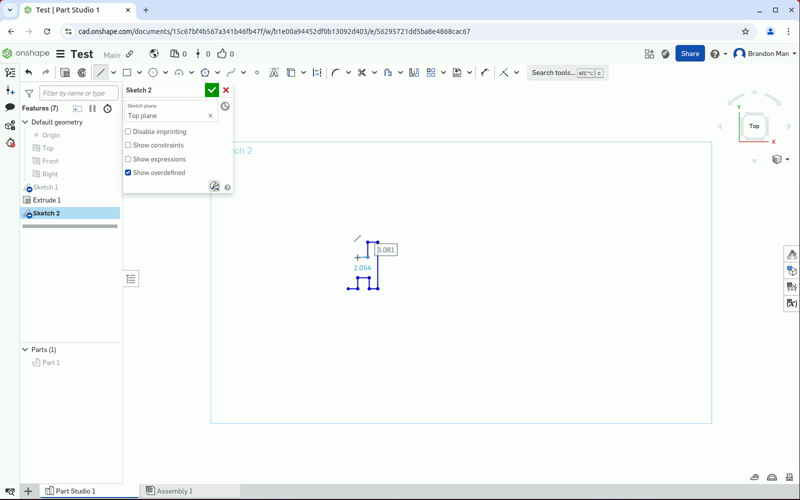
key_down(shift)
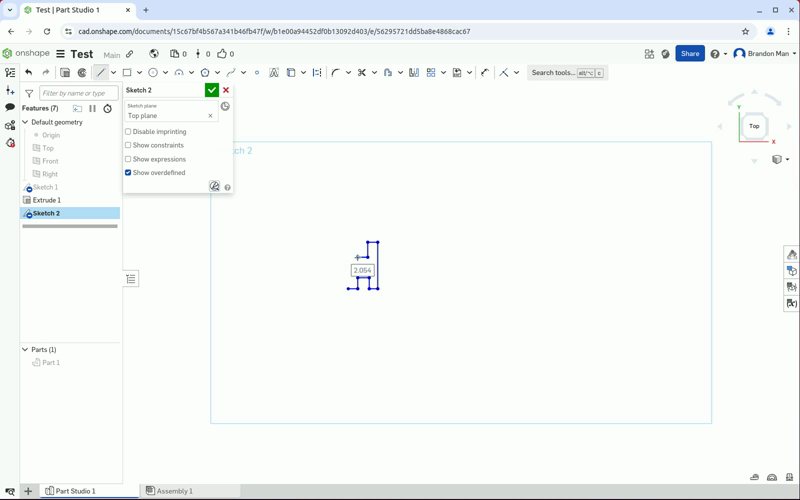
mouse_move(387, 257)
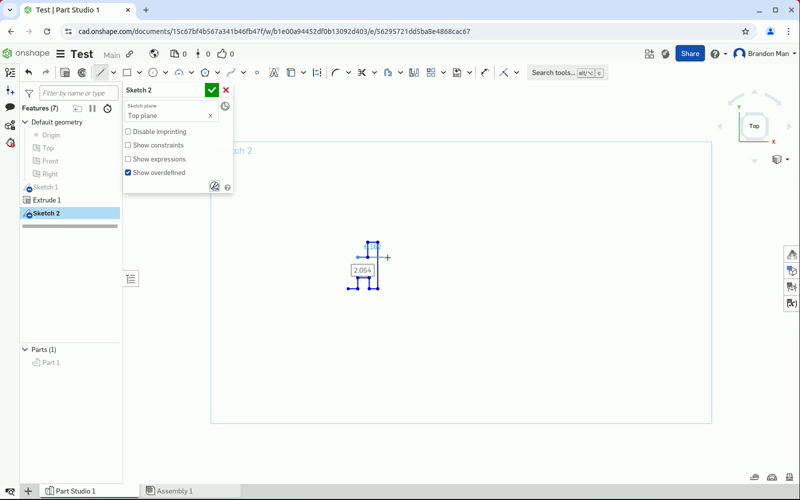
mouse_move(357, 242)
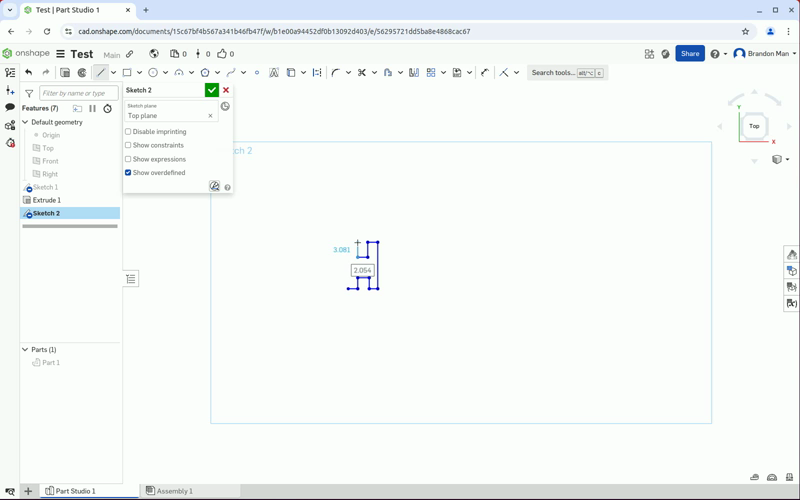
click(357, 242)
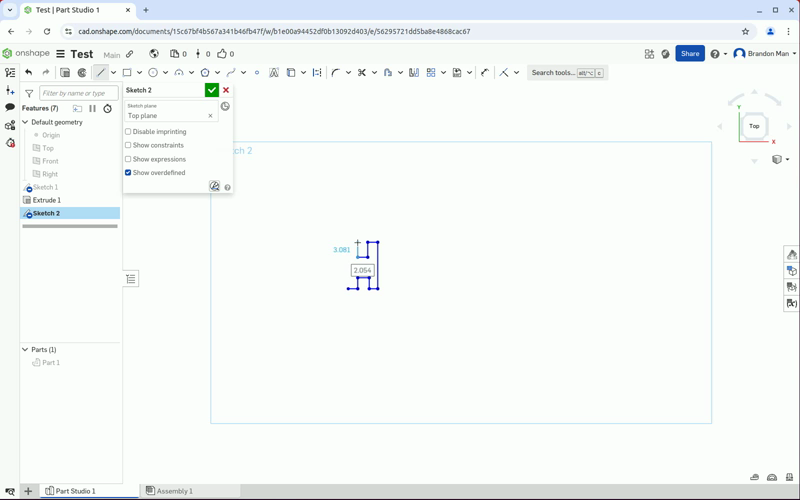
key_up(shift)
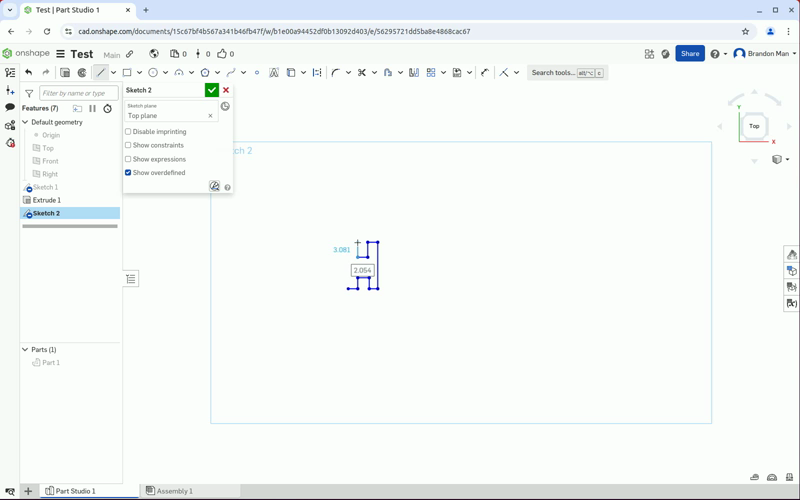
key_down(shift)
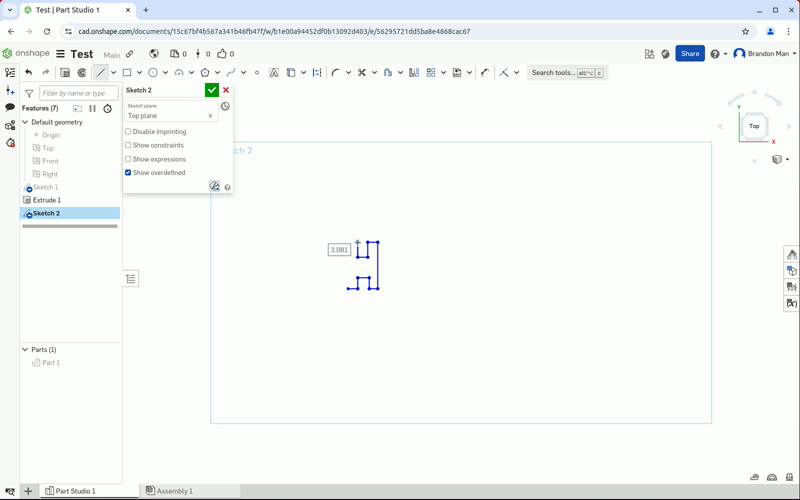
mouse_move(387, 242)
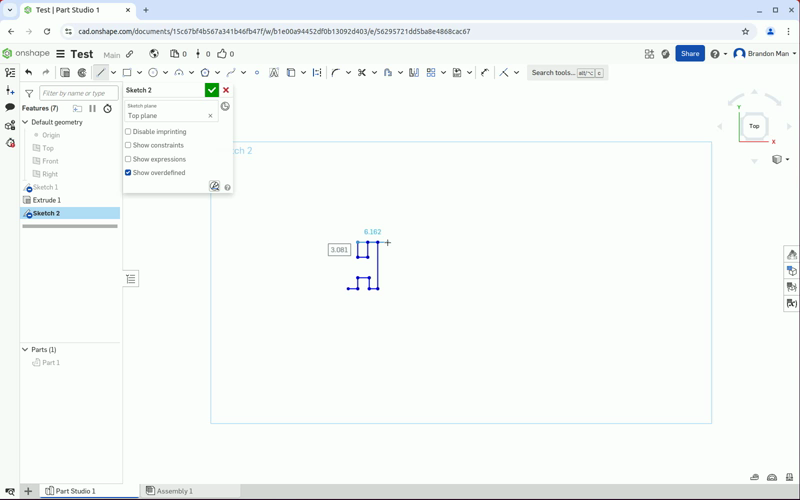
mouse_move(348, 242)
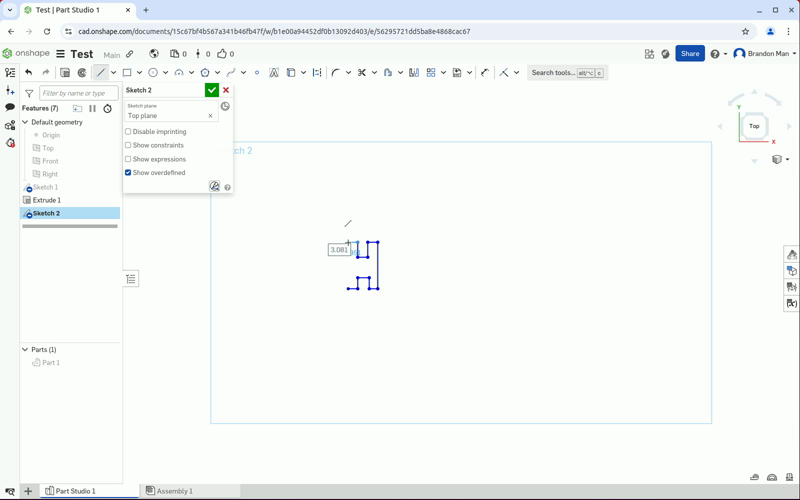
click(348, 242)
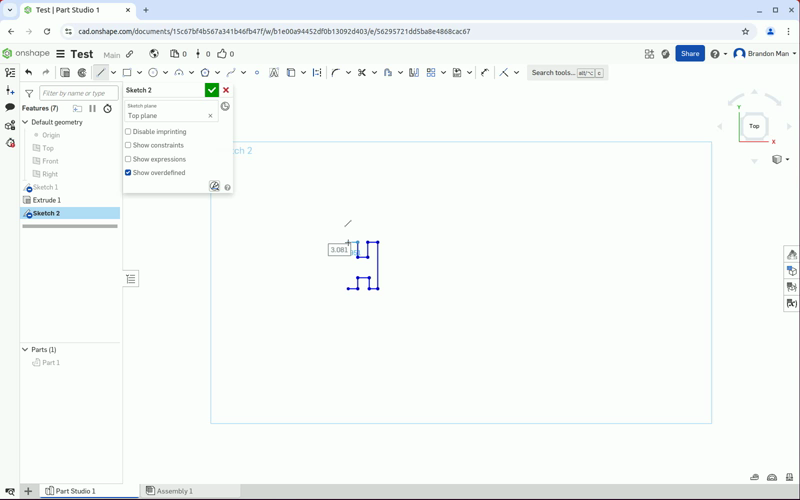
key_up(shift)
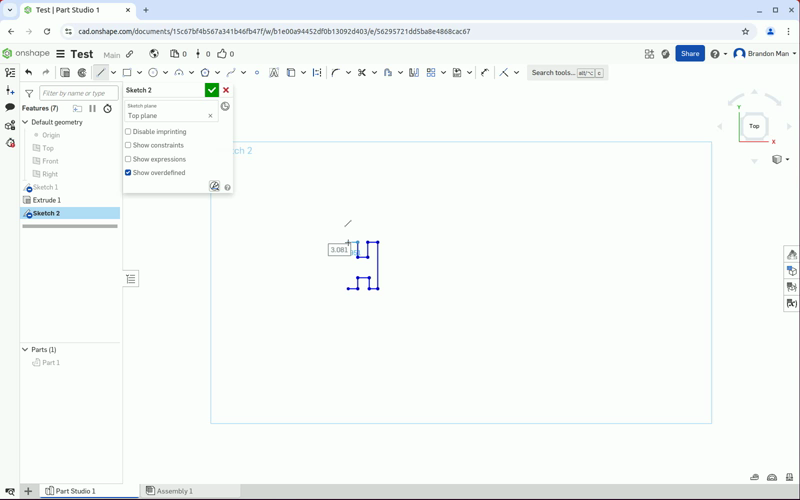
mouse_move(378, 242)
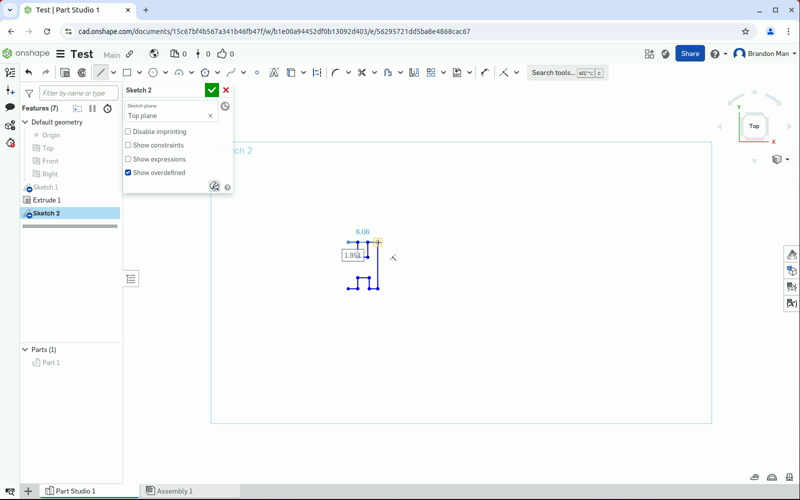
key_down(shift)
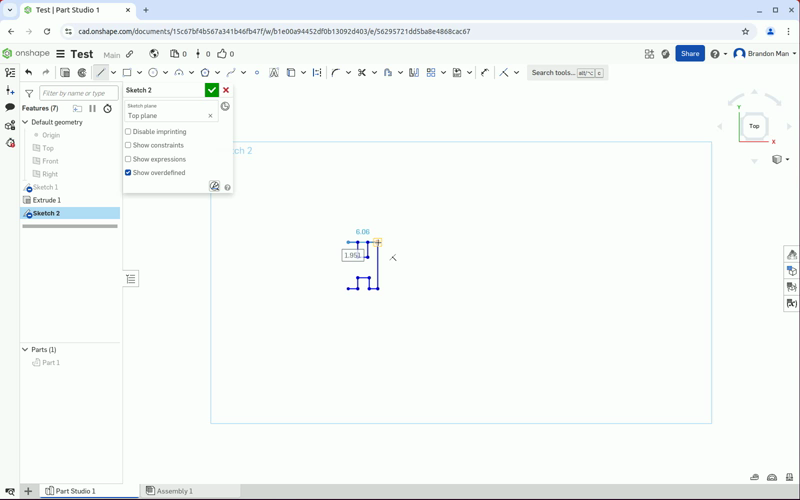
mouse_move(348, 288)
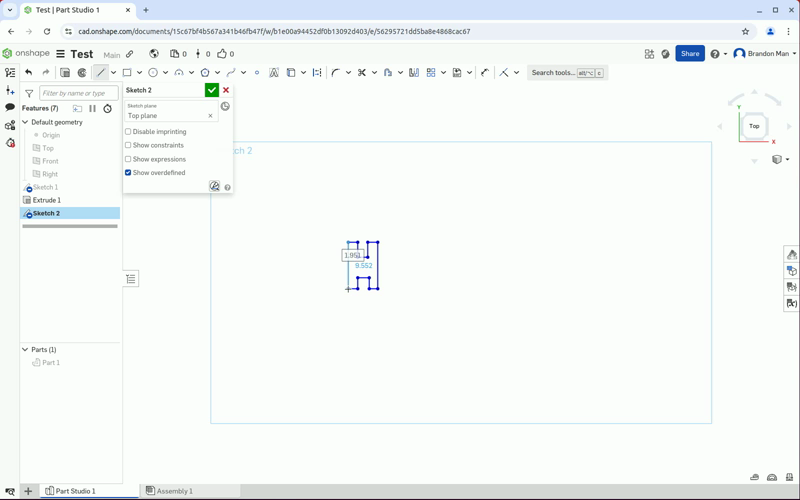
key_up(shift)
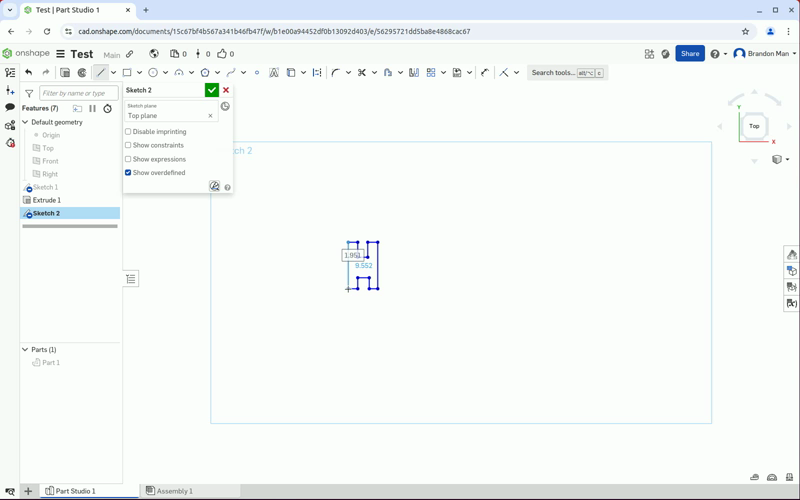
click(348, 288)
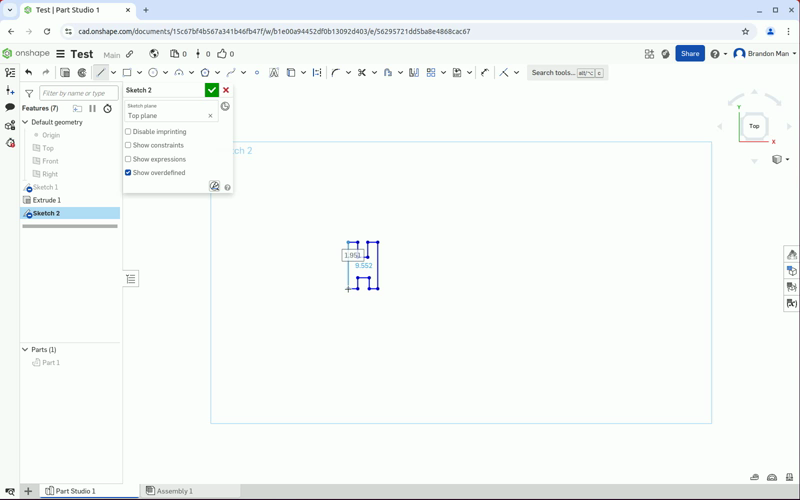
key(esc)
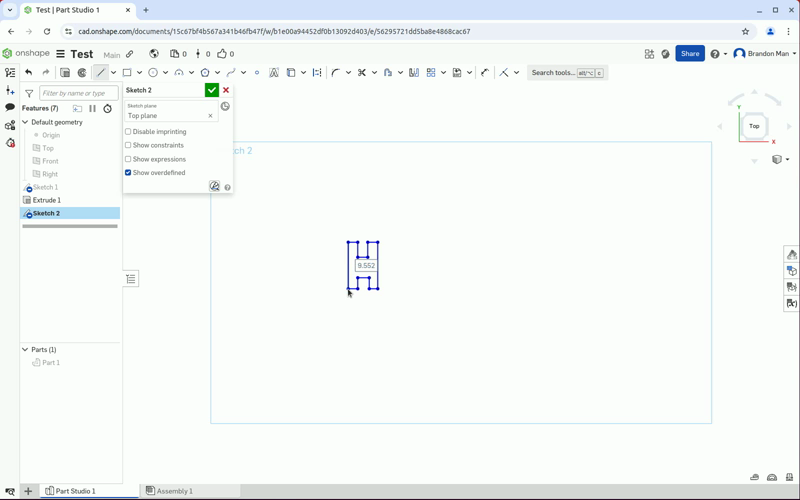
mouse_move(369, 273)
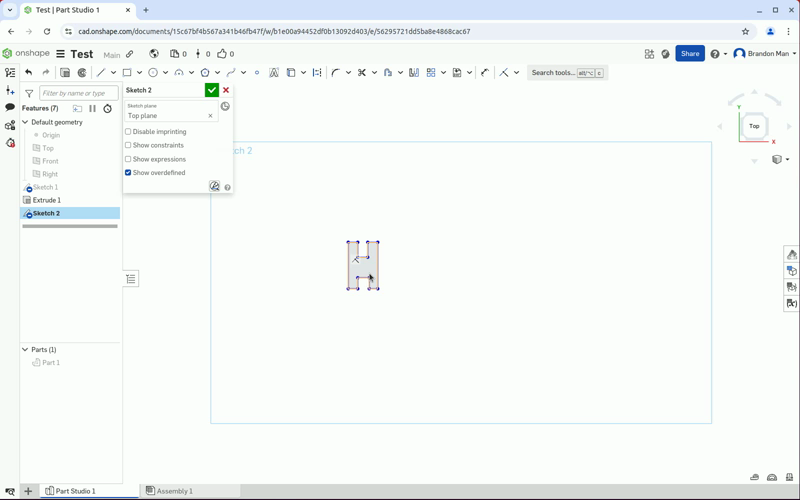
scroll(6)
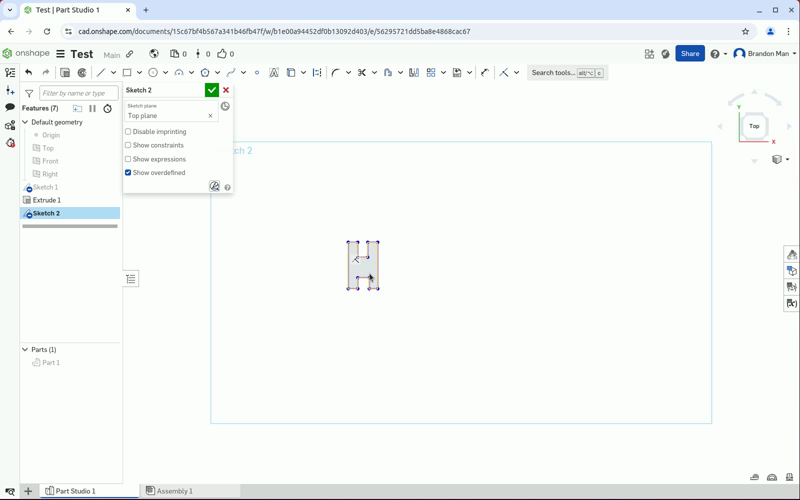
scroll(6)
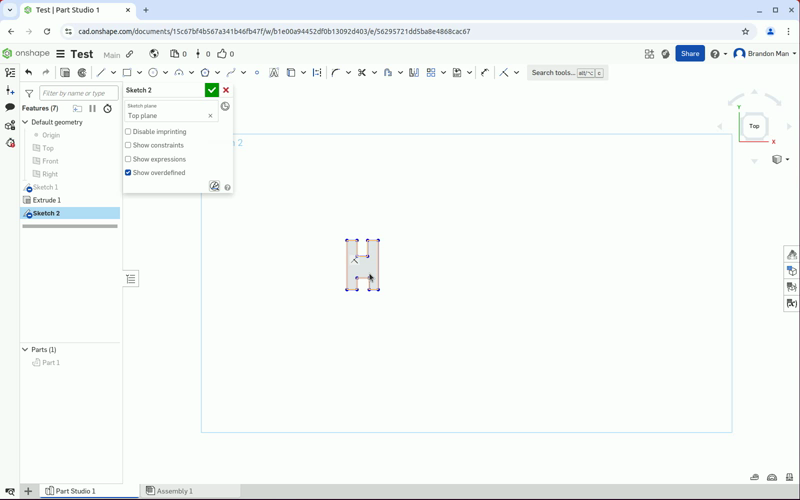
scroll(6)
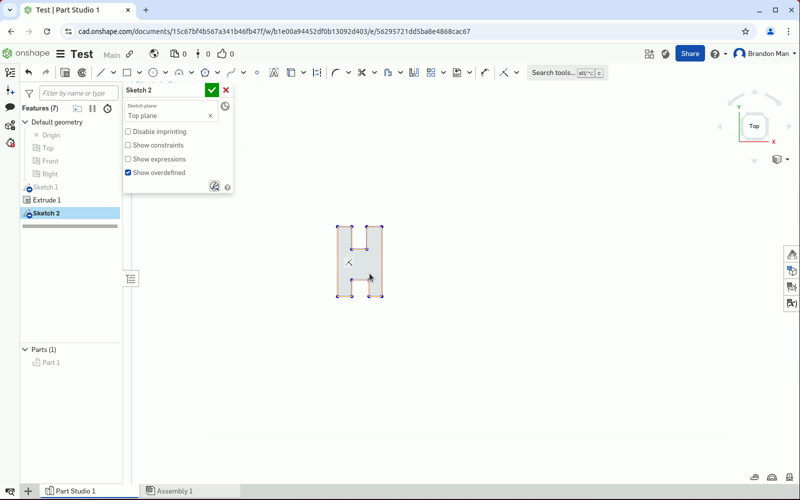
scroll(6)
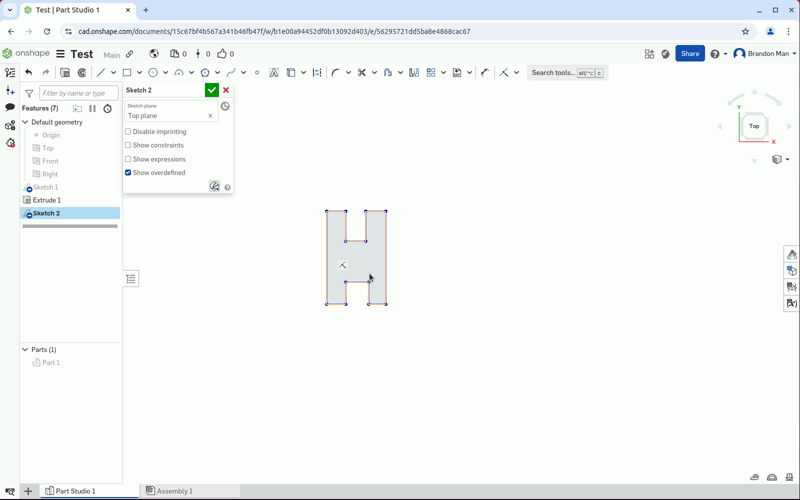
scroll(6)
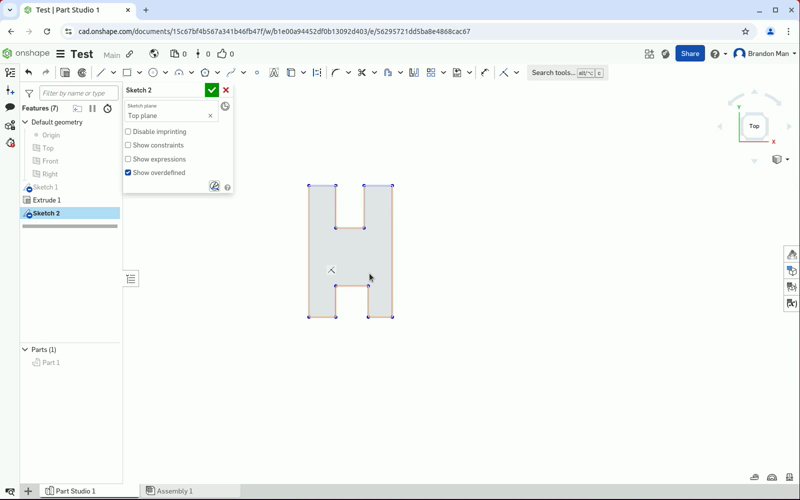
scroll(6)
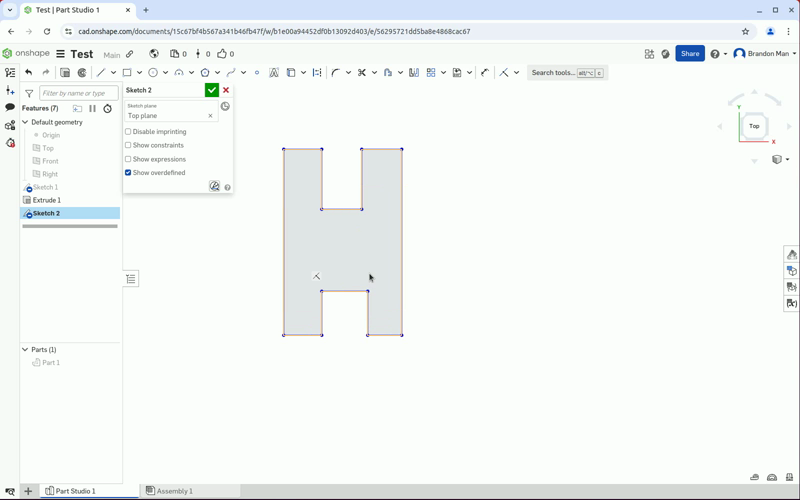
scroll(6)
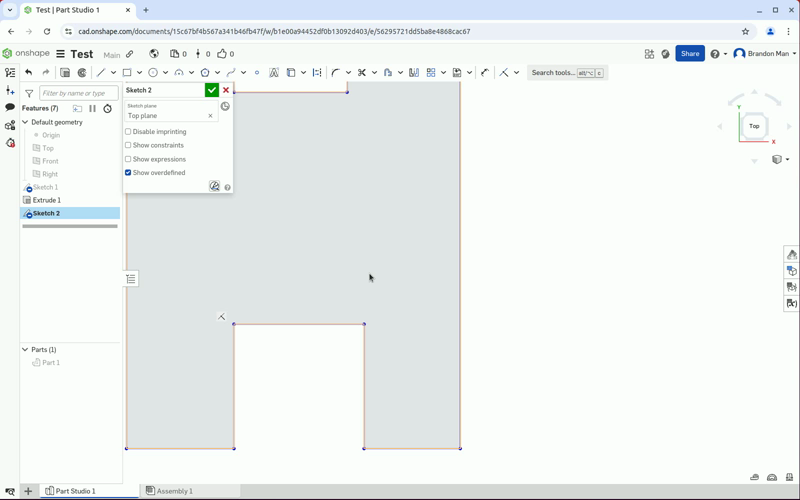
click(369, 273)
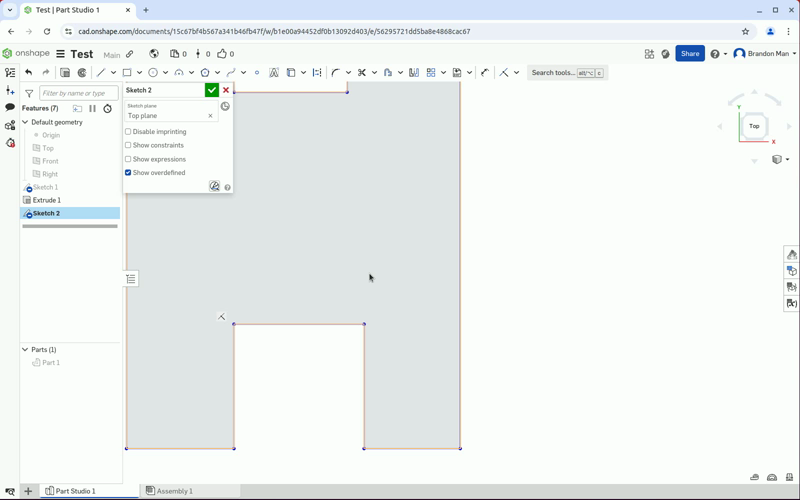
scroll(-6)
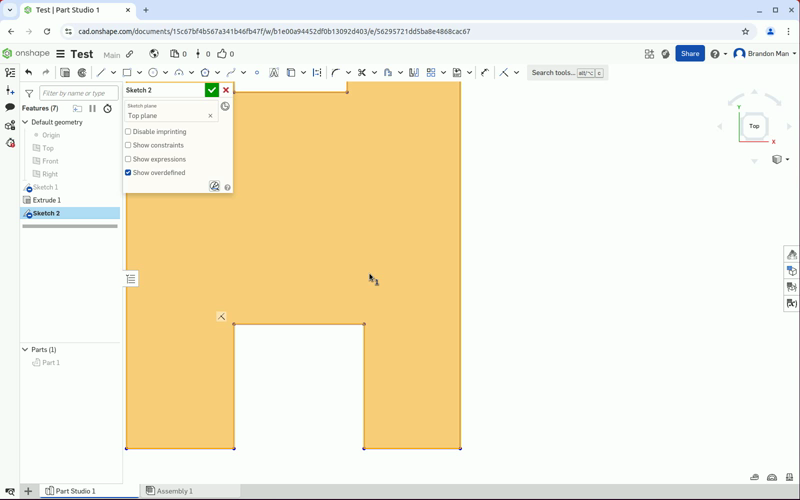
scroll(-6)
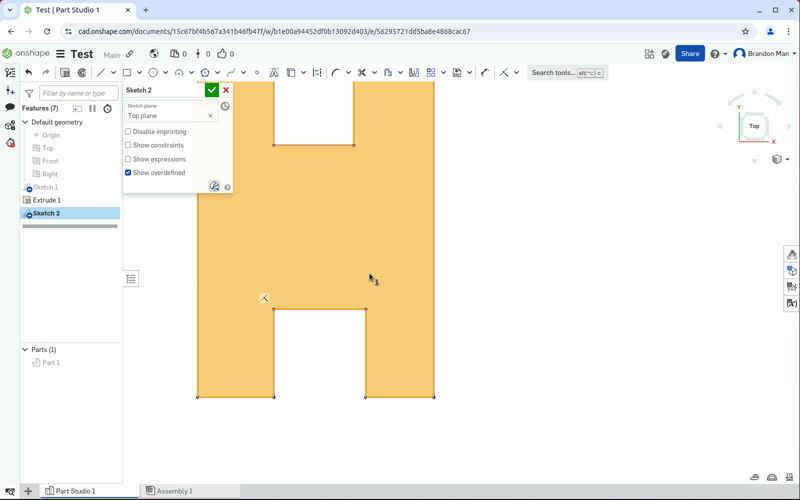
scroll(-6)
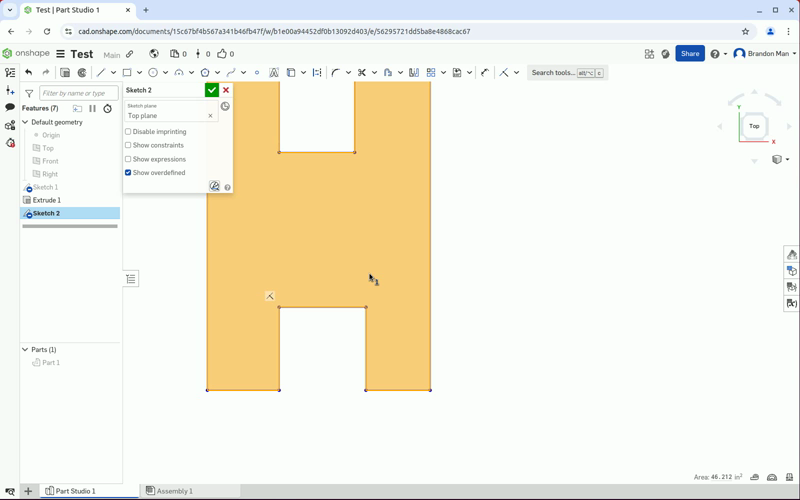
scroll(-6)
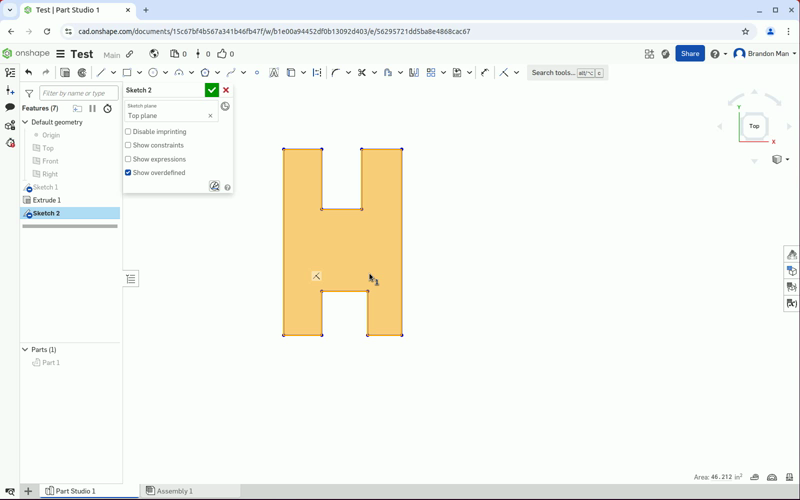
scroll(-6)
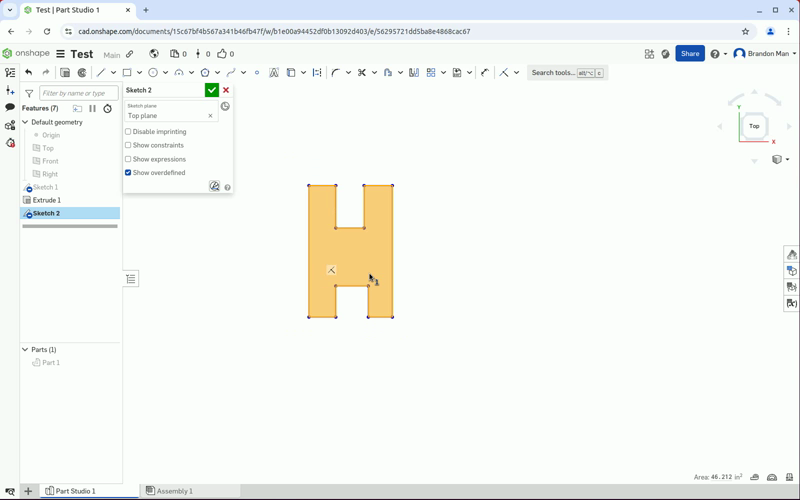
scroll(-6)
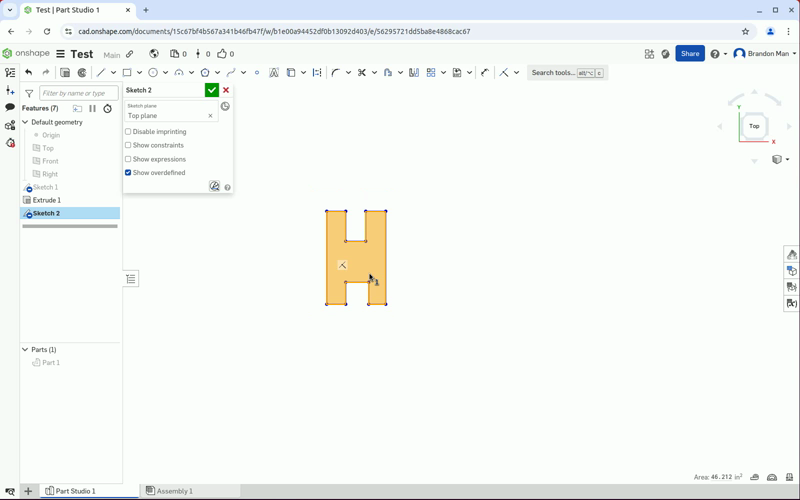
scroll(-6)
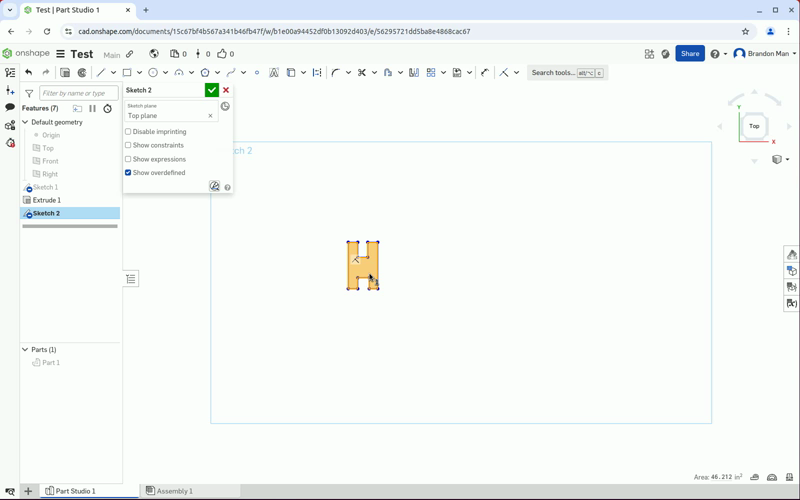
mouse_move(73, 352)
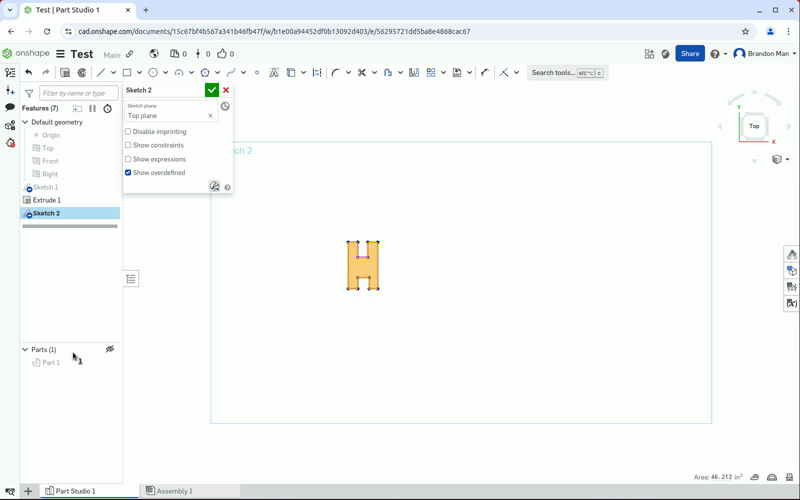
key(shift+y)
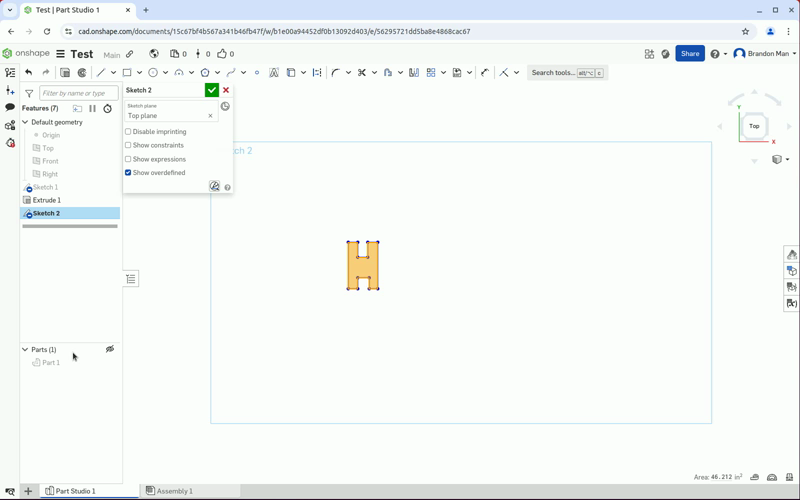
key(shift+e)
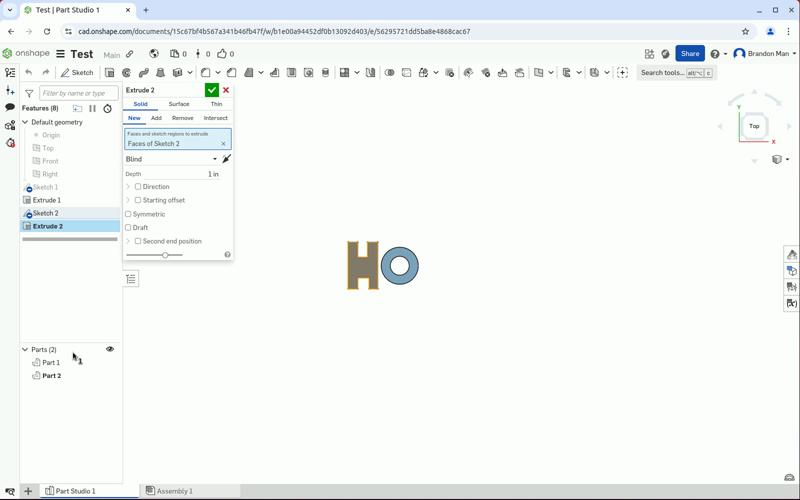
mouse_move(143, 106)
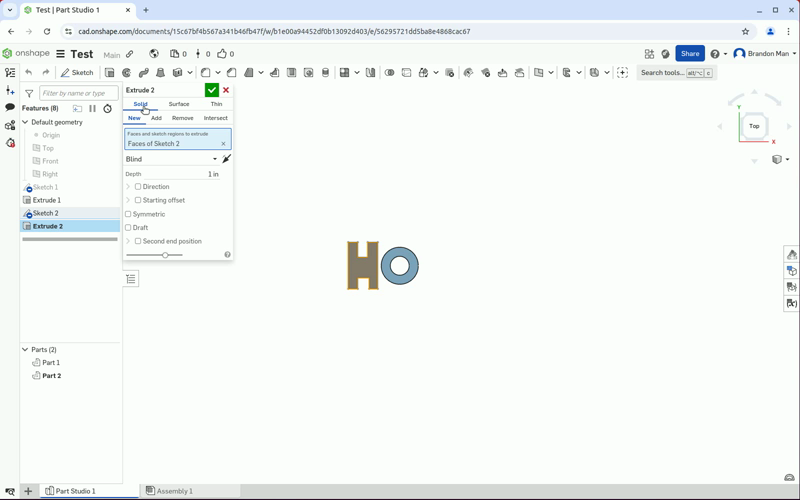
click(143, 106)
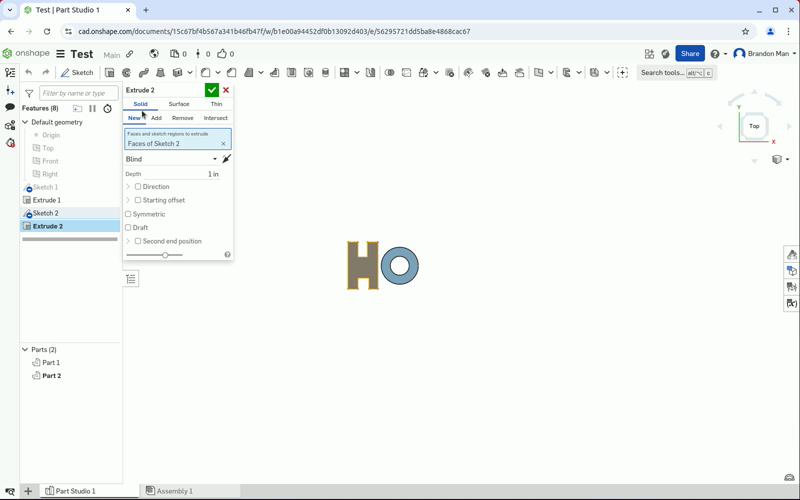
mouse_move(137, 120)
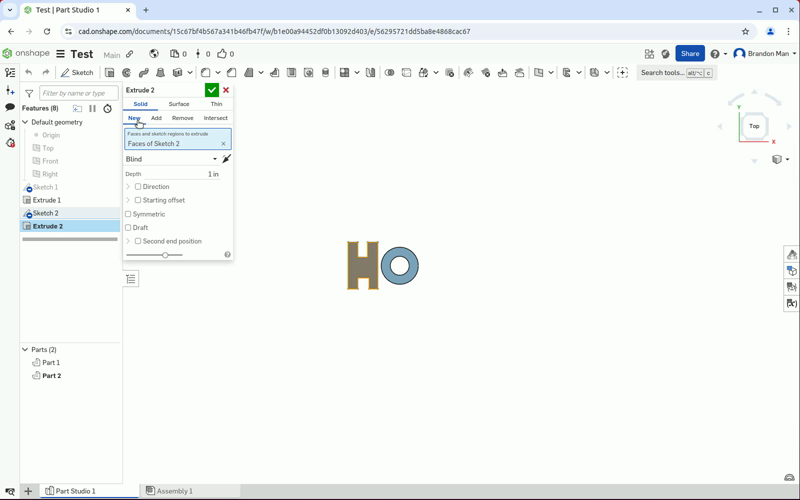
click(137, 120)
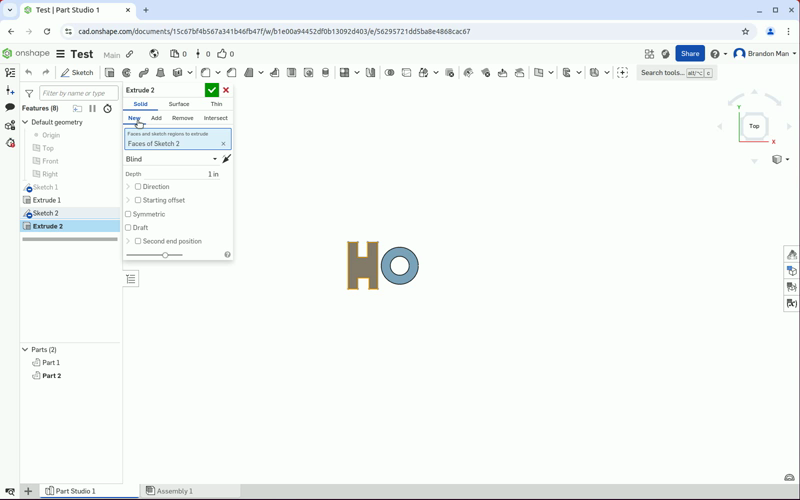
key(tab, 4)
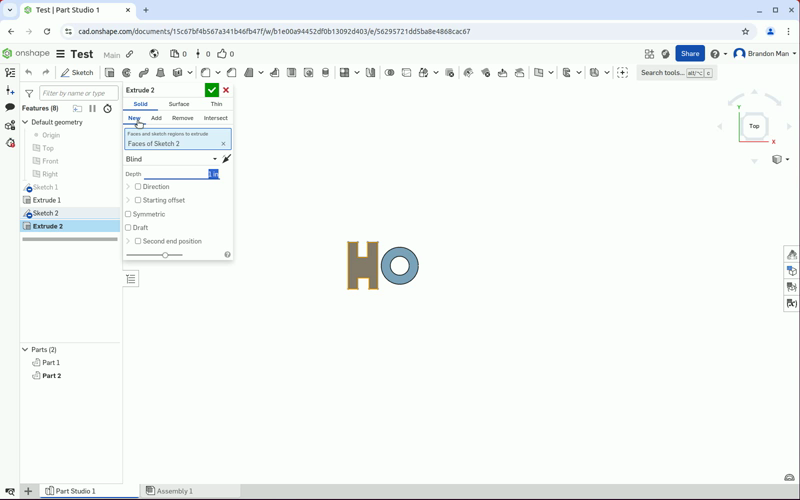
text(9.388)
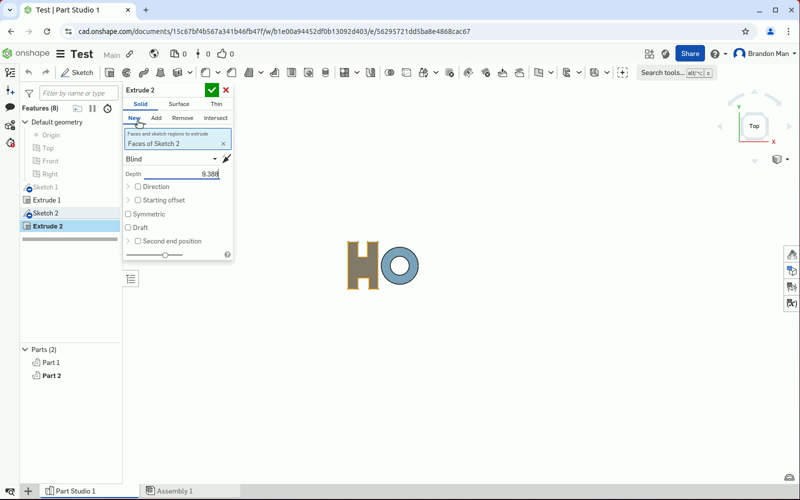
key(enter)
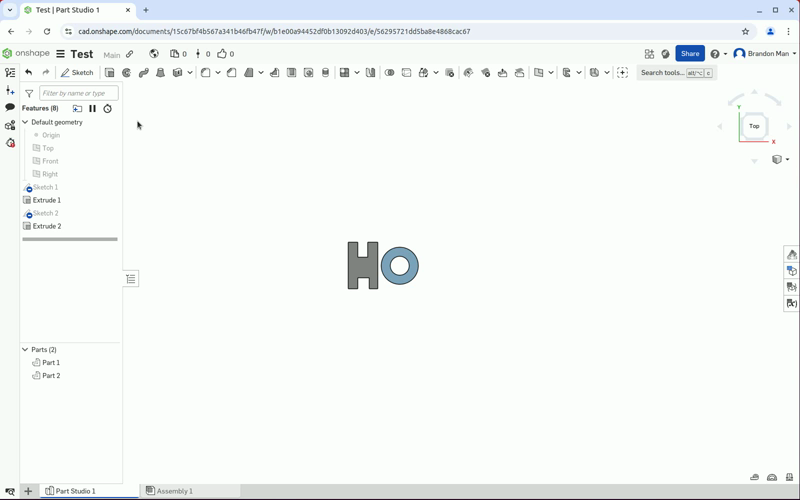
key(shift+h)
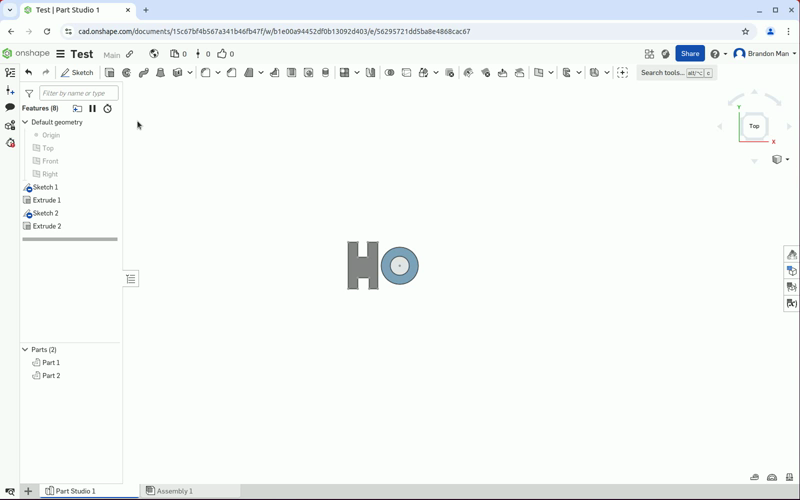
key(shift+h)
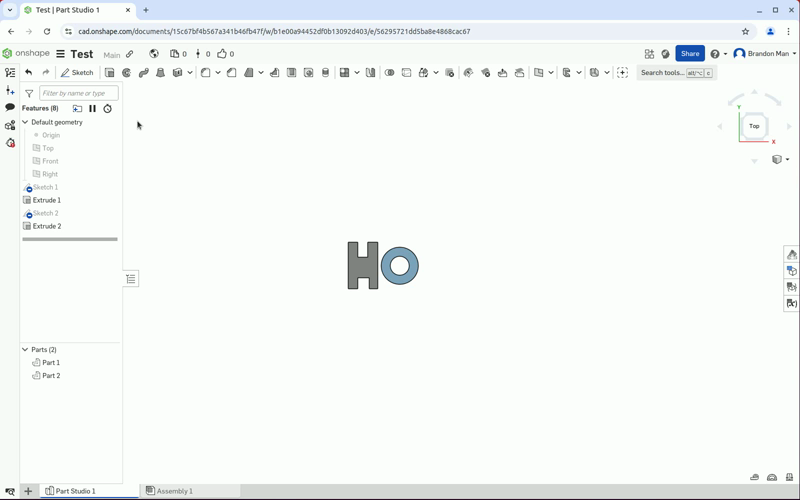
mouse_move(73, 189)
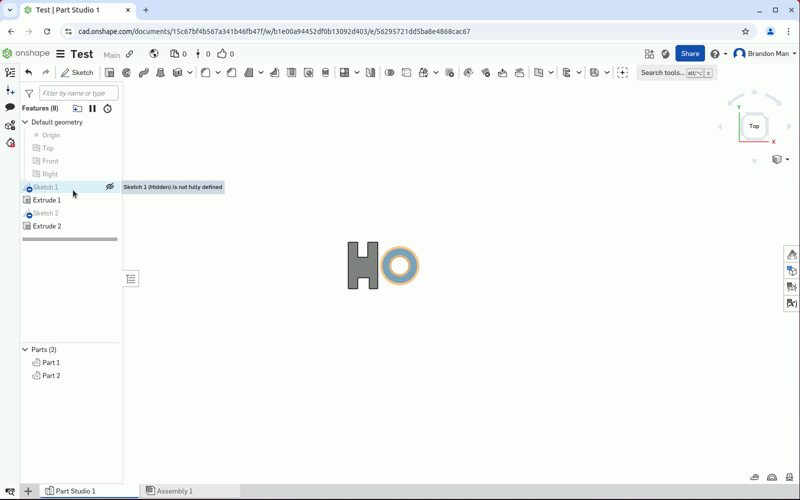
click(73, 189)
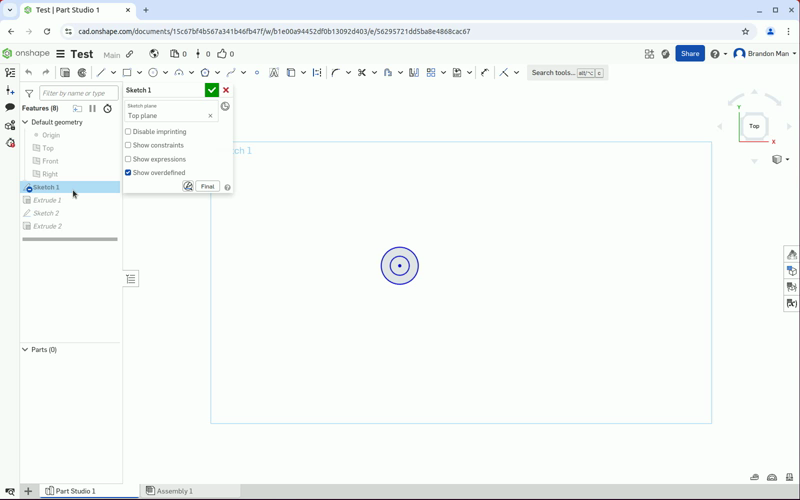
mouse_move(229, 92)
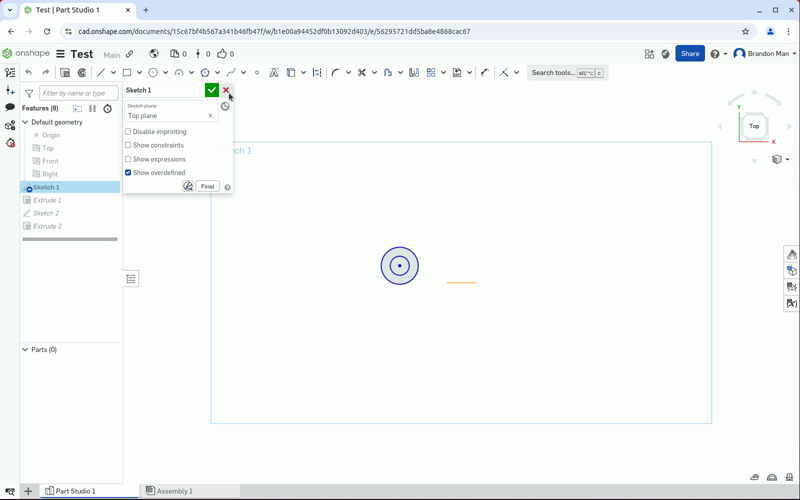
click(229, 92)
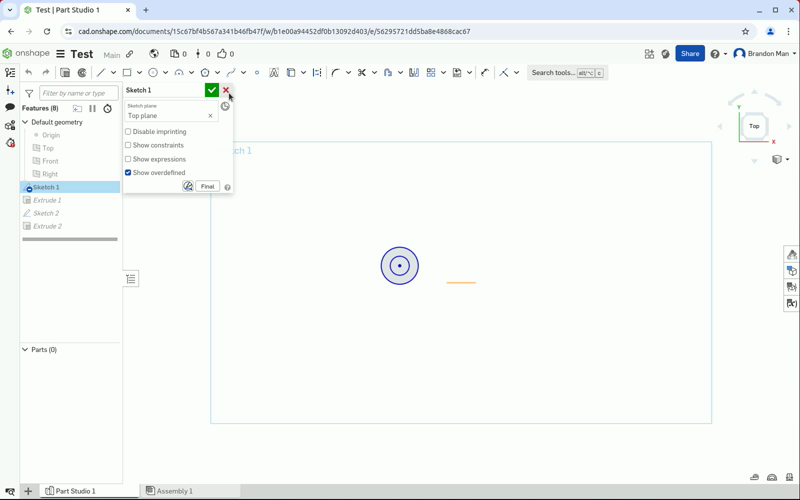
key(shift+s)
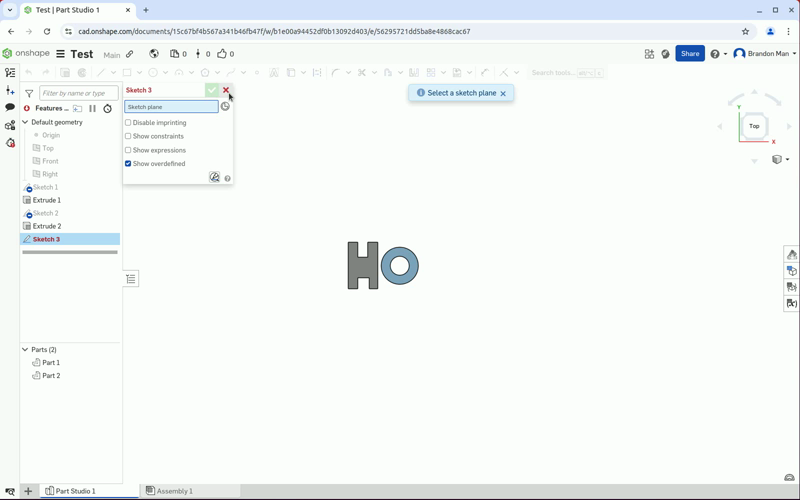
mouse_move(73, 150)
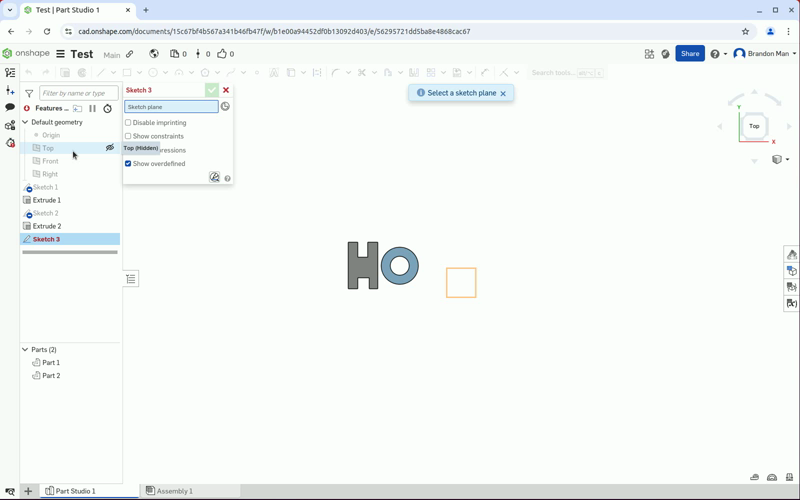
click(73, 150)
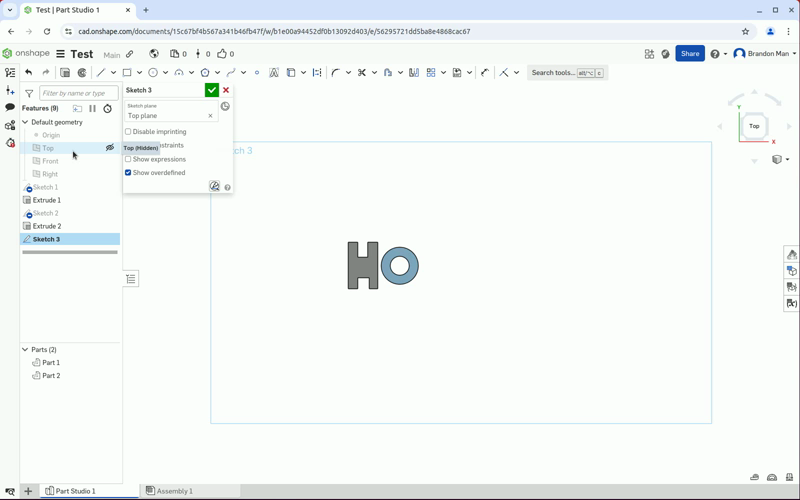
mouse_move(73, 352)
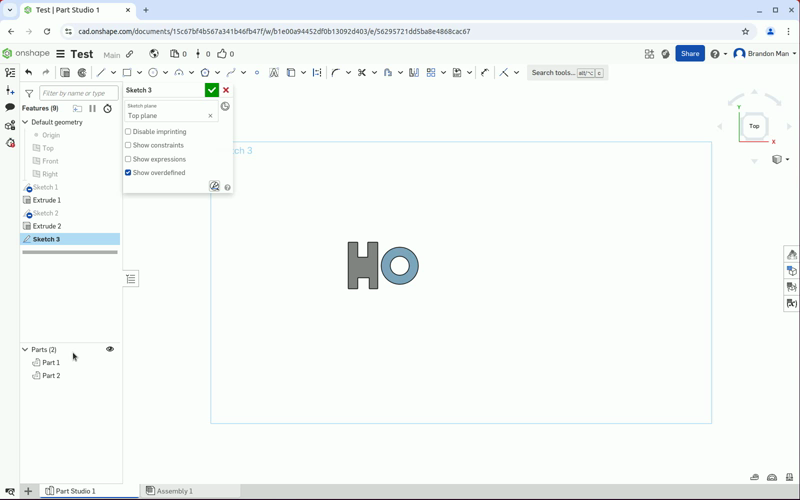
key(y)
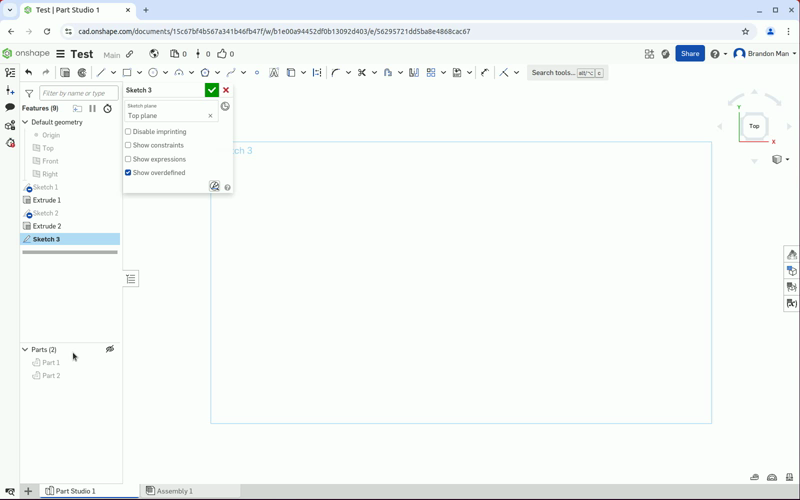
key(l)
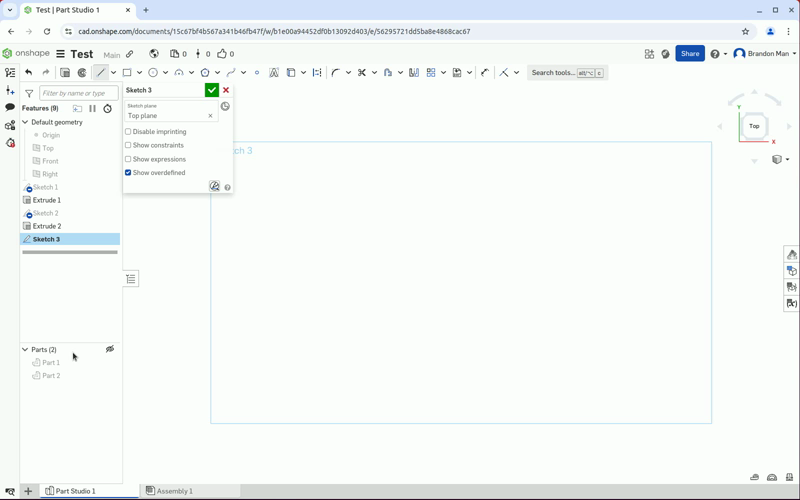
key_down(shift)
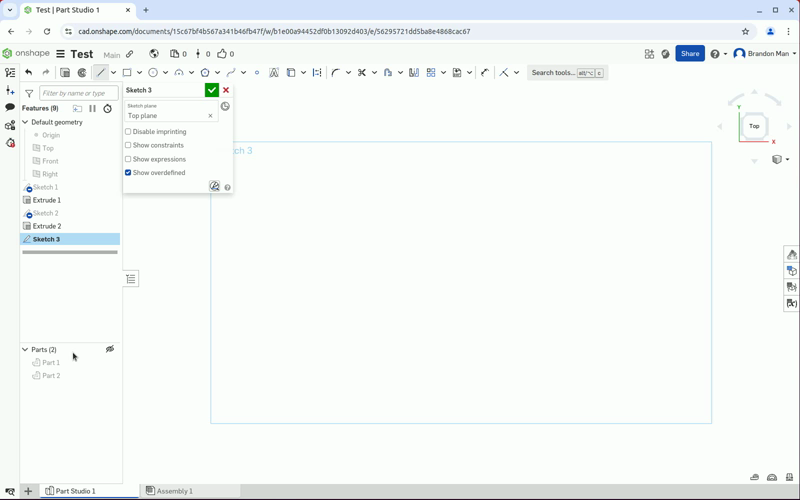
mouse_move(423, 288)
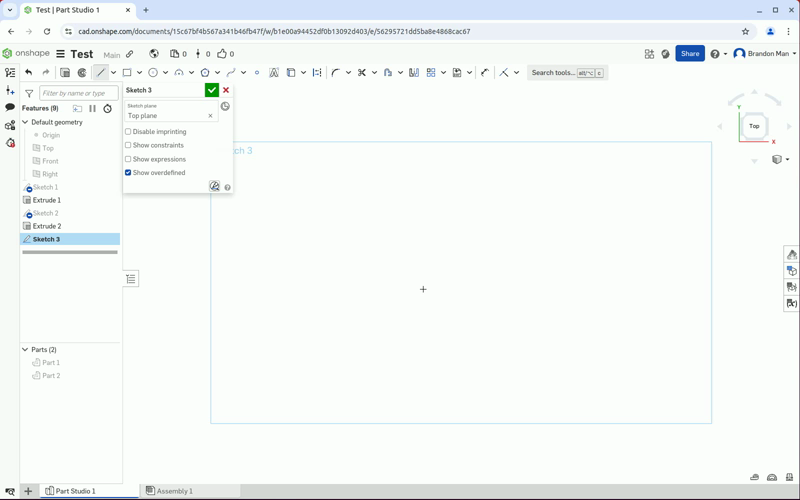
click(423, 288)
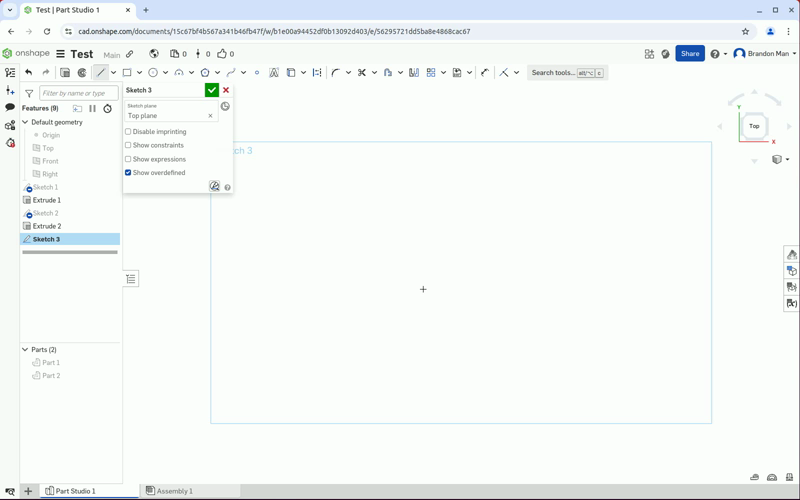
key_up(shift)
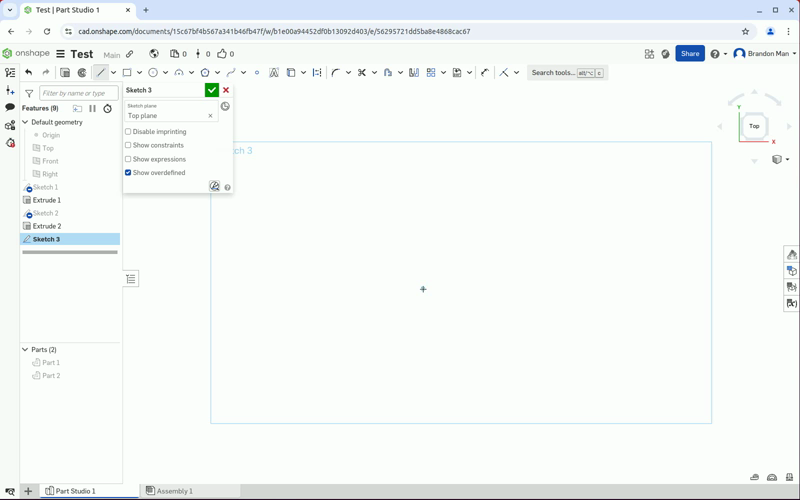
key_down(shift)
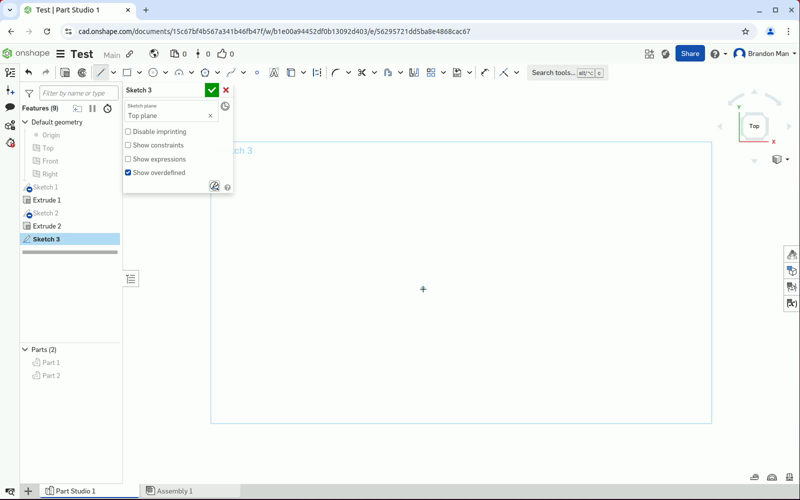
mouse_move(453, 288)
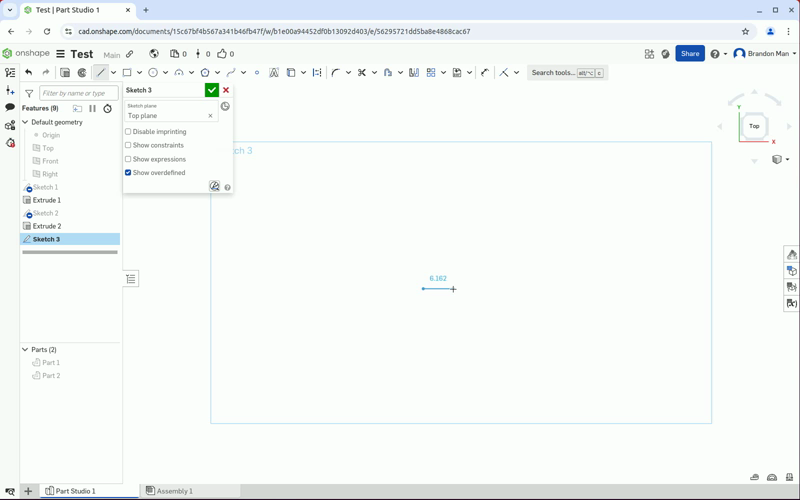
mouse_move(445, 288)
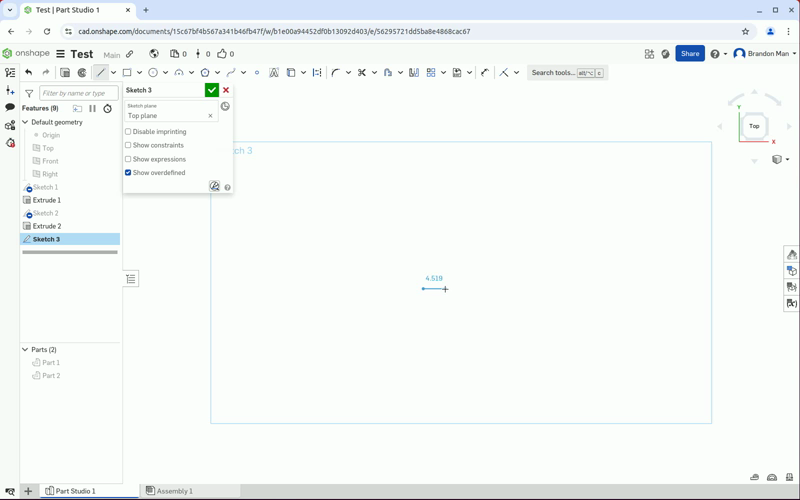
click(445, 288)
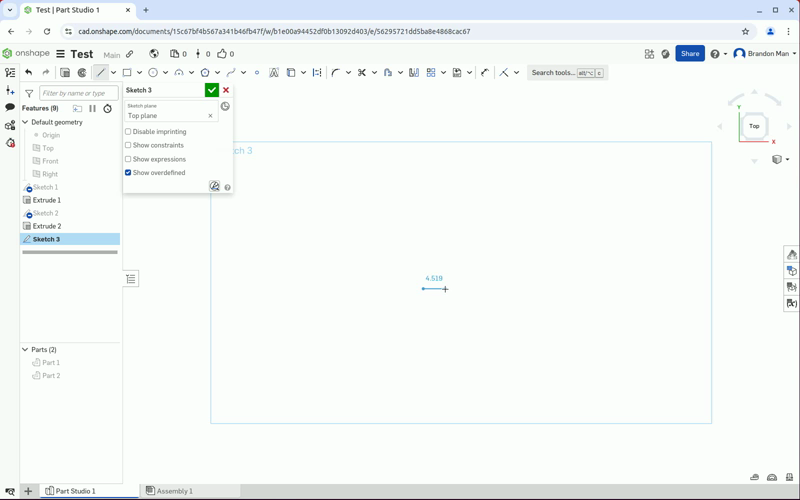
key_up(shift)
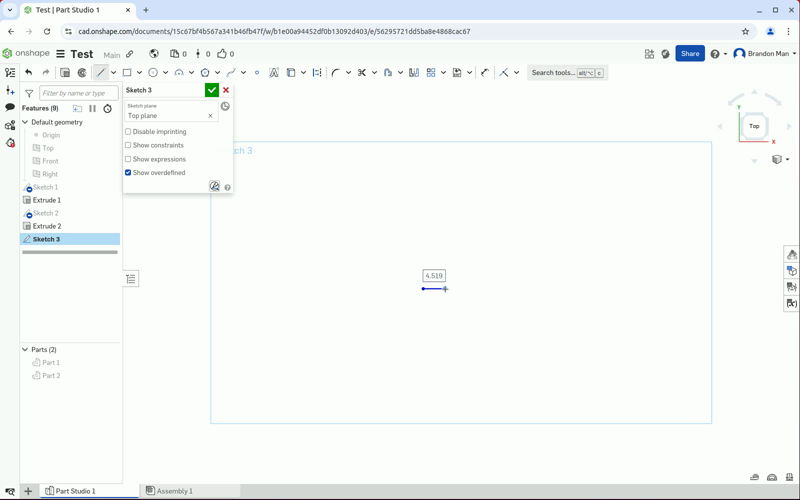
key_down(shift)
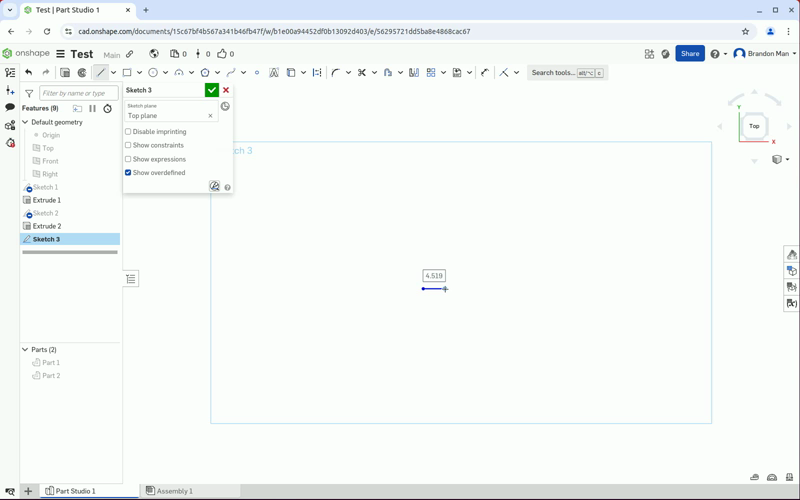
mouse_move(475, 288)
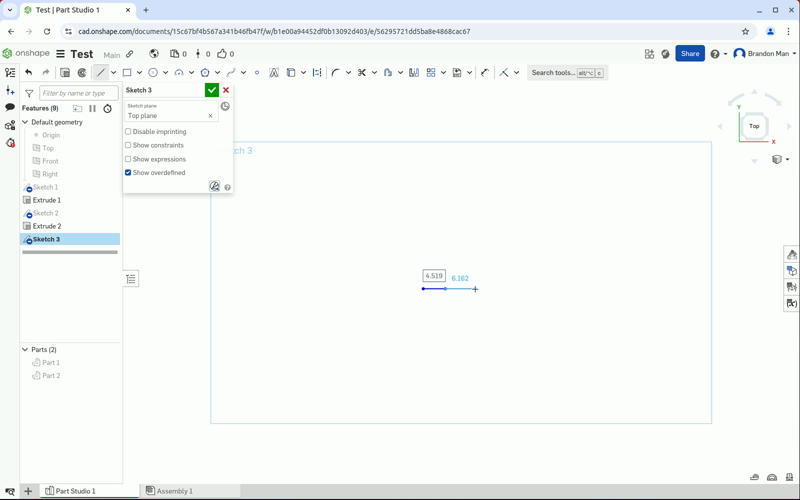
mouse_move(445, 283)
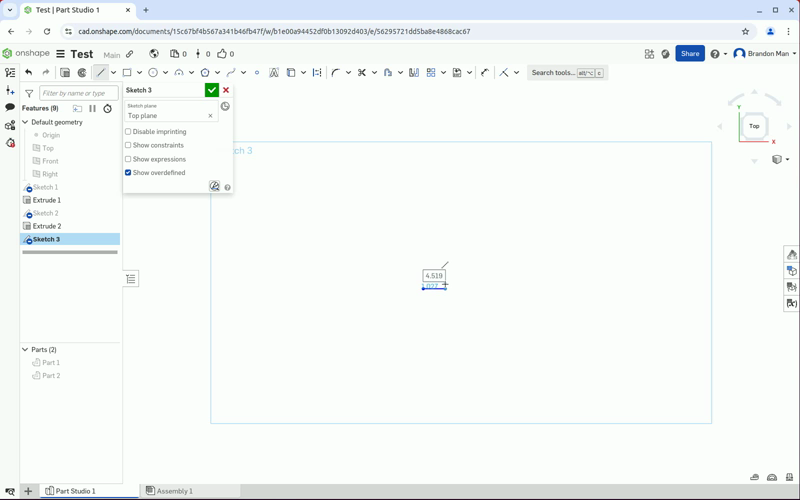
scroll(6)
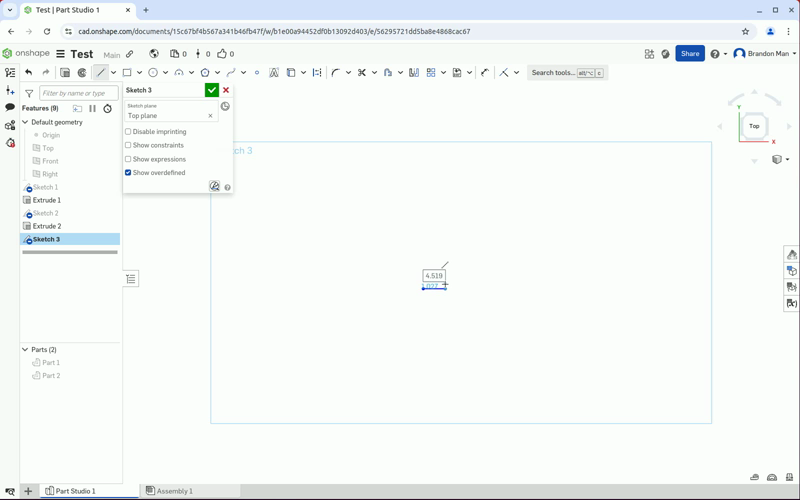
scroll(6)
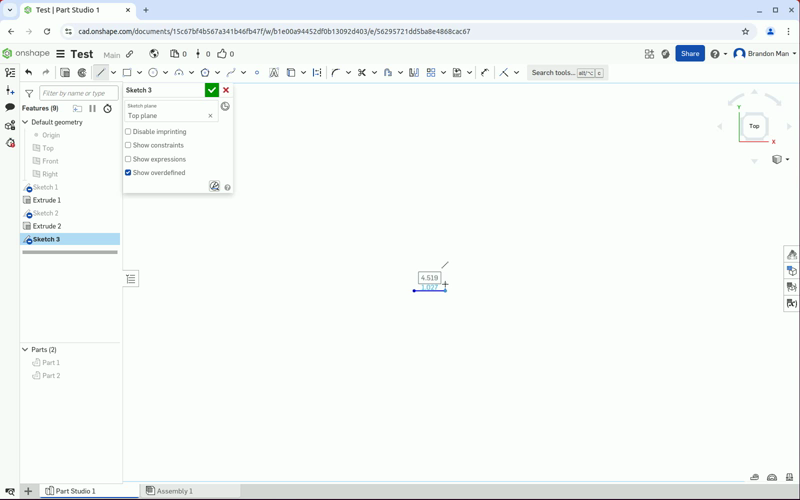
scroll(6)
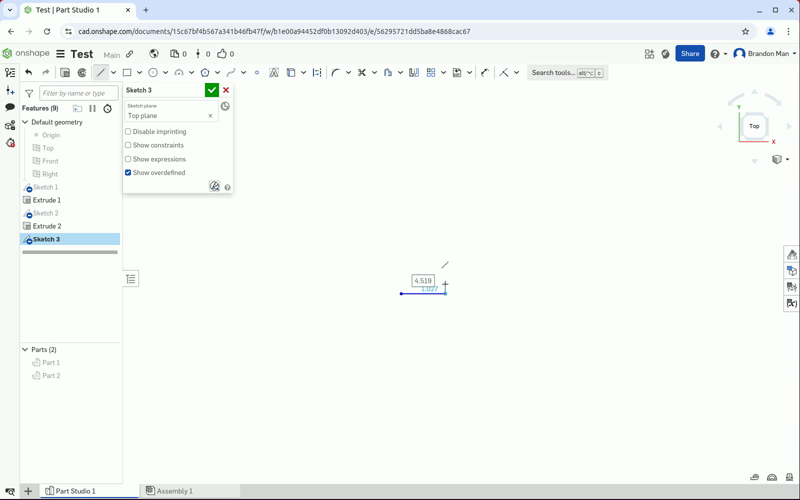
scroll(6)
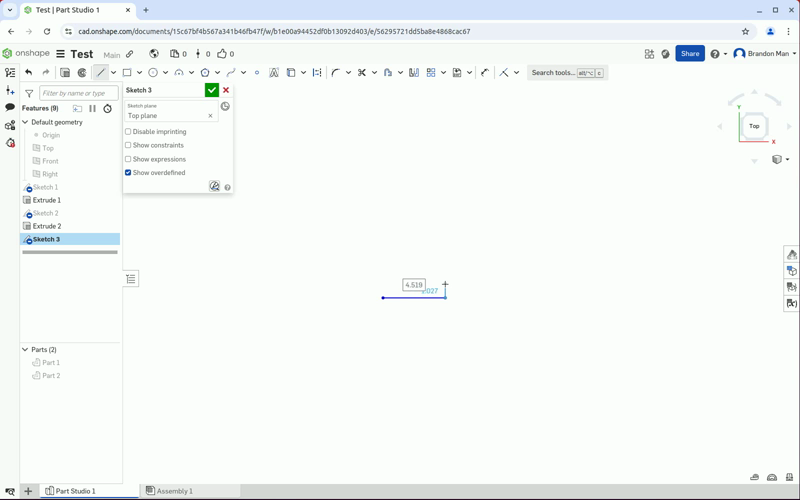
scroll(6)
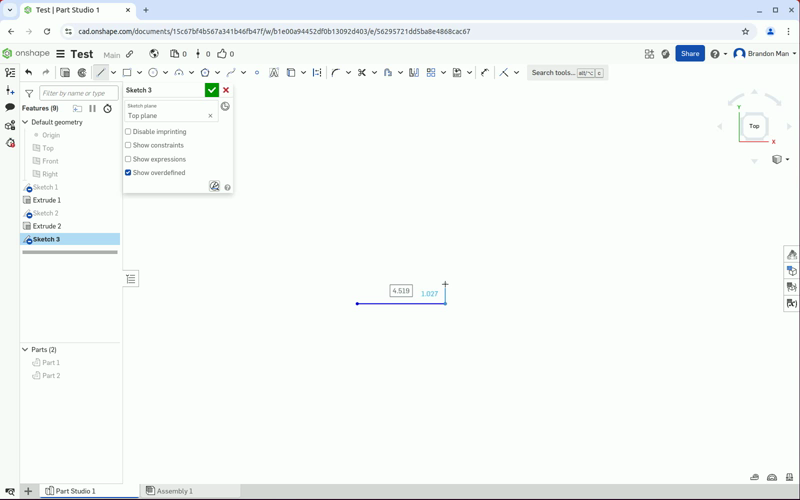
scroll(6)
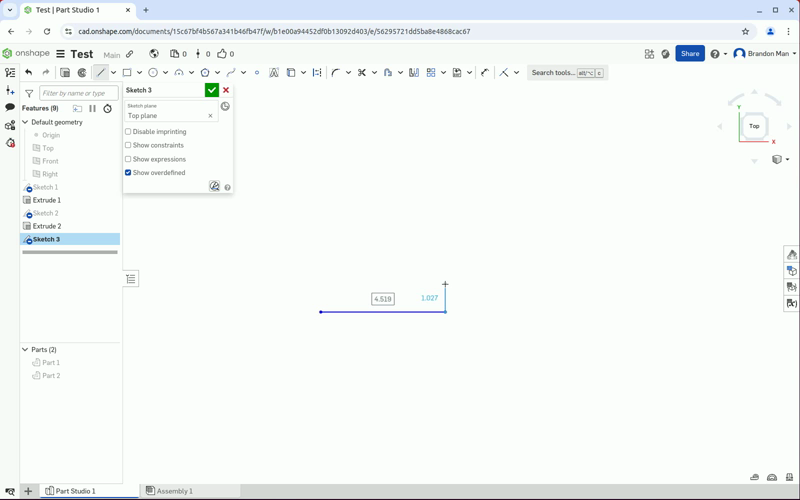
scroll(6)
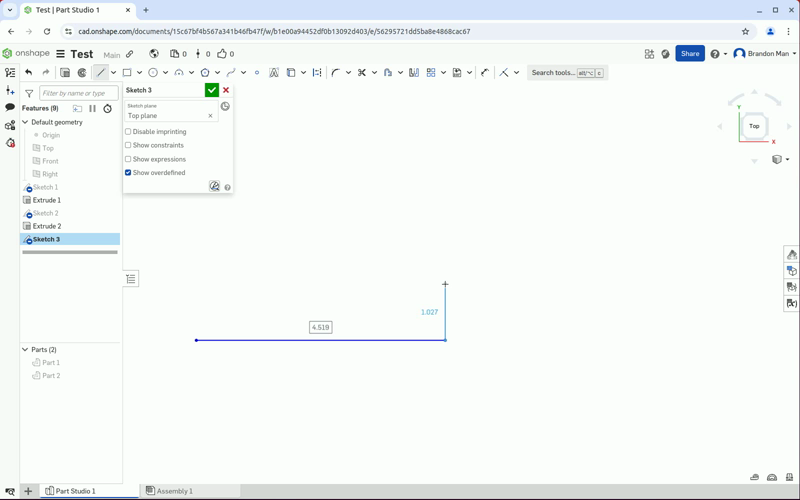
click(445, 283)
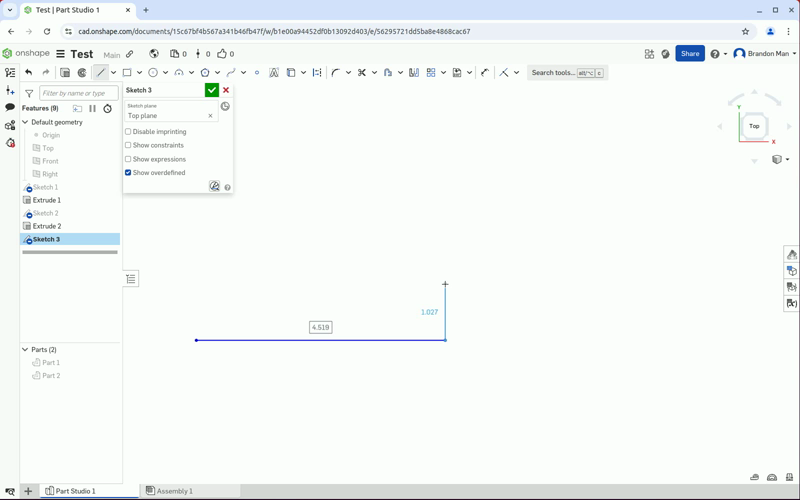
scroll(-6)
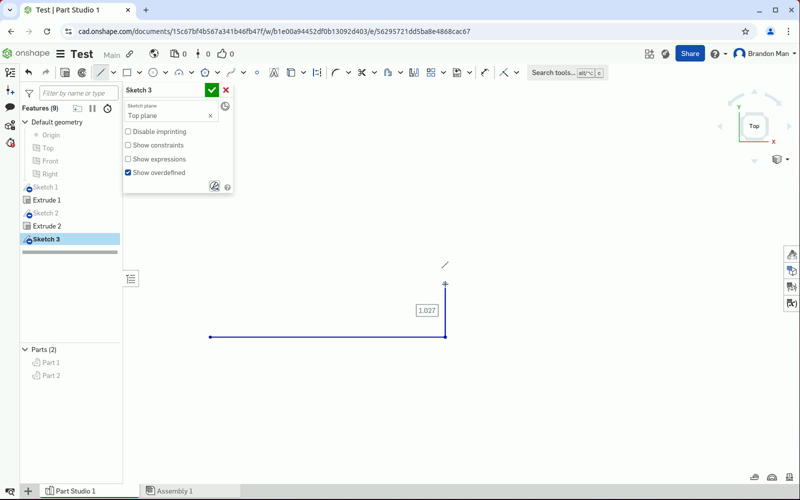
scroll(-6)
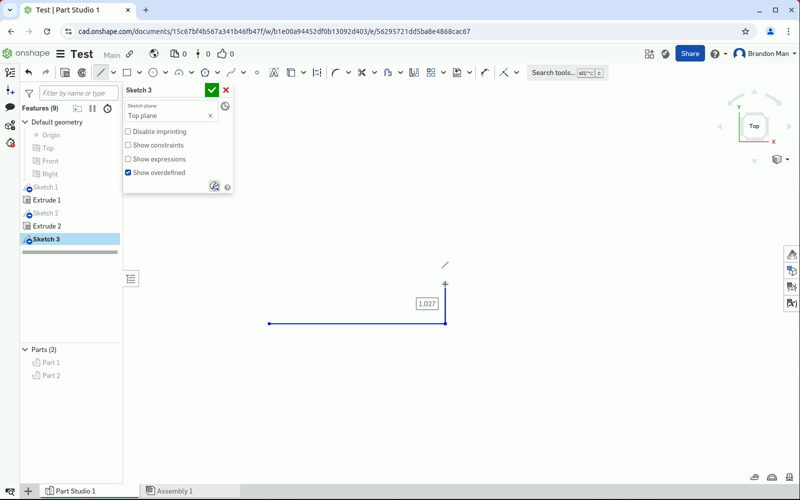
scroll(-6)
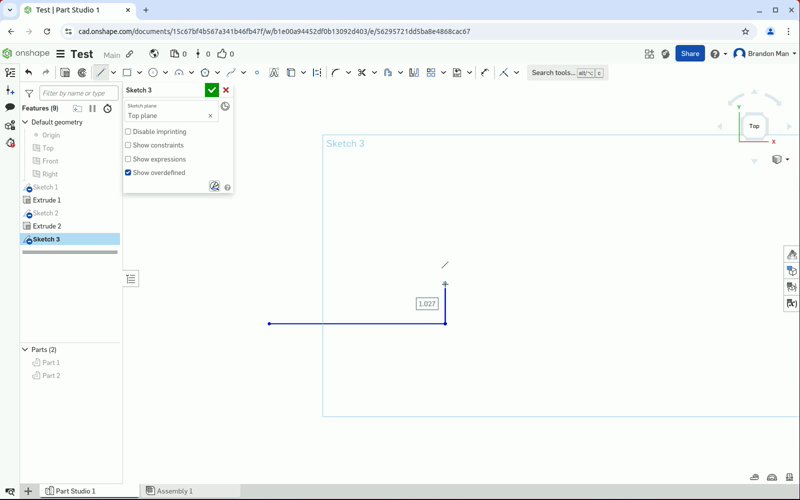
scroll(-6)
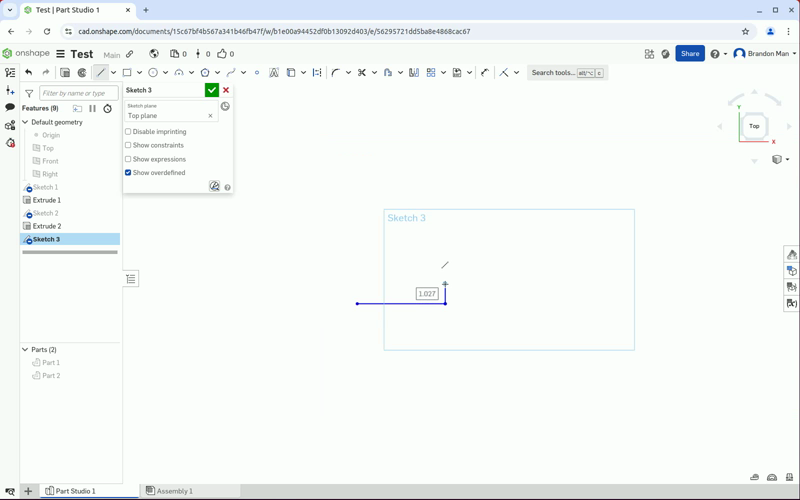
scroll(-6)
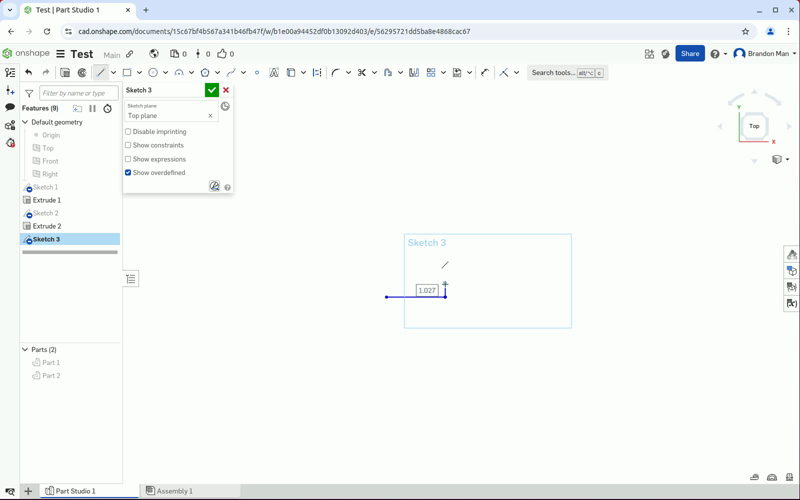
scroll(-6)
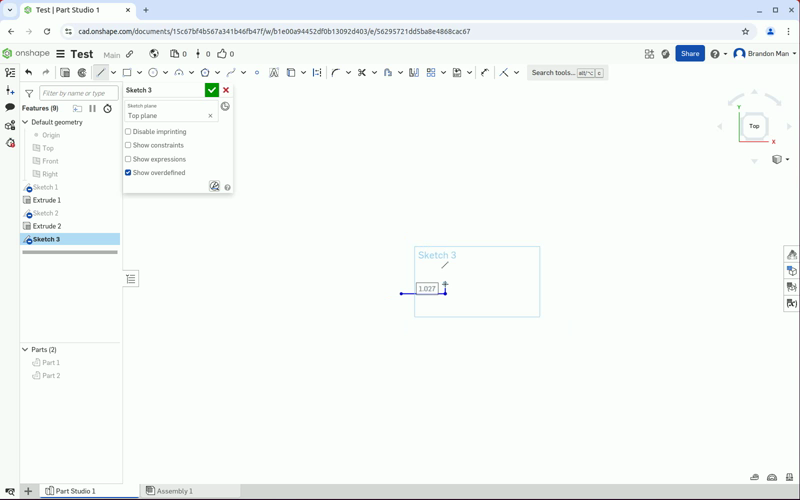
scroll(-6)
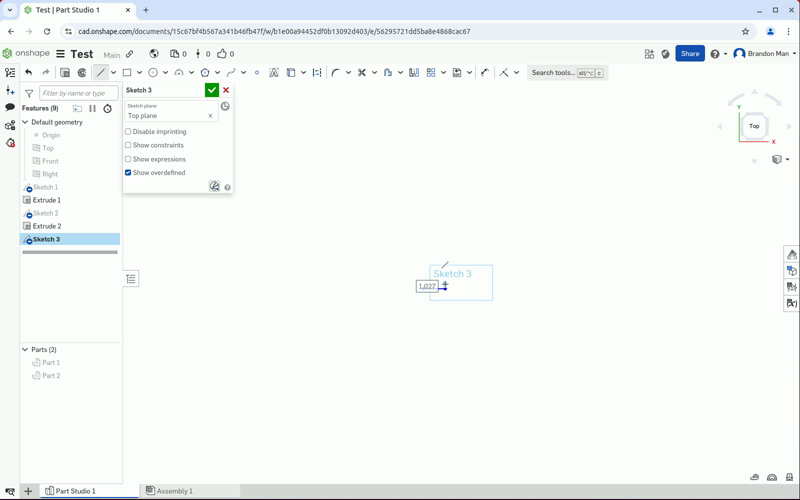
key_up(shift)
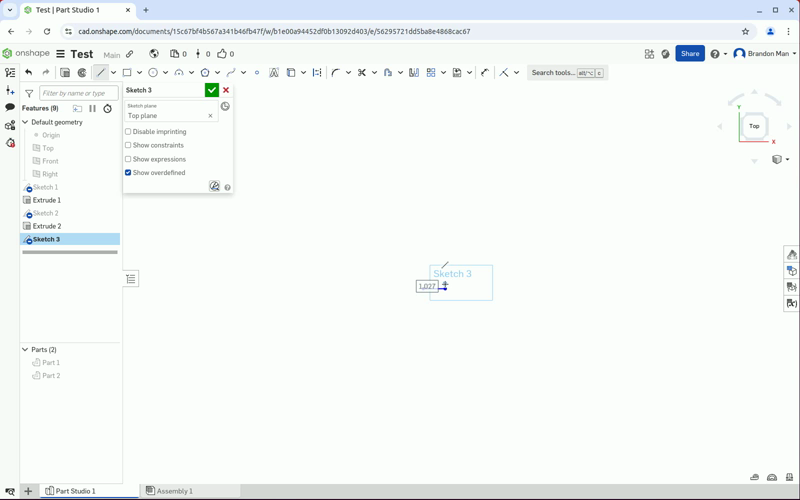
key_down(shift)
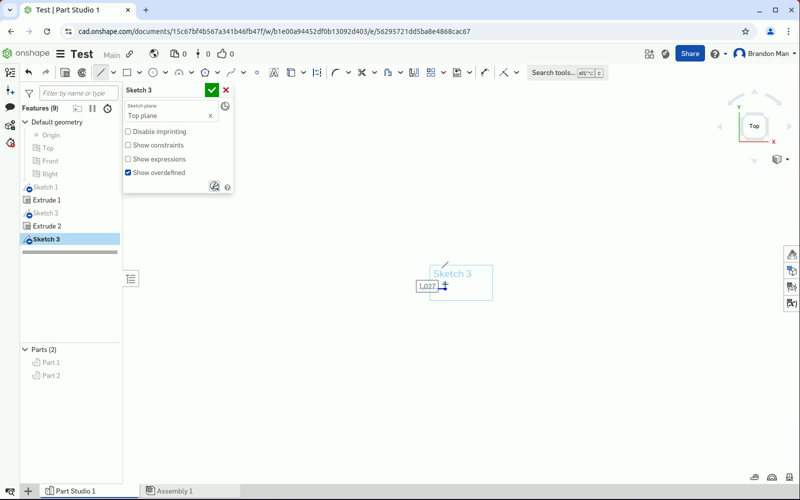
mouse_move(475, 283)
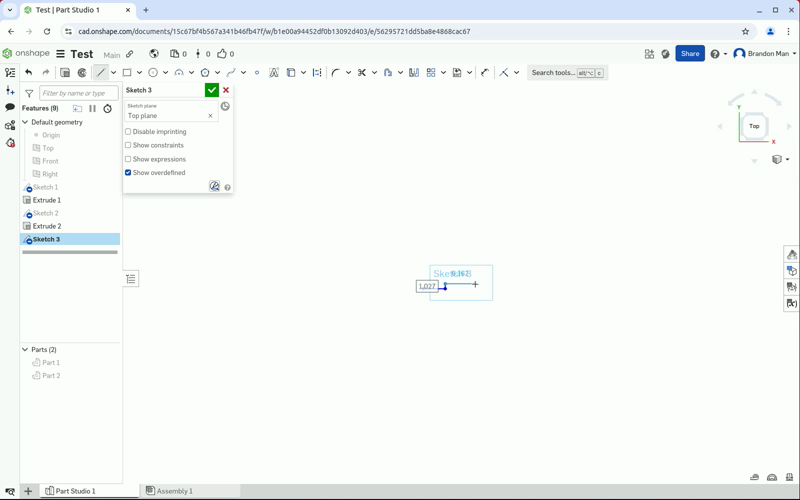
mouse_move(428, 283)
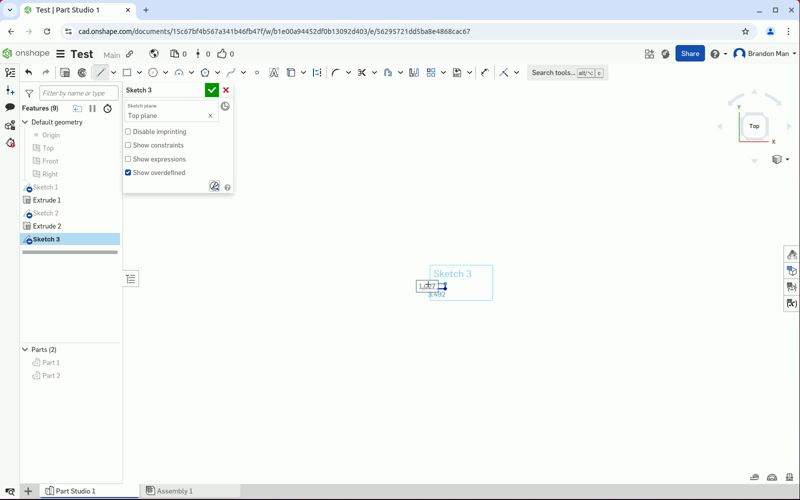
click(428, 283)
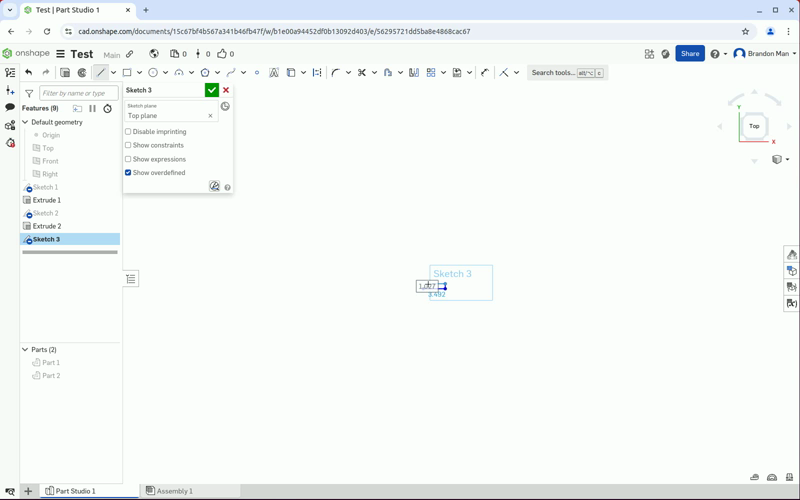
key_up(shift)
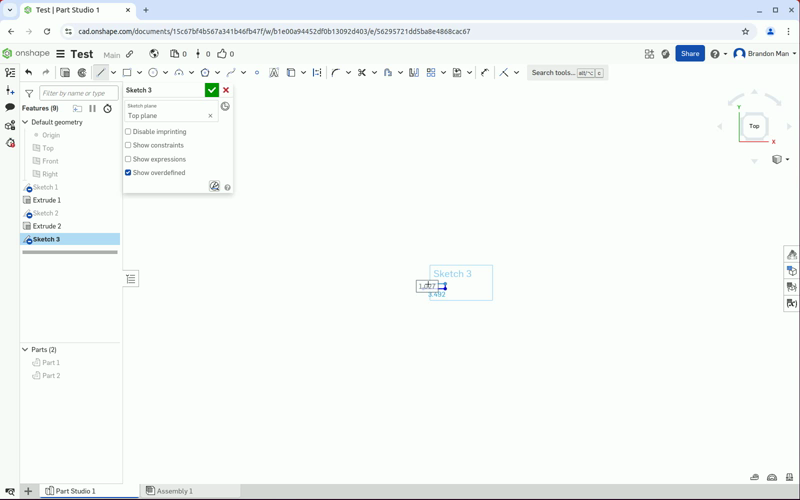
key_down(shift)
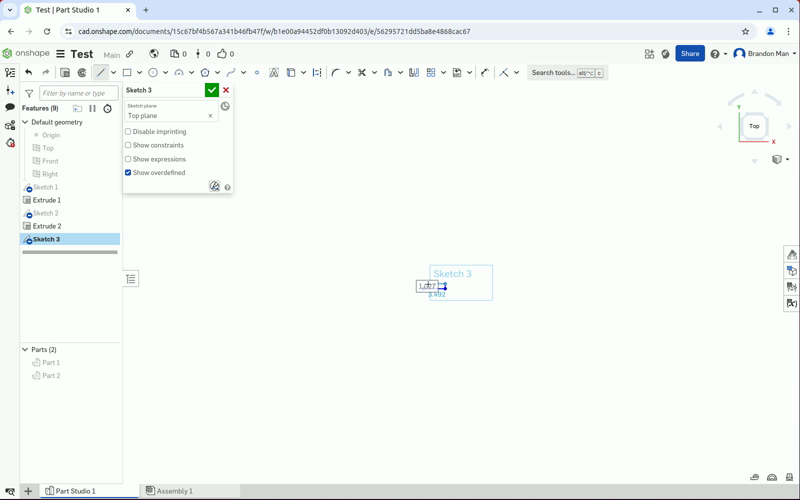
mouse_move(458, 283)
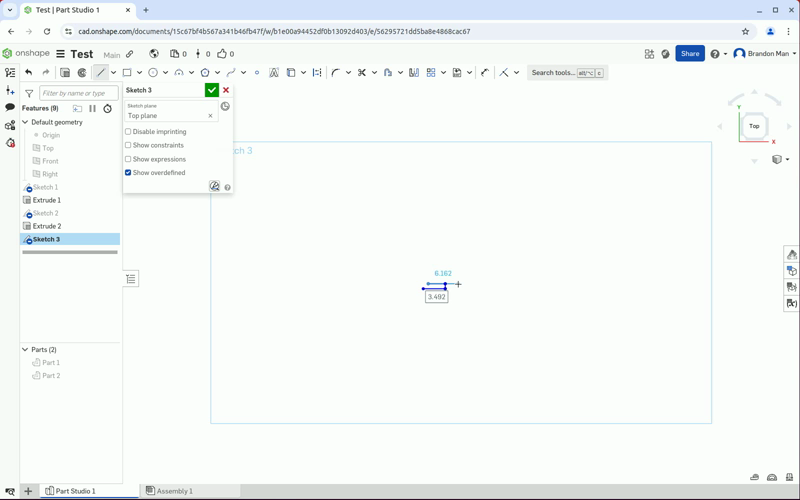
mouse_move(428, 242)
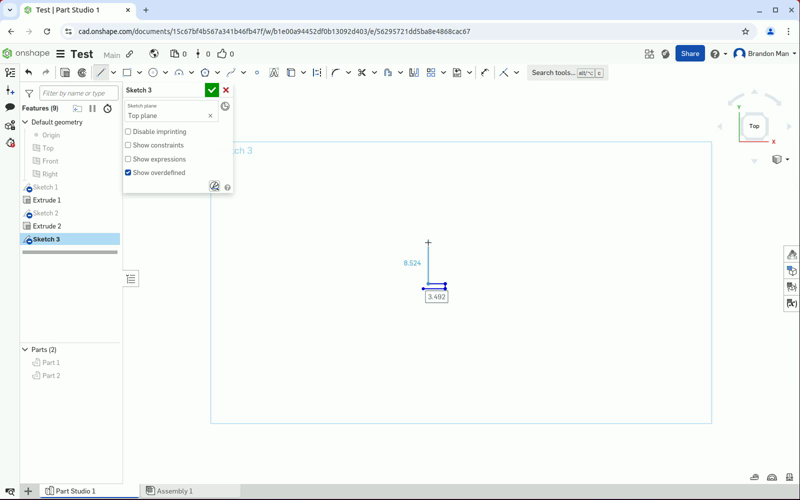
click(428, 242)
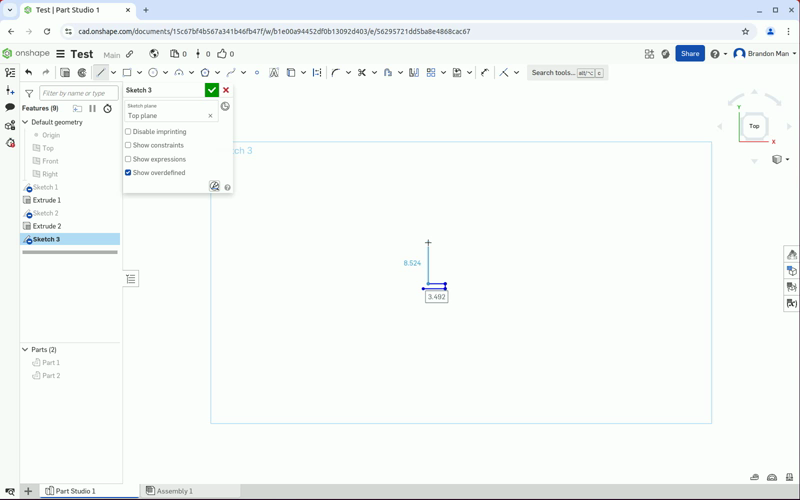
key_up(shift)
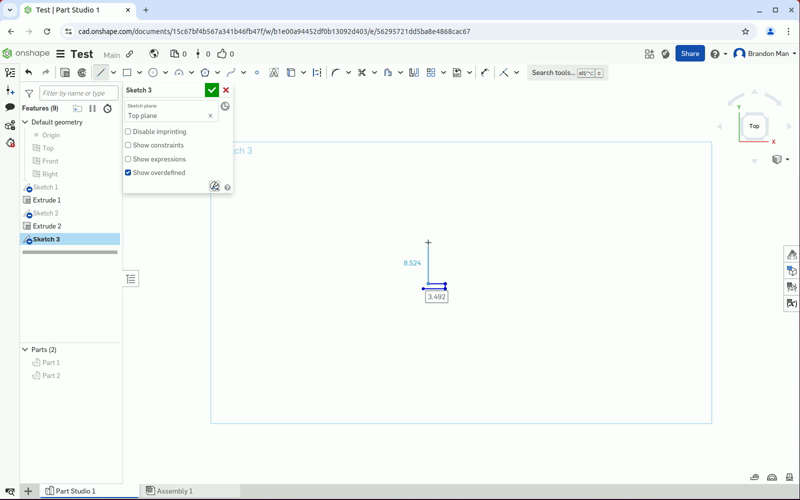
key_down(shift)
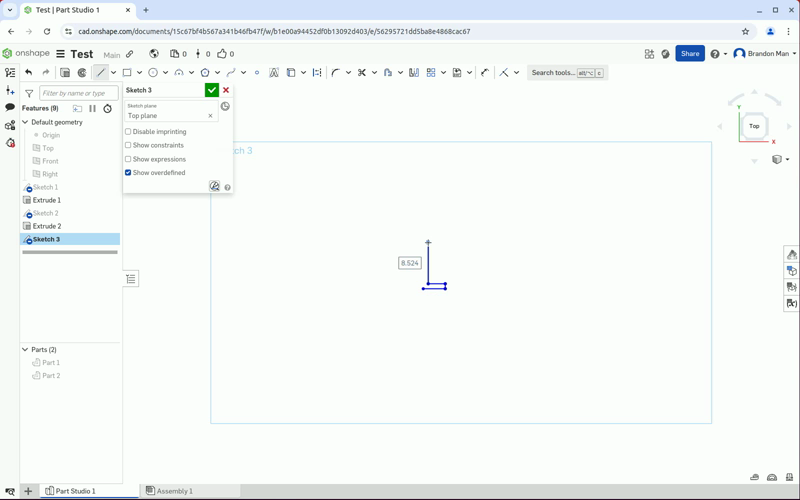
mouse_move(458, 242)
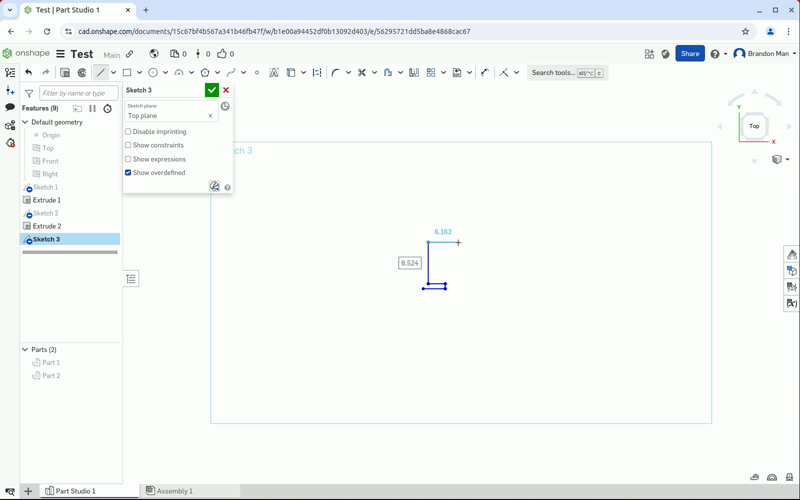
mouse_move(423, 242)
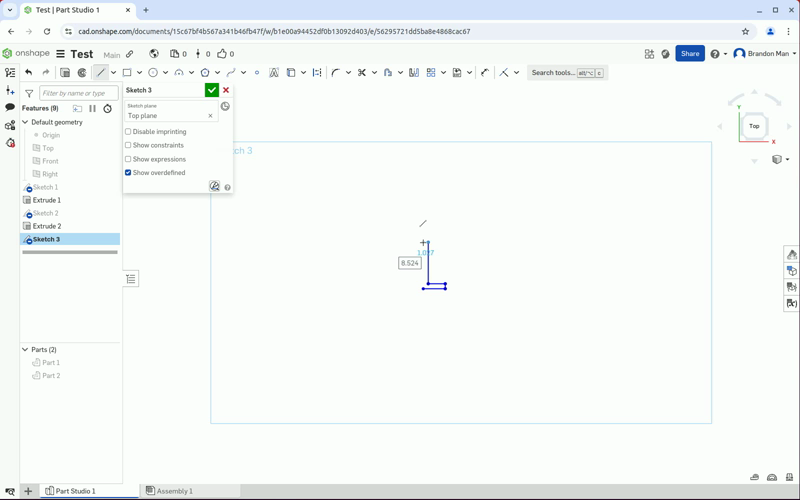
scroll(6)
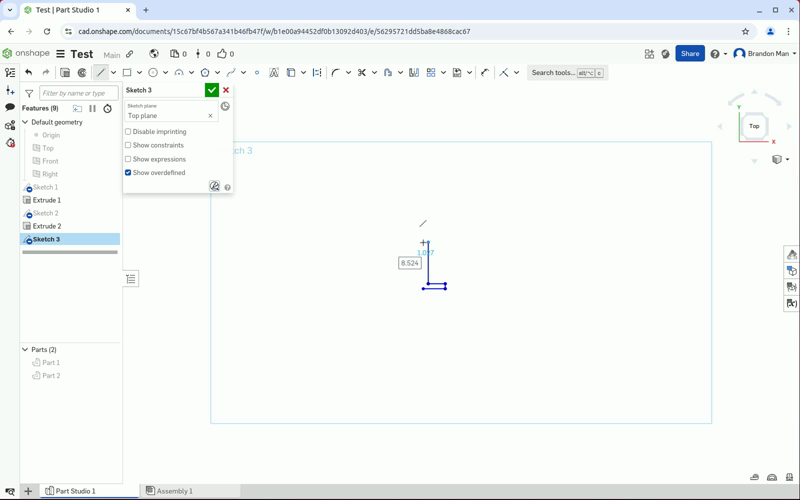
scroll(6)
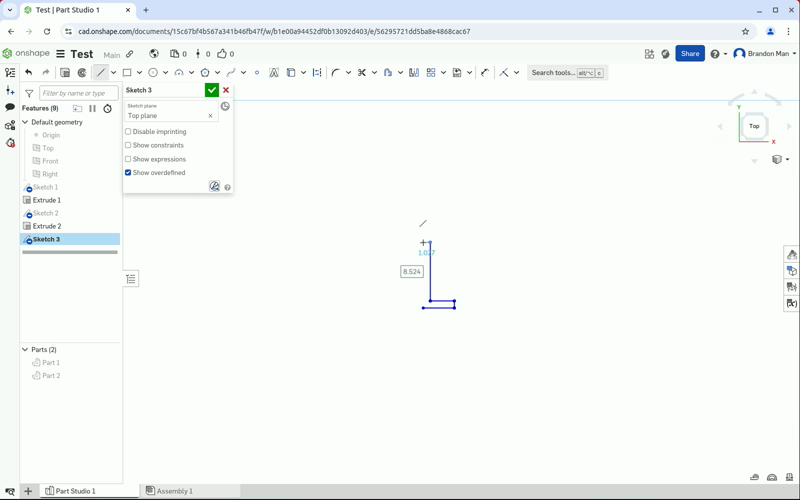
scroll(6)
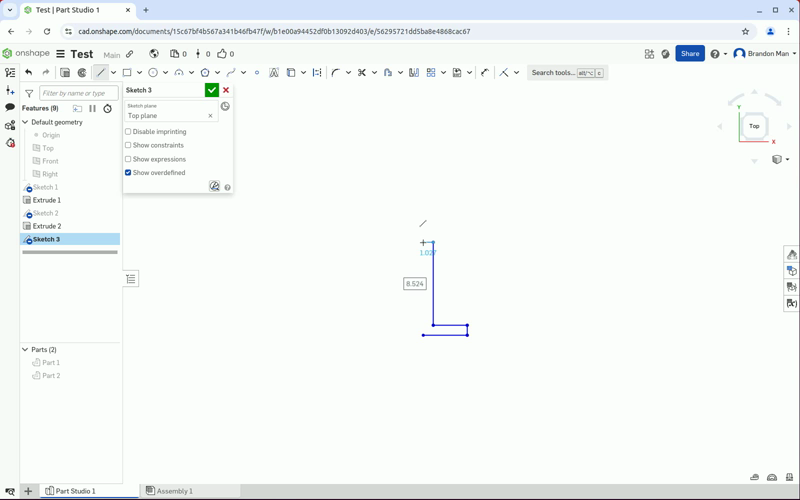
scroll(6)
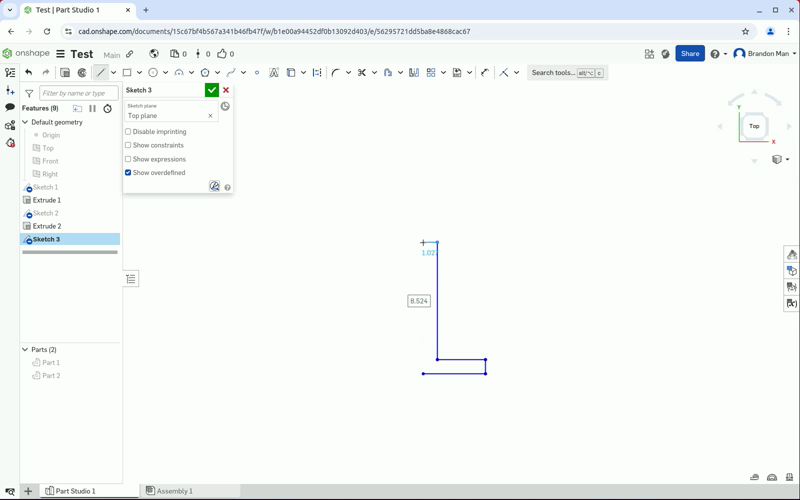
scroll(6)
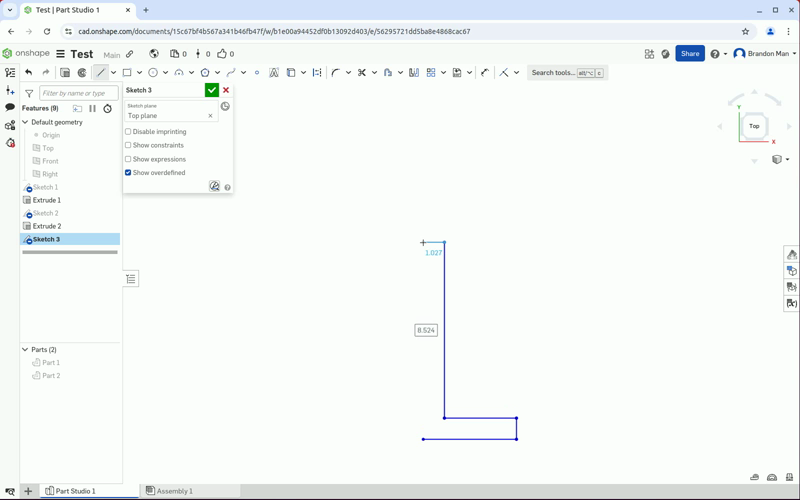
scroll(6)
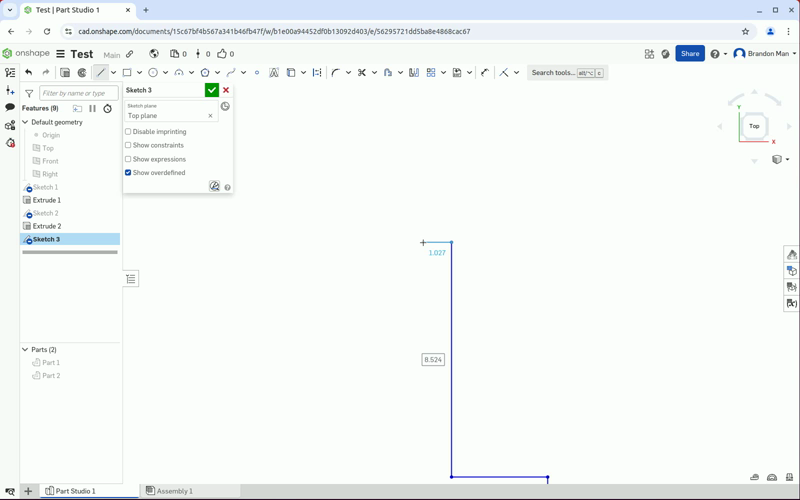
scroll(6)
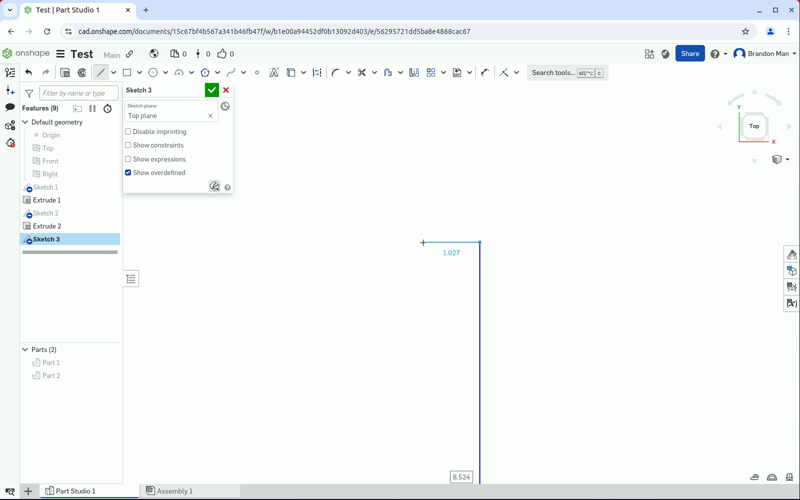
click(423, 242)
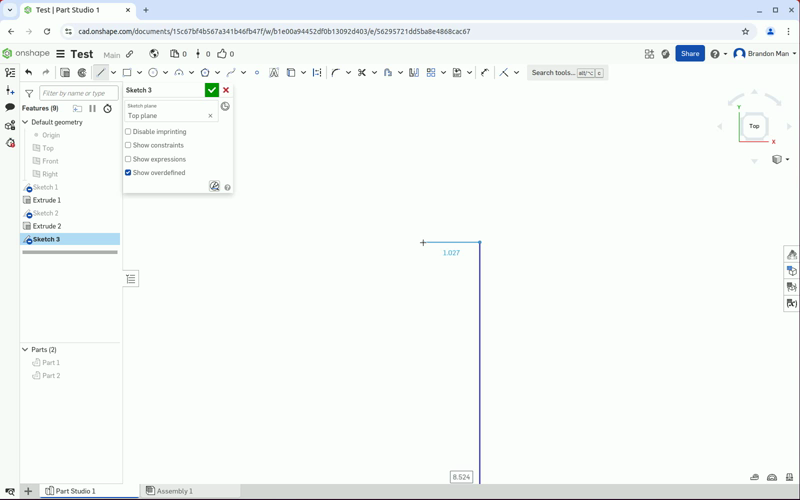
scroll(-6)
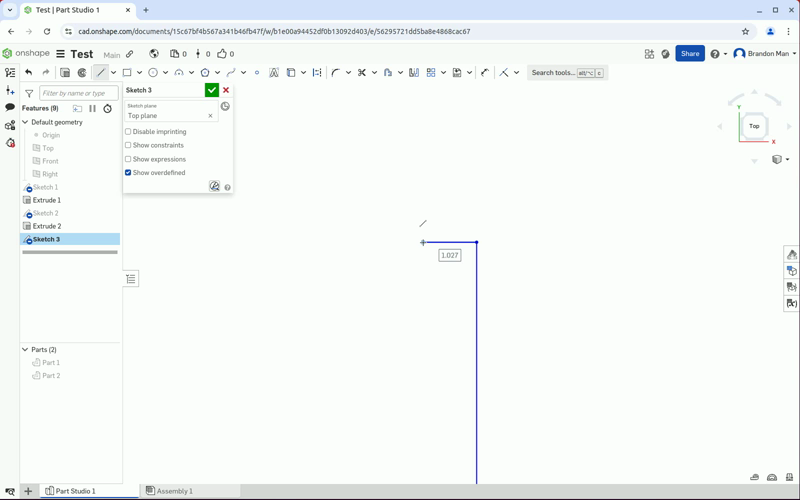
scroll(-6)
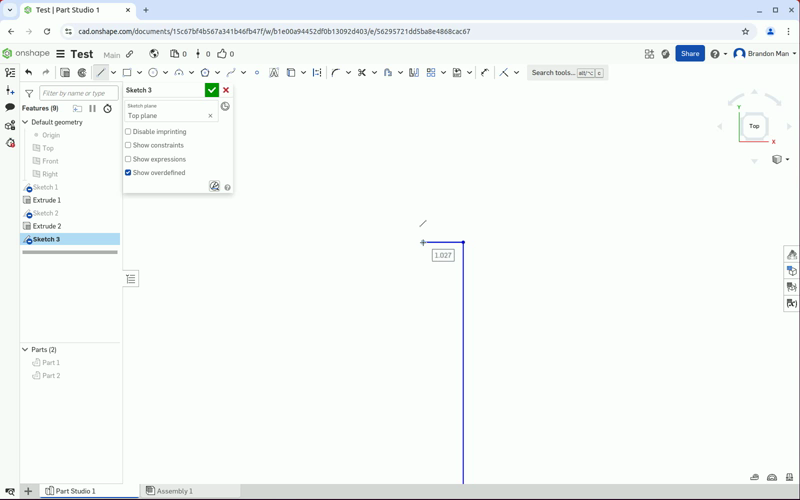
scroll(-6)
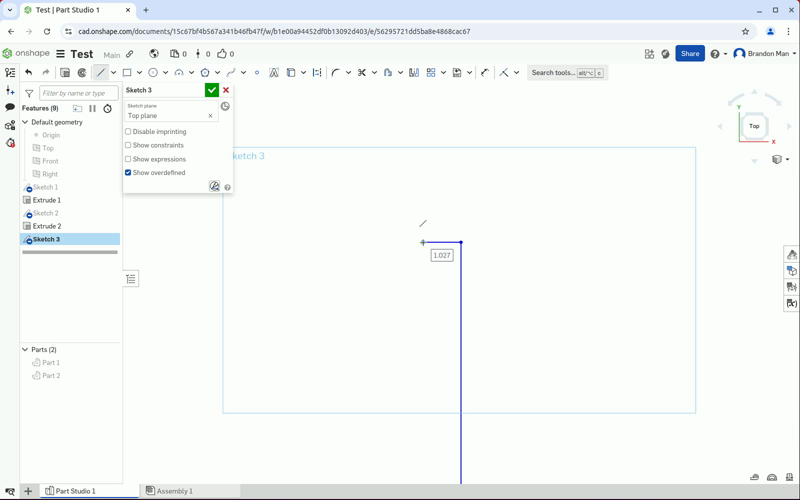
scroll(-6)
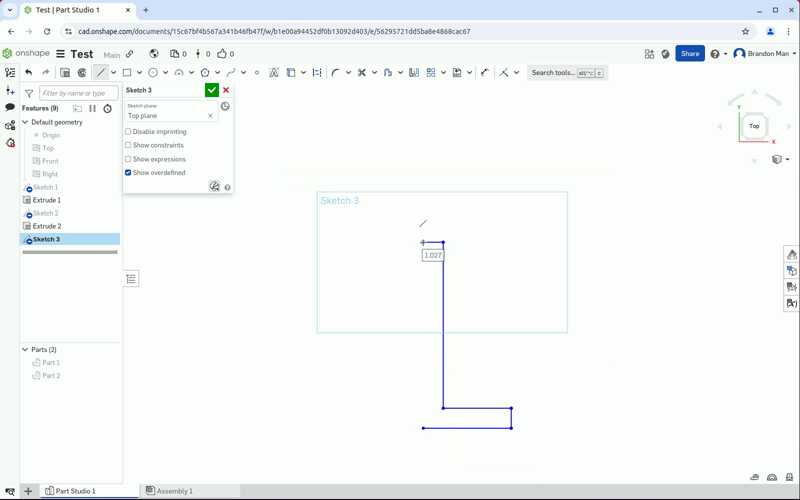
scroll(-6)
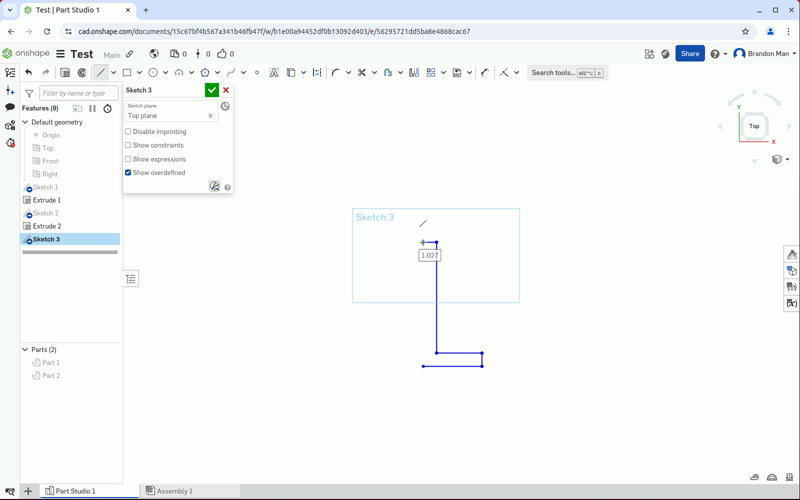
scroll(-6)
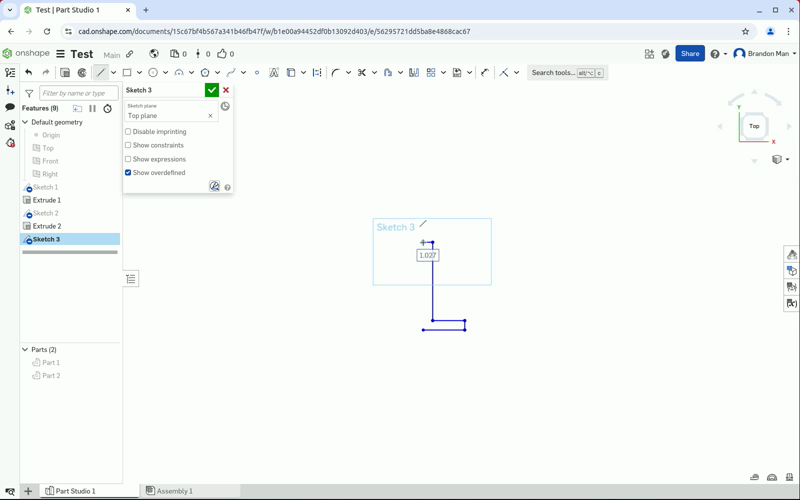
scroll(-6)
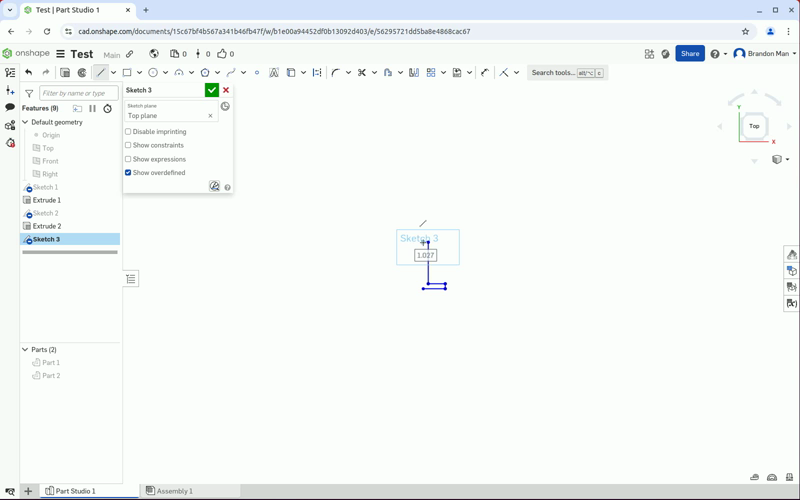
key_up(shift)
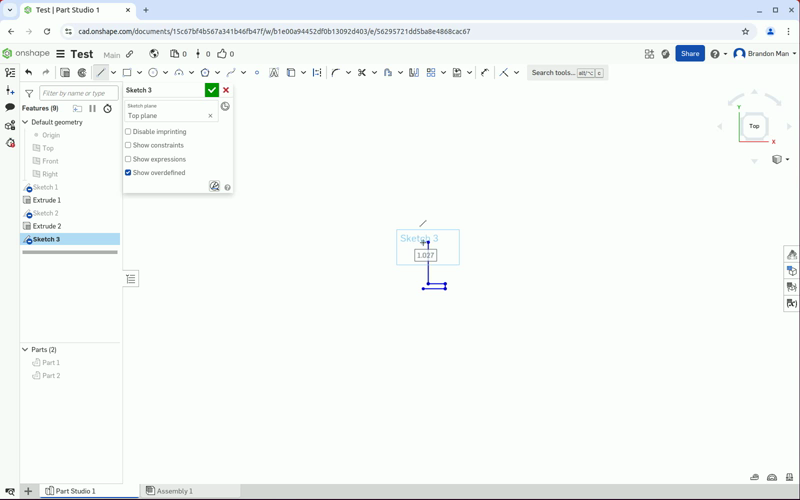
mouse_move(453, 242)
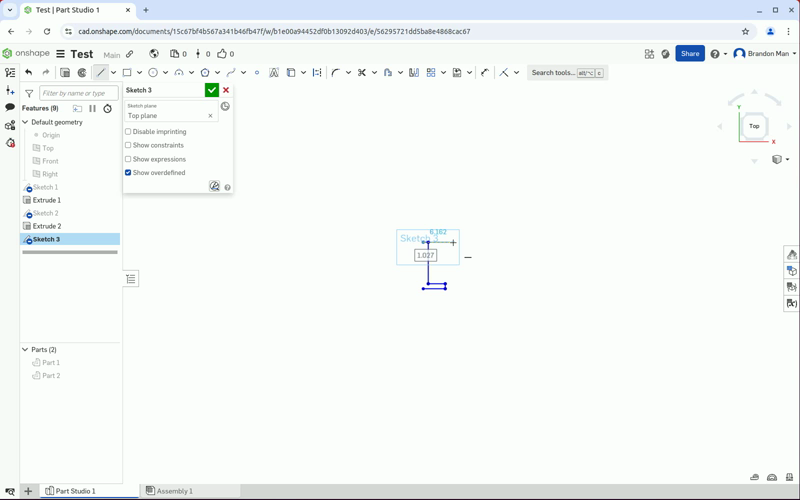
key_down(shift)
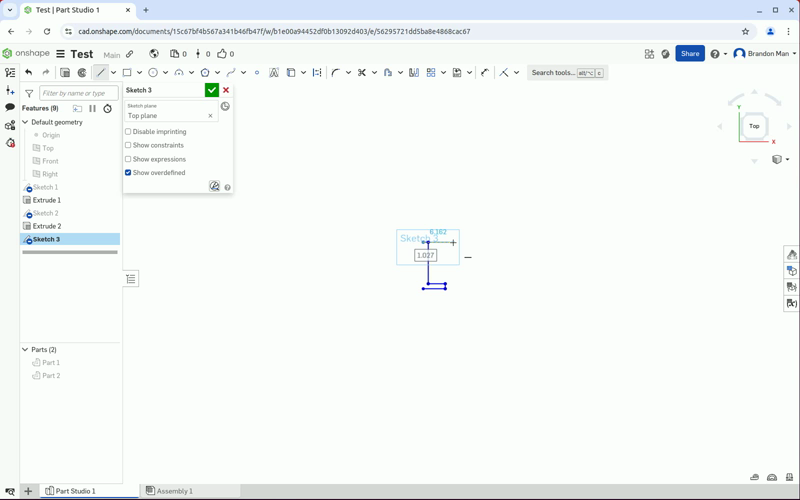
mouse_move(423, 288)
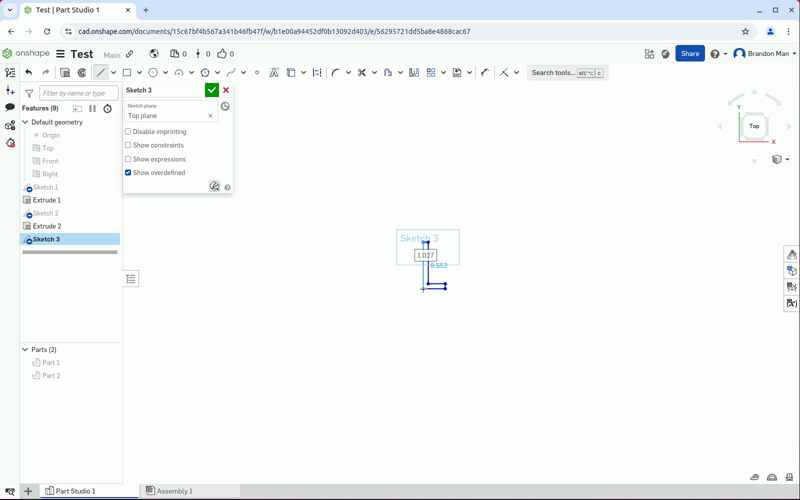
key_up(shift)
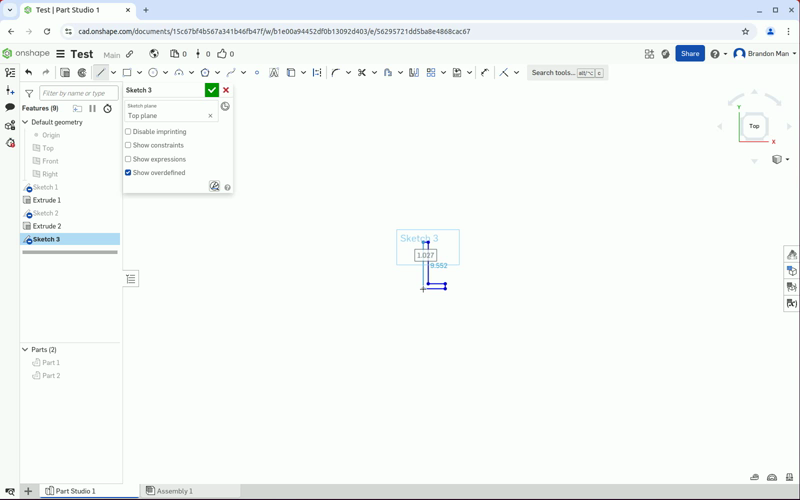
click(423, 288)
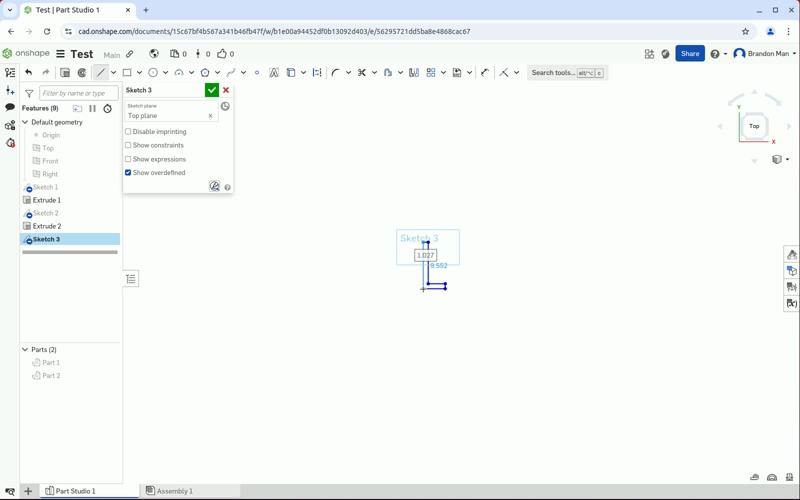
key(esc)
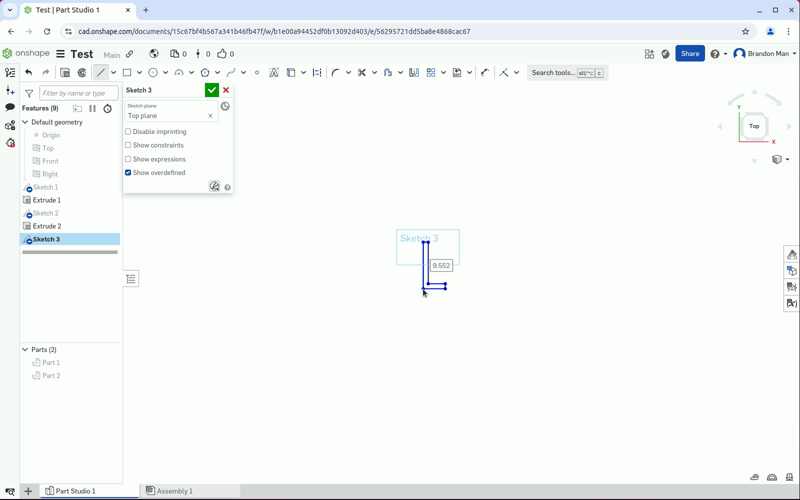
mouse_move(444, 285)
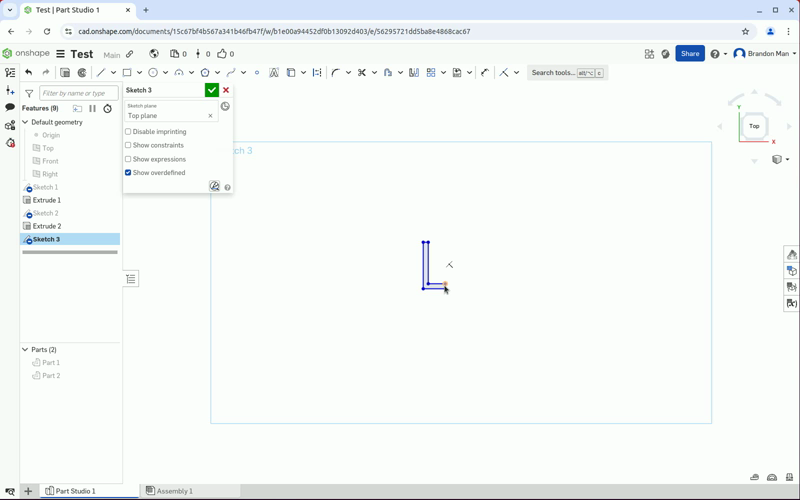
scroll(6)
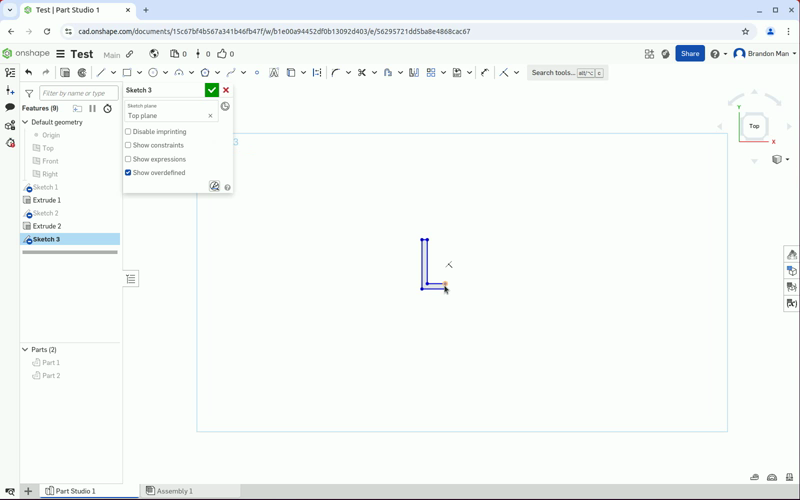
scroll(6)
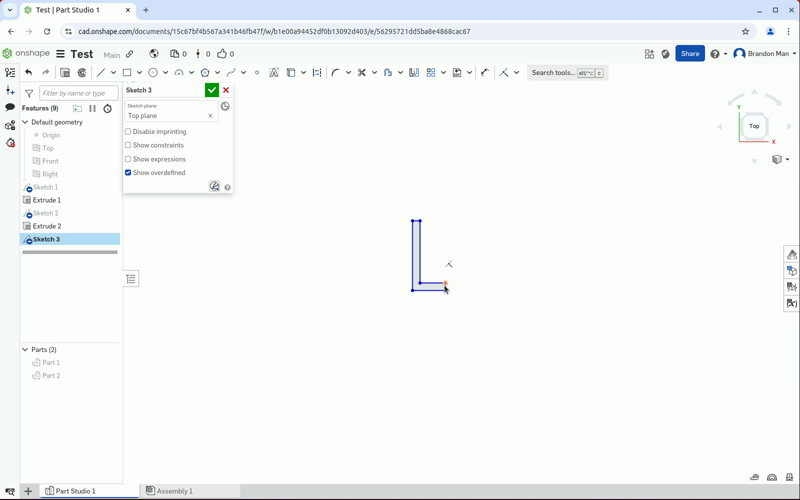
scroll(6)
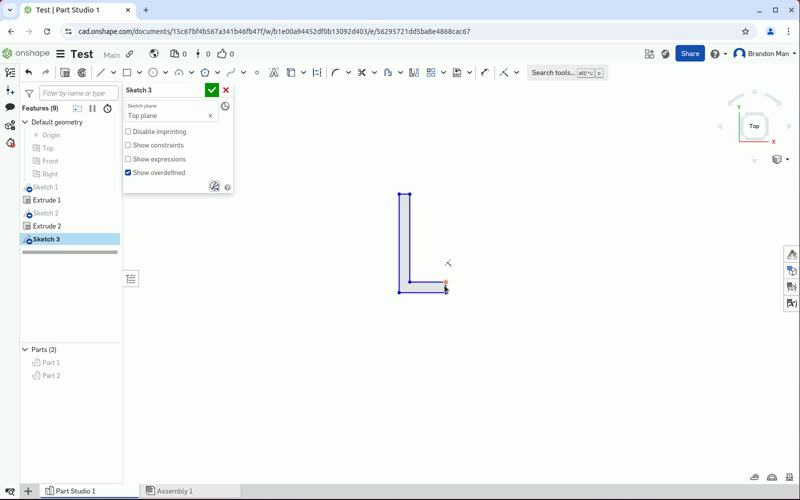
scroll(6)
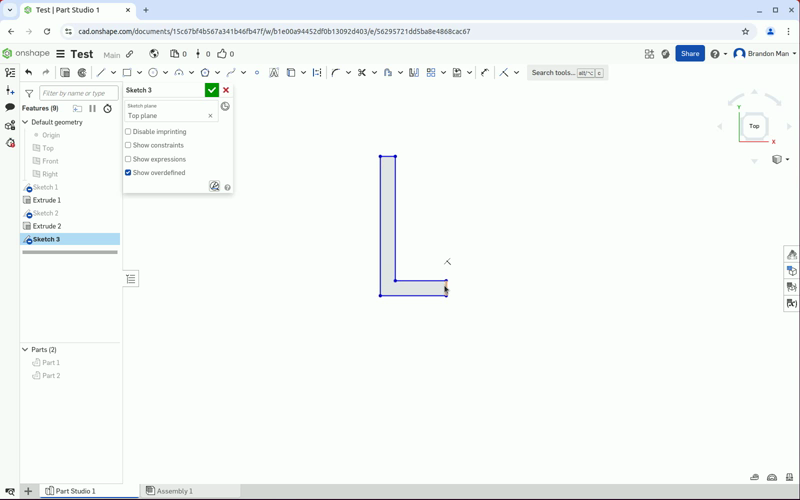
scroll(6)
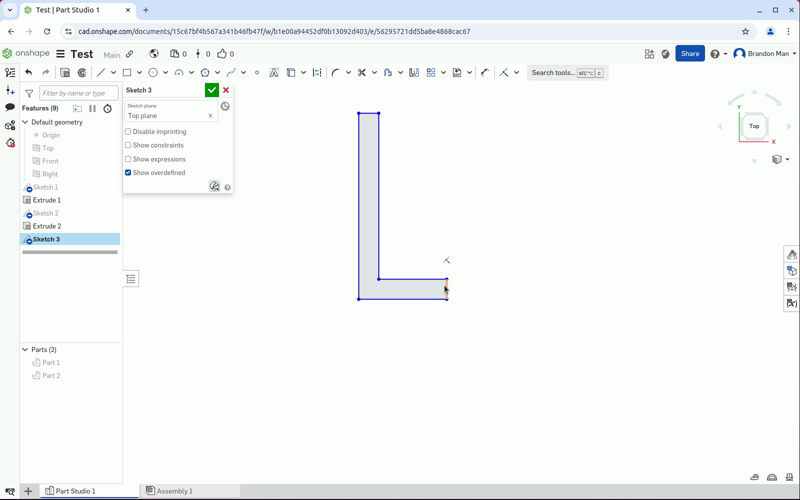
scroll(6)
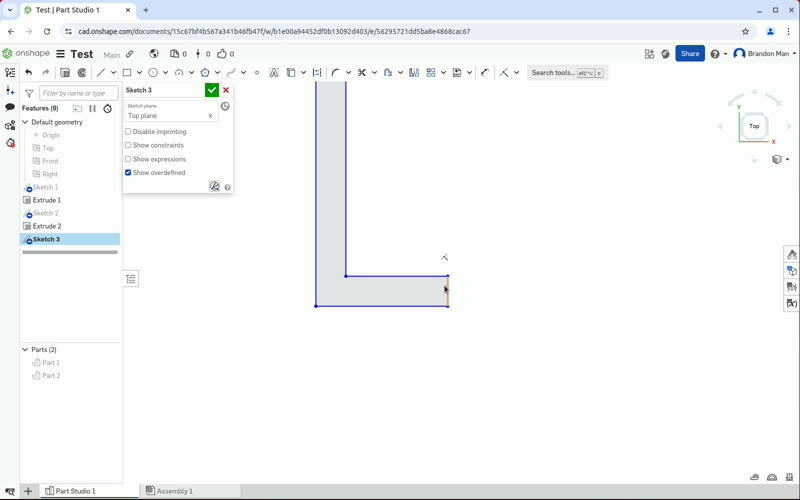
scroll(6)
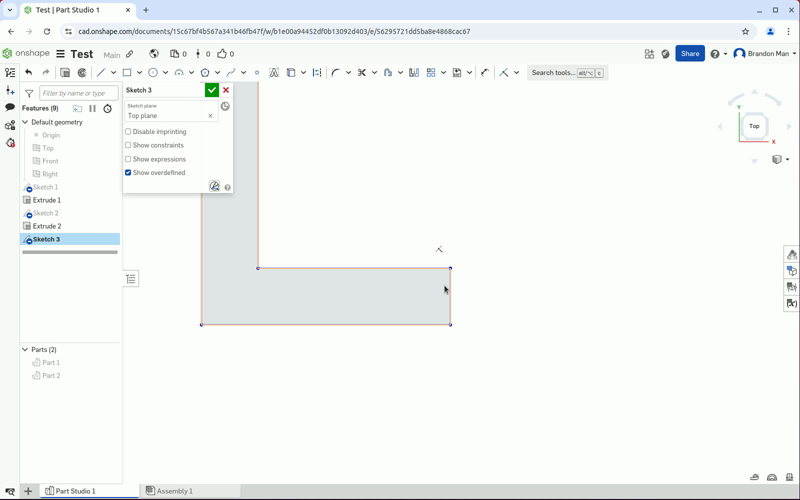
click(444, 285)
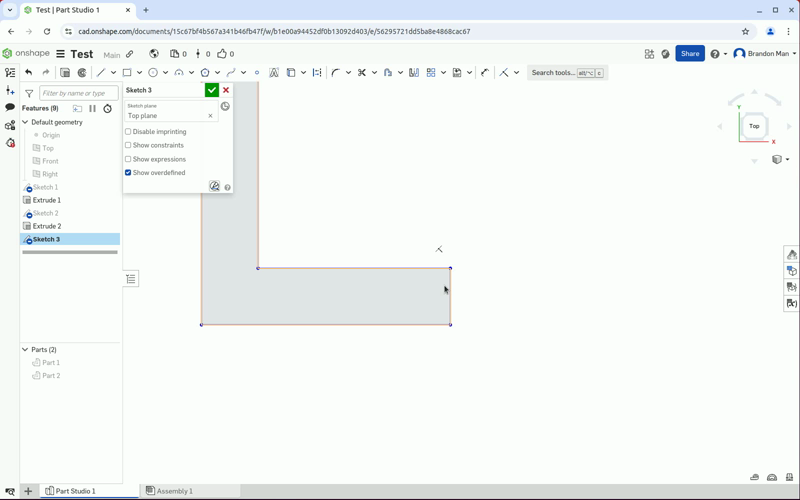
scroll(-6)
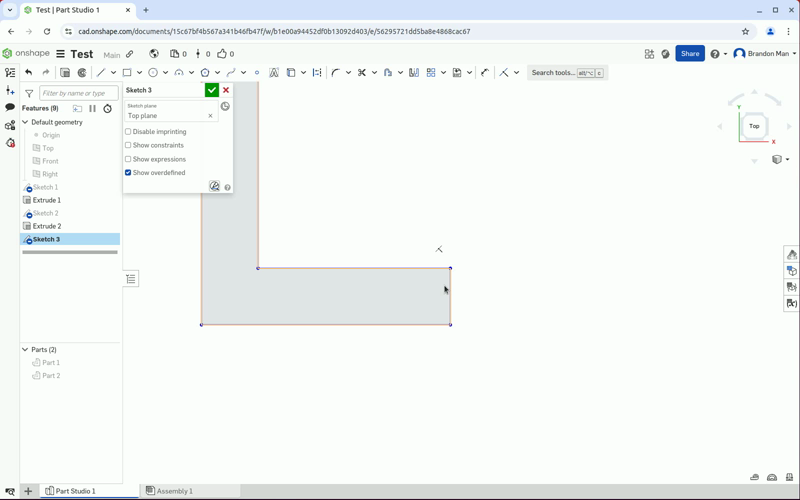
scroll(-6)
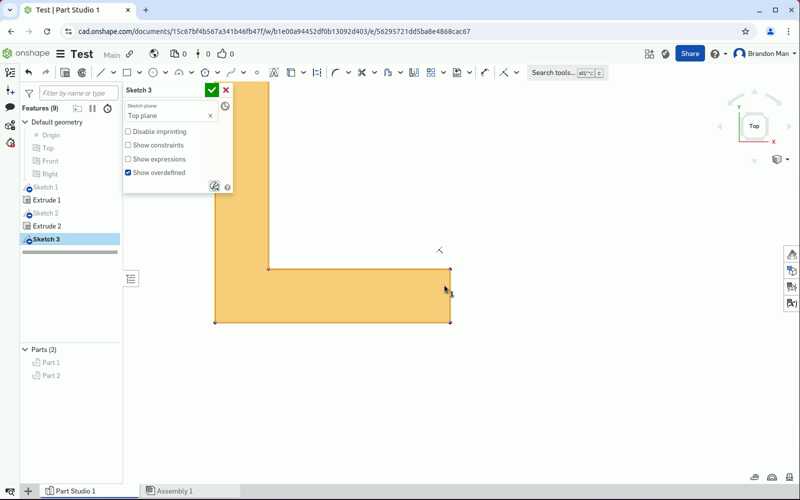
scroll(-6)
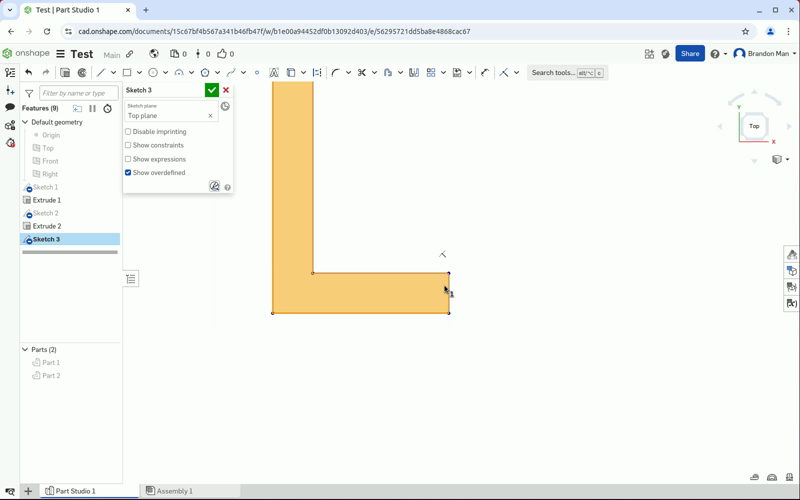
scroll(-6)
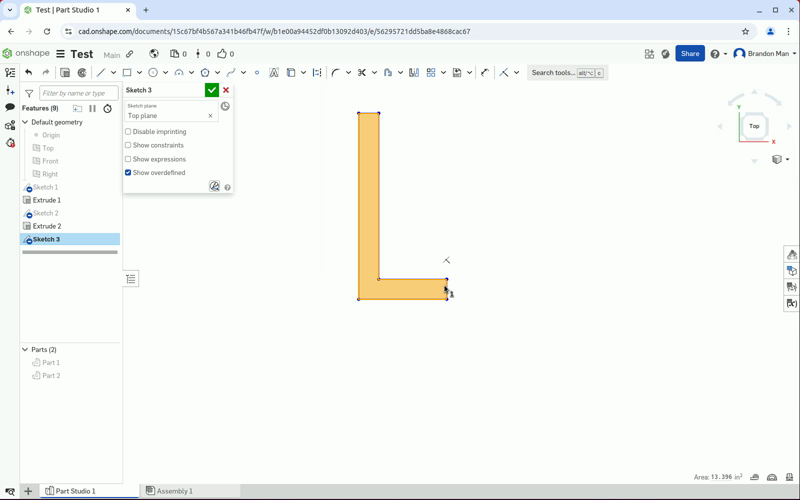
scroll(-6)
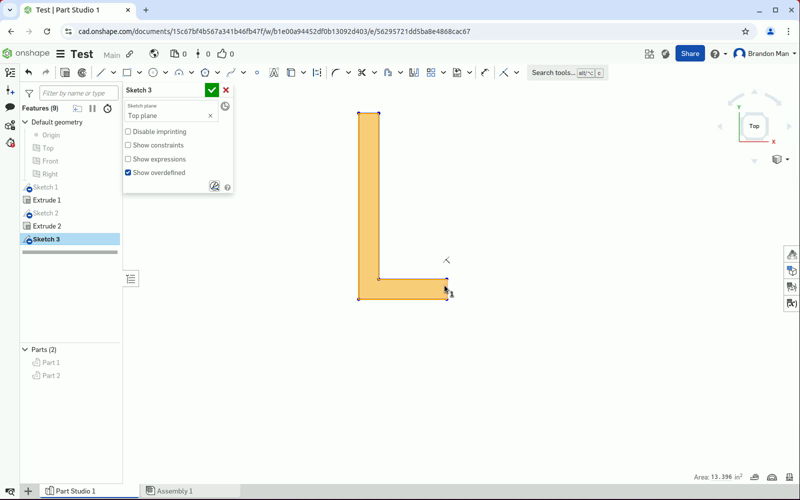
scroll(-6)
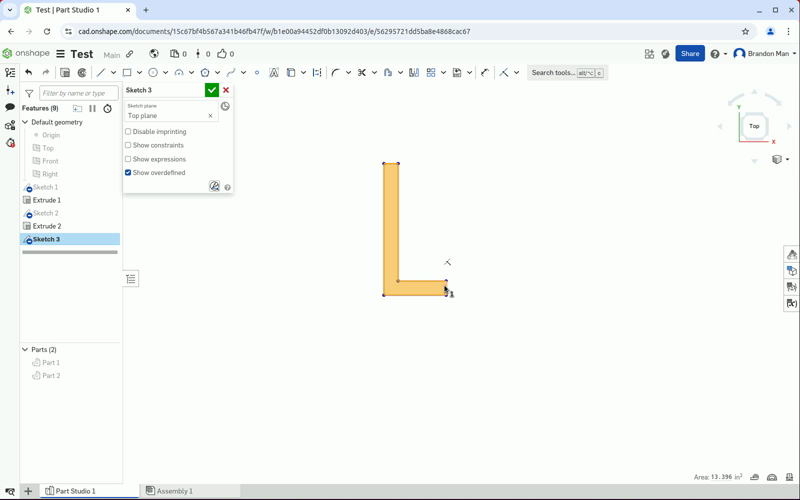
scroll(-6)
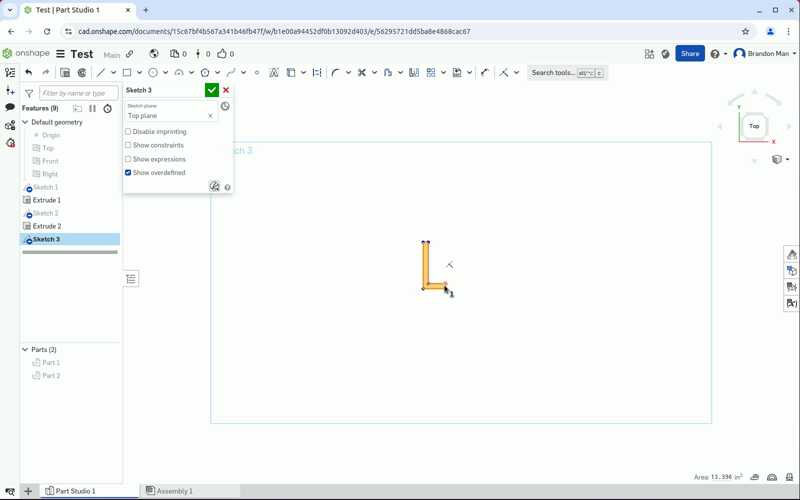
mouse_move(73, 352)
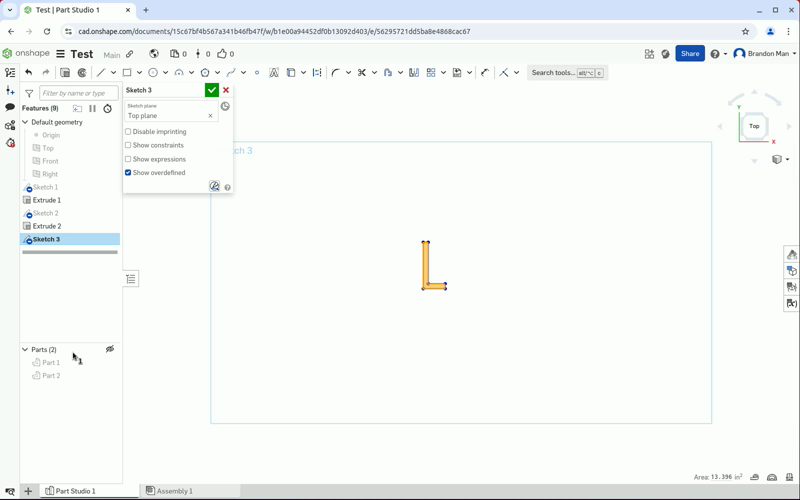
key(shift+y)
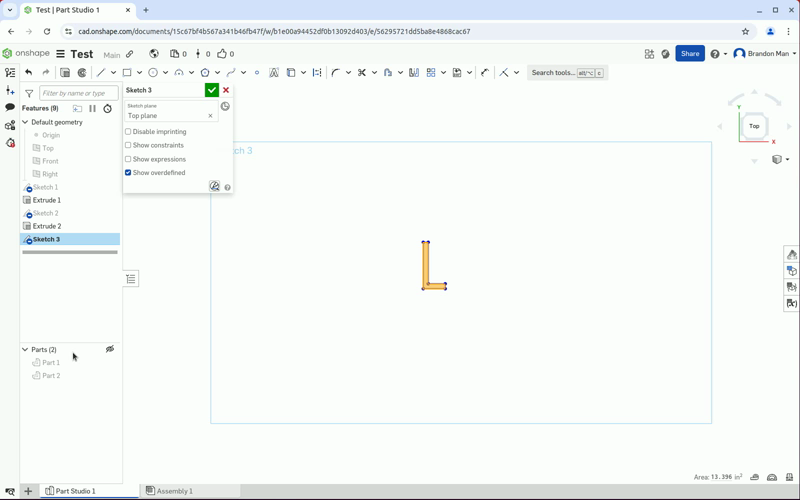
key(shift+e)
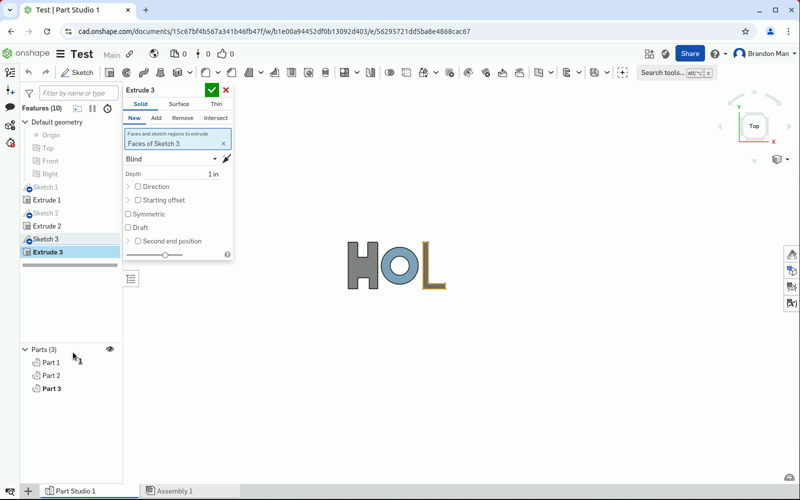
mouse_move(143, 106)
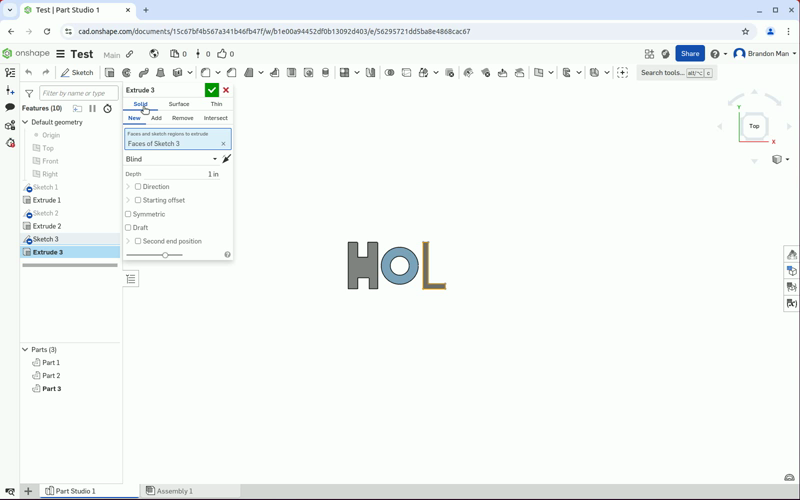
click(143, 106)
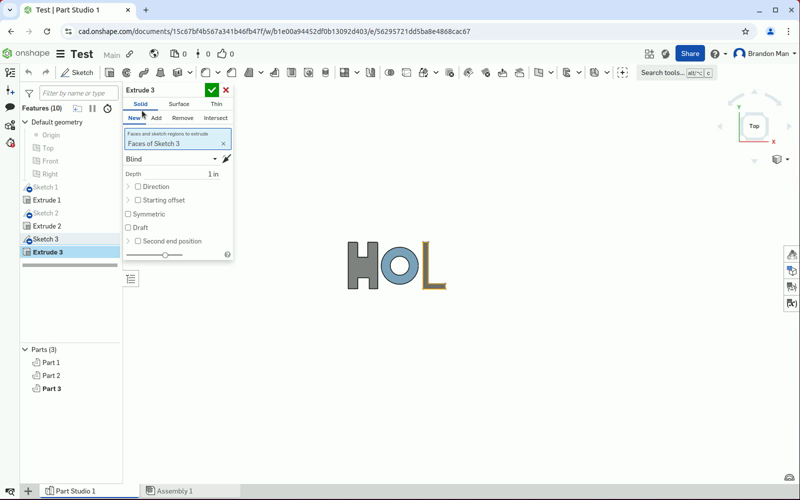
mouse_move(137, 120)
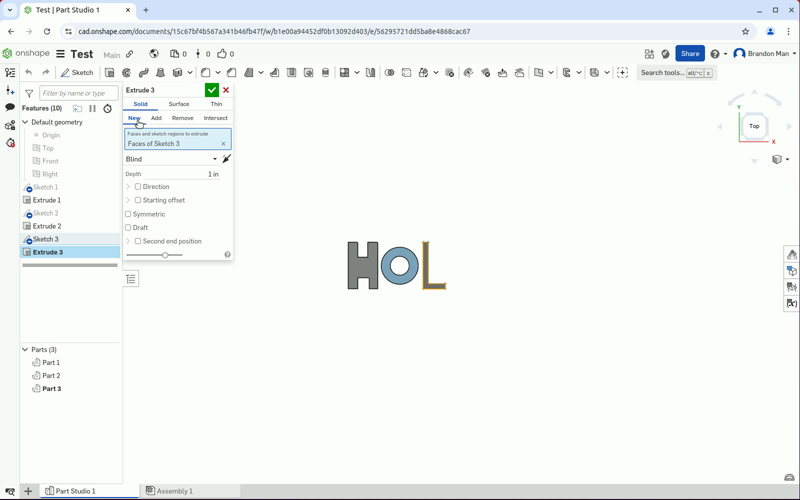
click(137, 120)
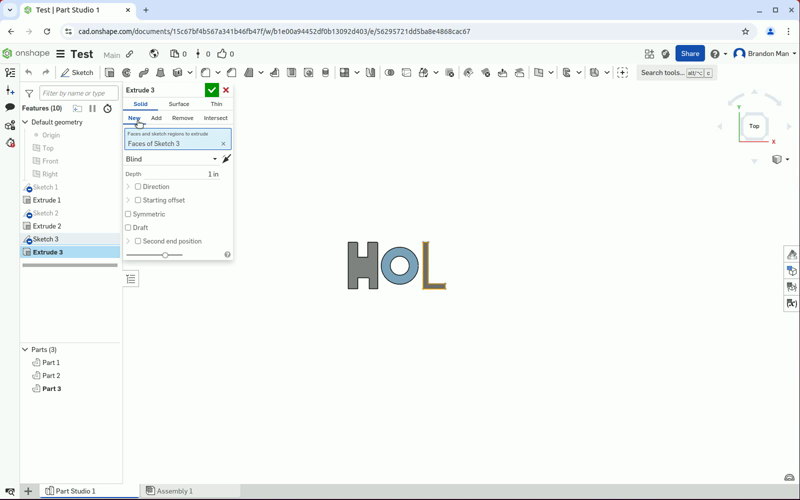
key(tab, 4)
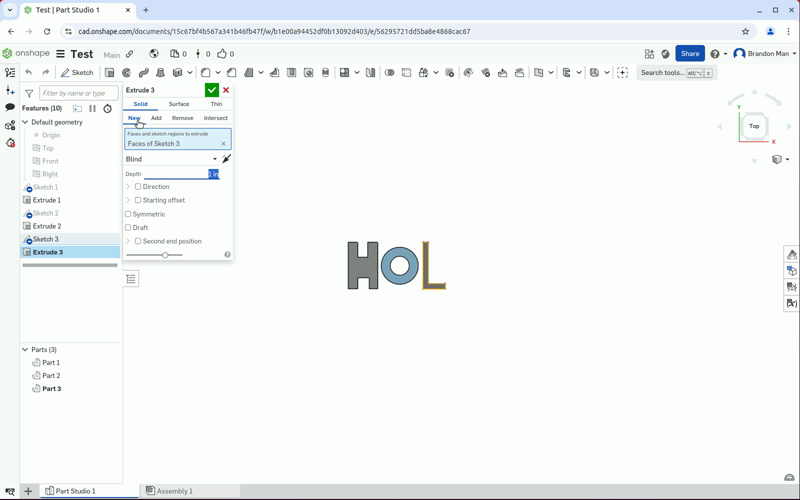
text(9.388)
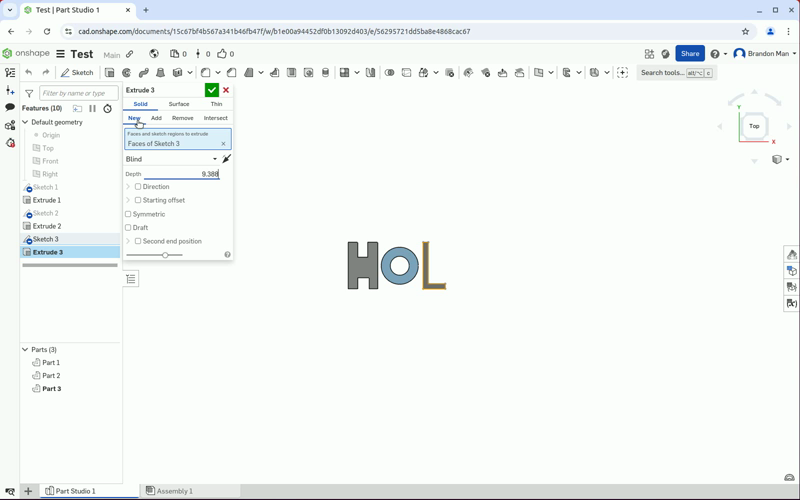
key(enter)
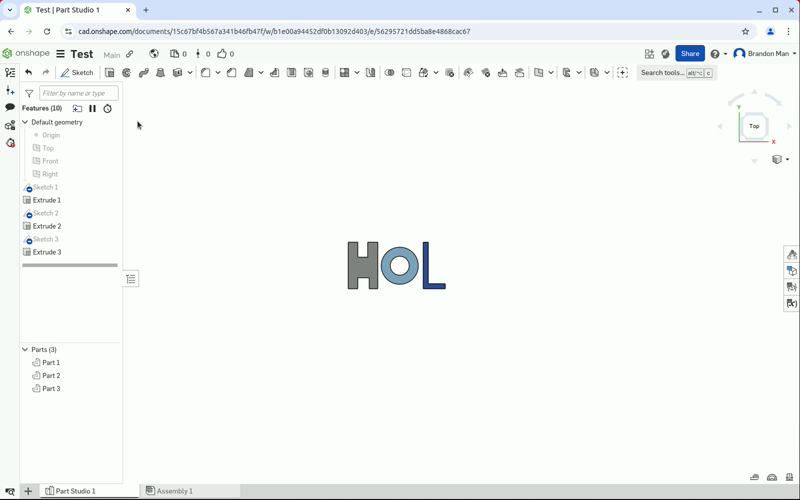
key(shift+h)
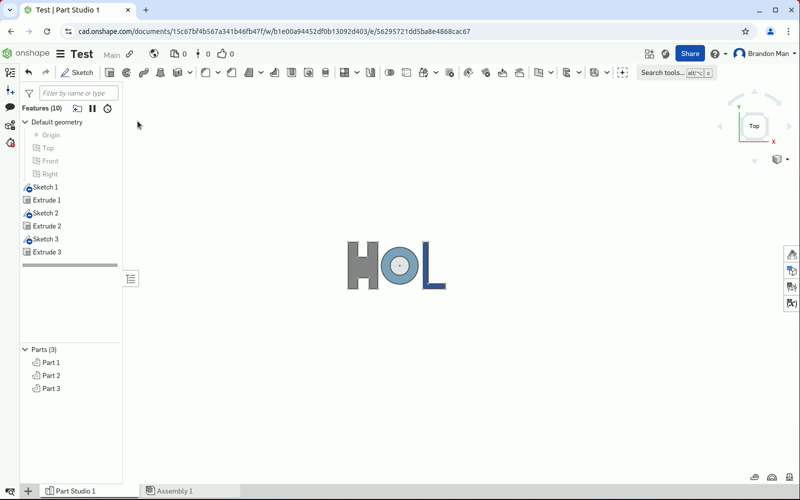
key(shift+h)
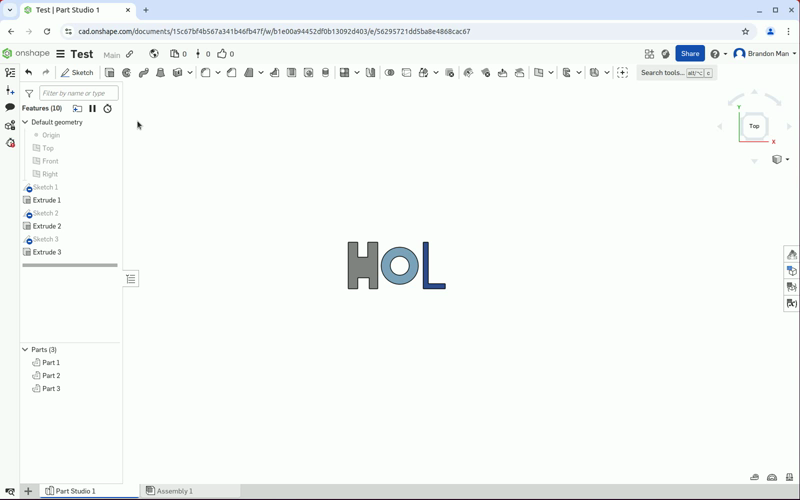
mouse_move(73, 189)
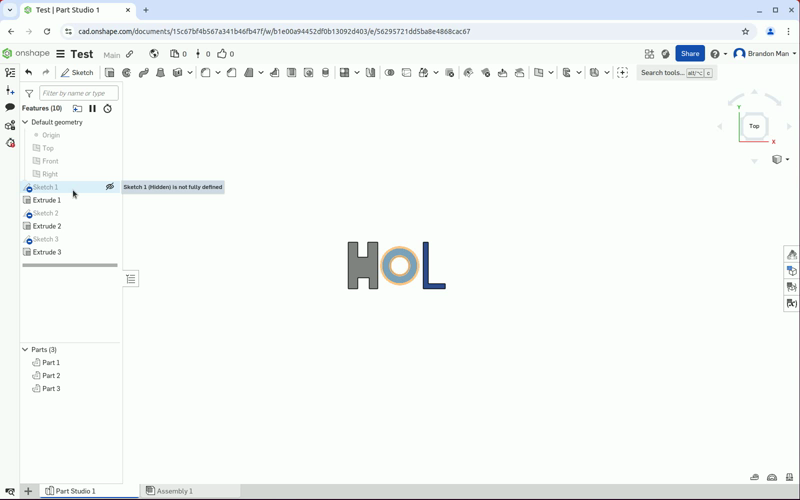
click(73, 189)
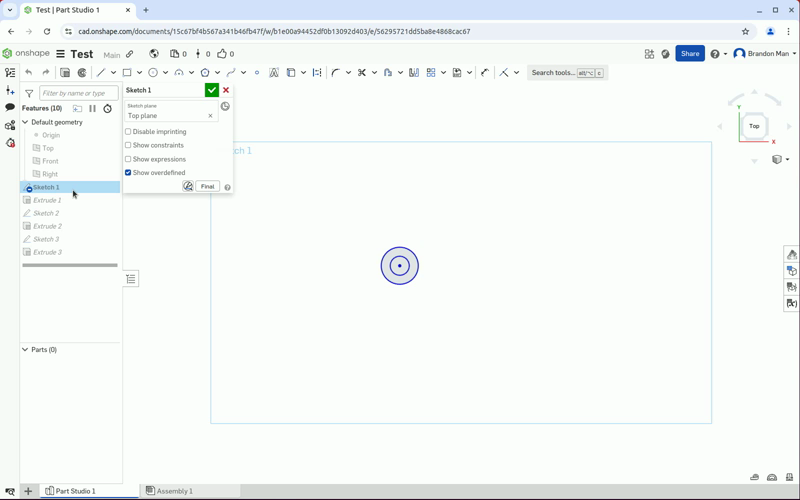
mouse_move(229, 92)
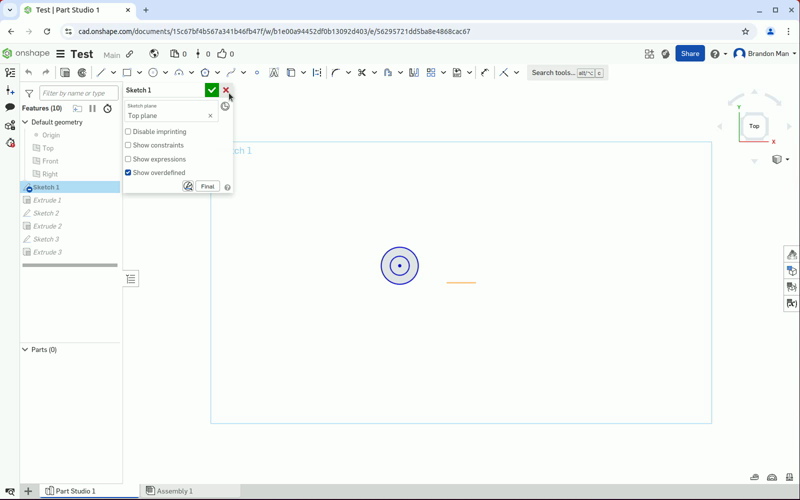
click(229, 92)
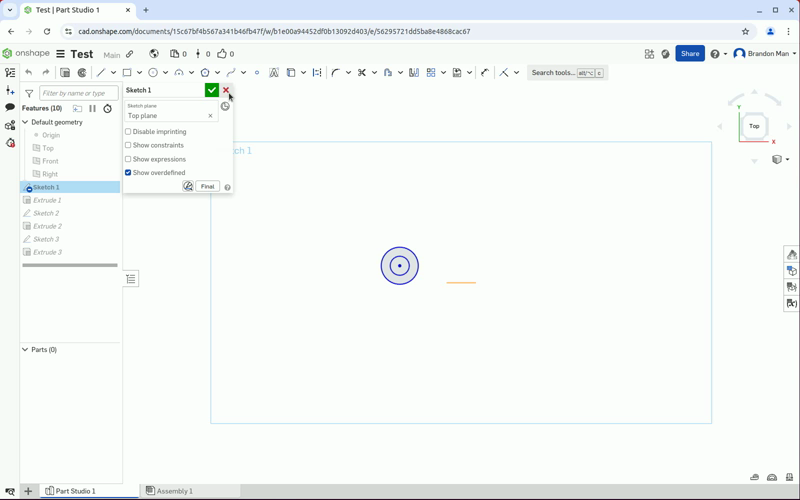
key(shift+s)
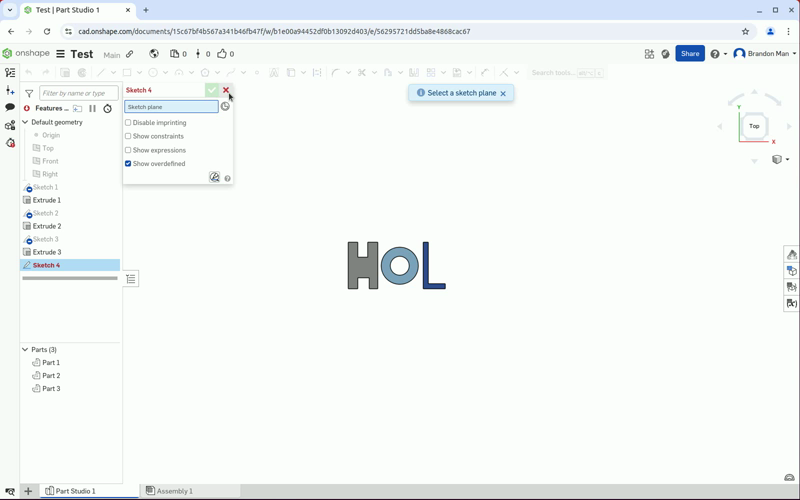
mouse_move(73, 150)
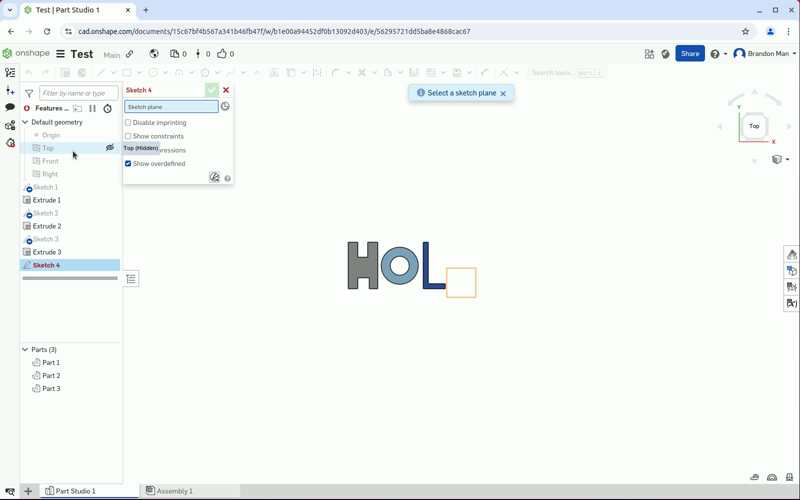
click(73, 150)
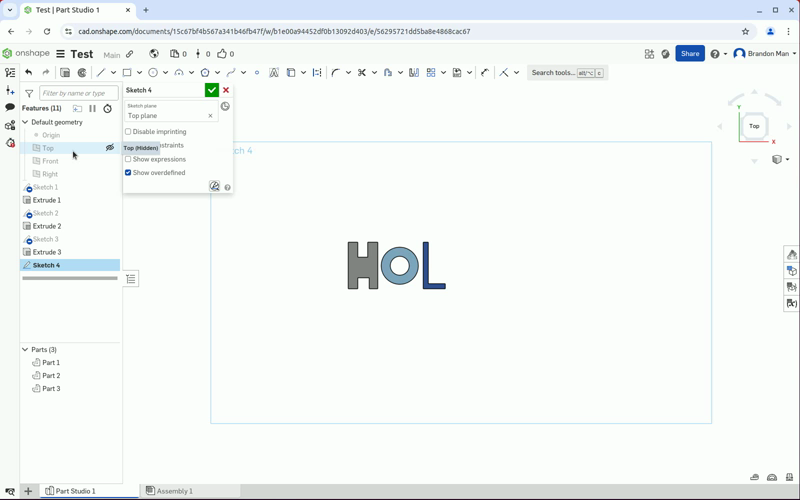
mouse_move(73, 352)
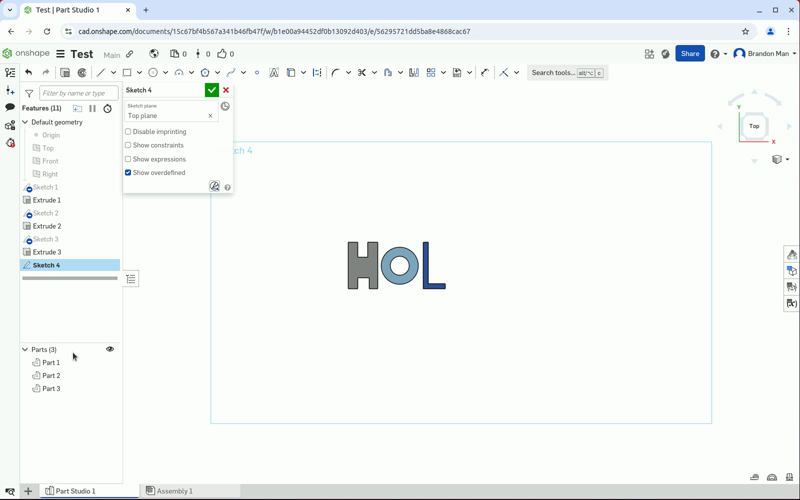
key(y)
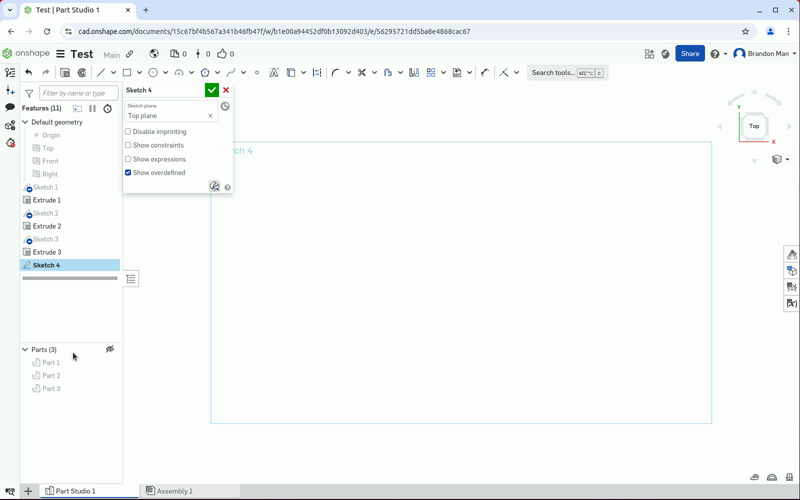
key(c)
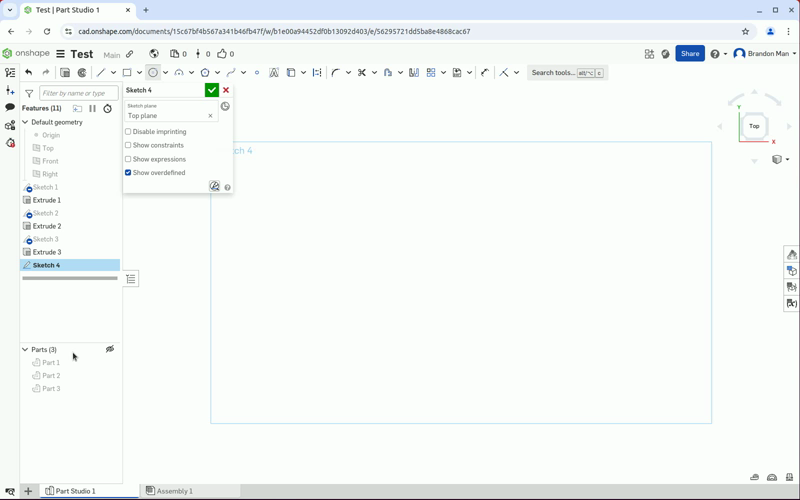
key_down(shift)
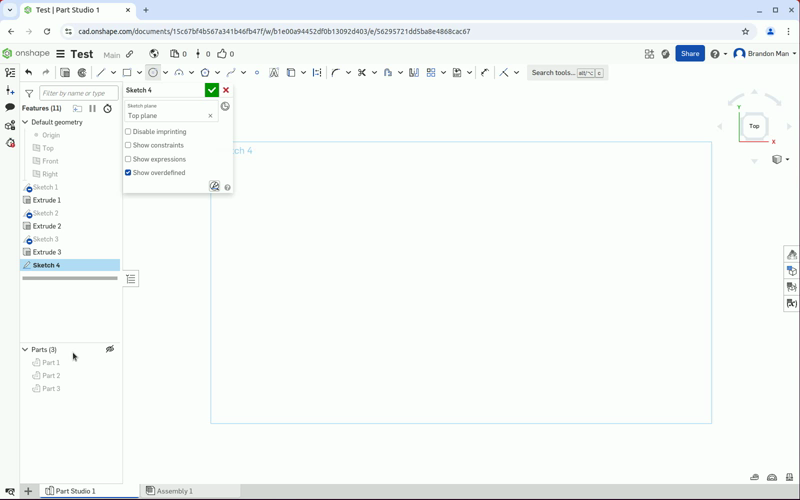
mouse_move(461, 265)
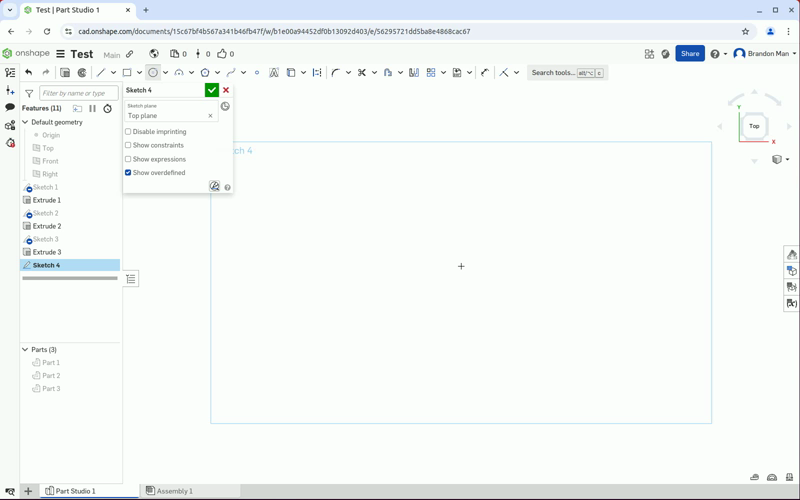
click(461, 265)
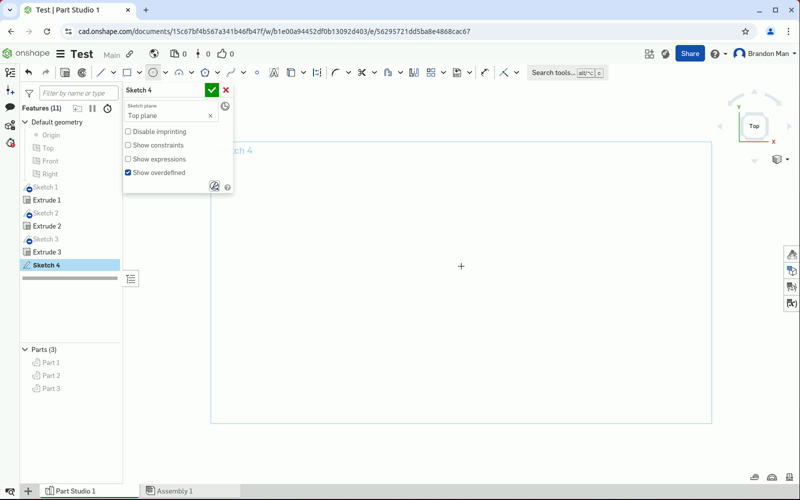
key_up(shift)
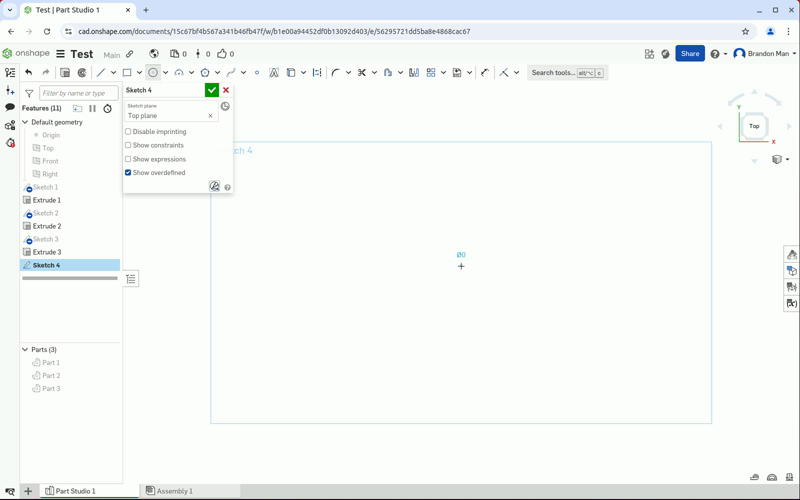
mouse_move(481, 265)
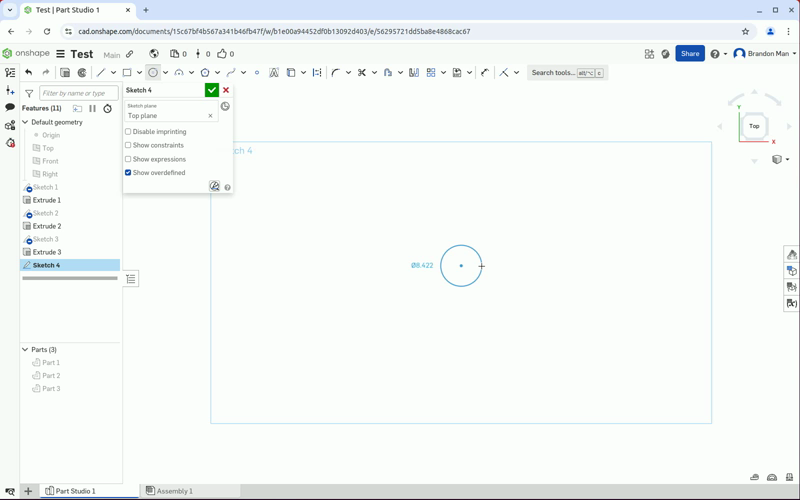
click(481, 265)
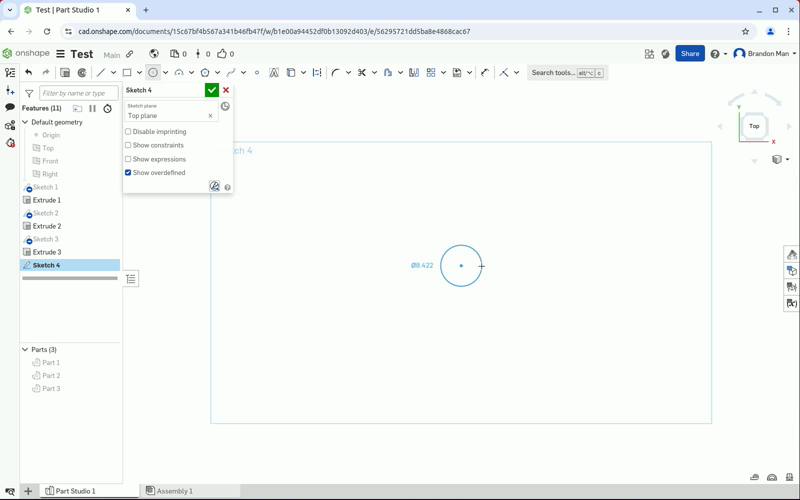
key(esc)
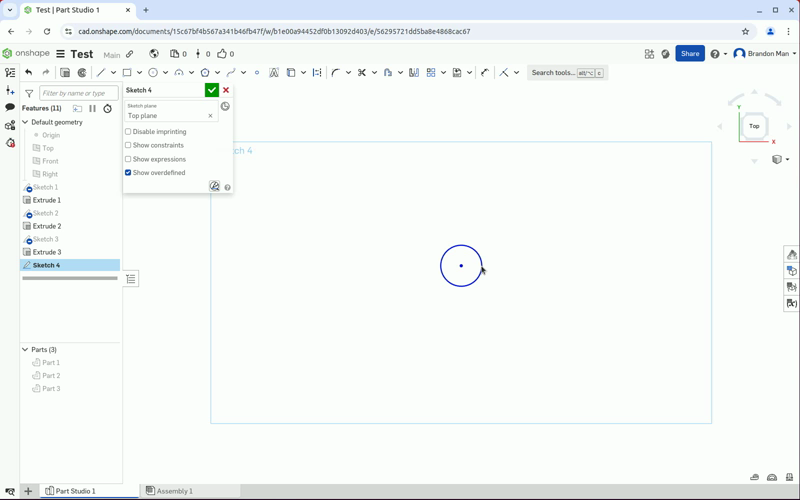
key(c)
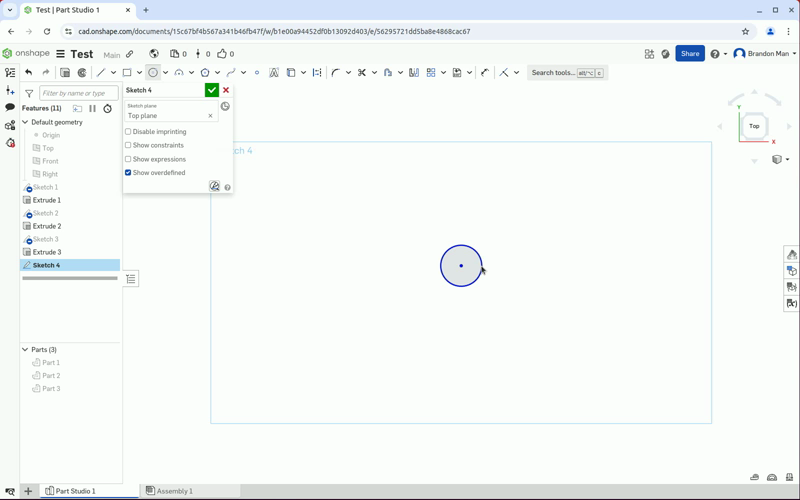
key_down(shift)
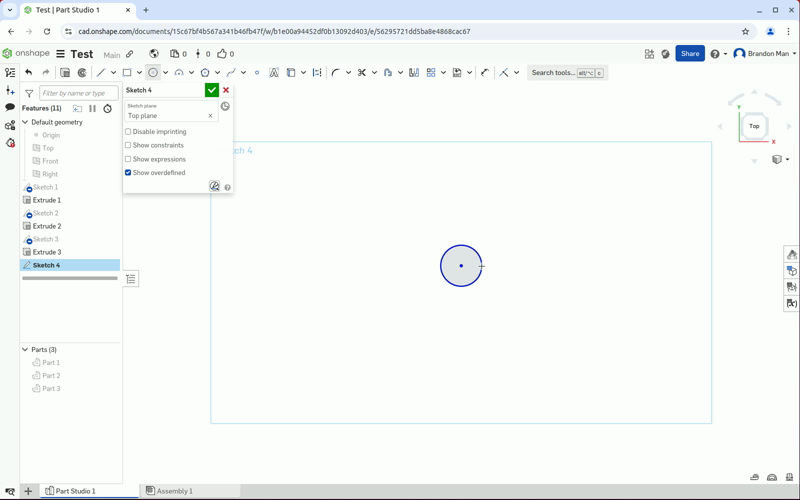
mouse_move(461, 265)
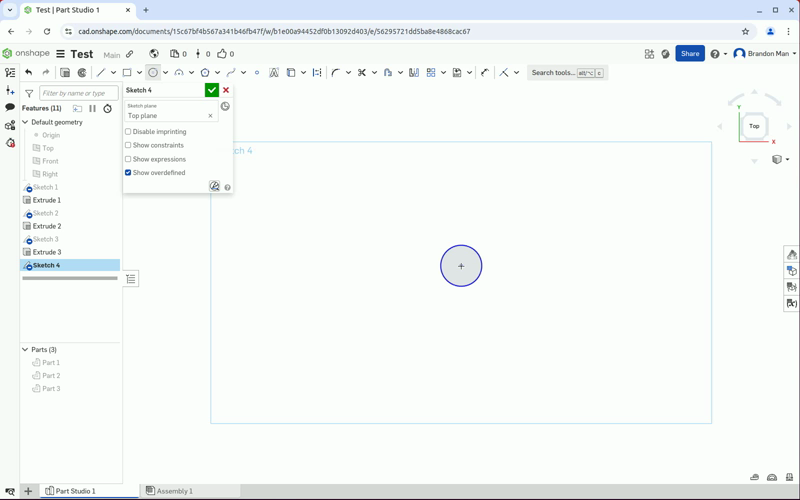
click(461, 265)
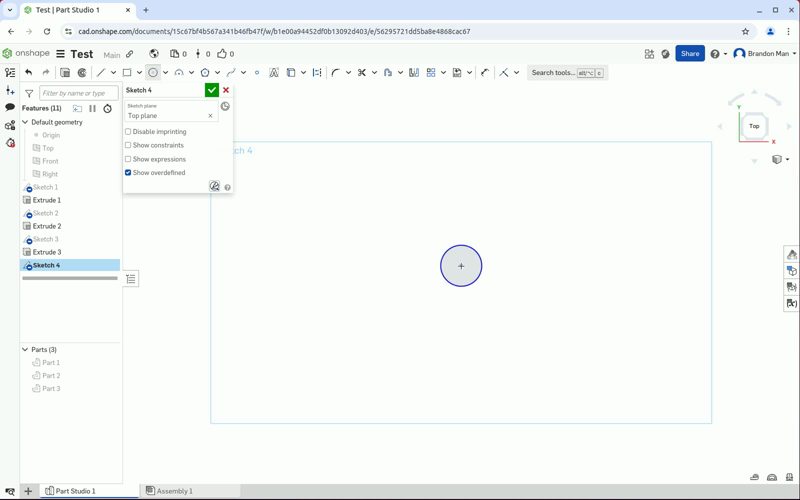
key_up(shift)
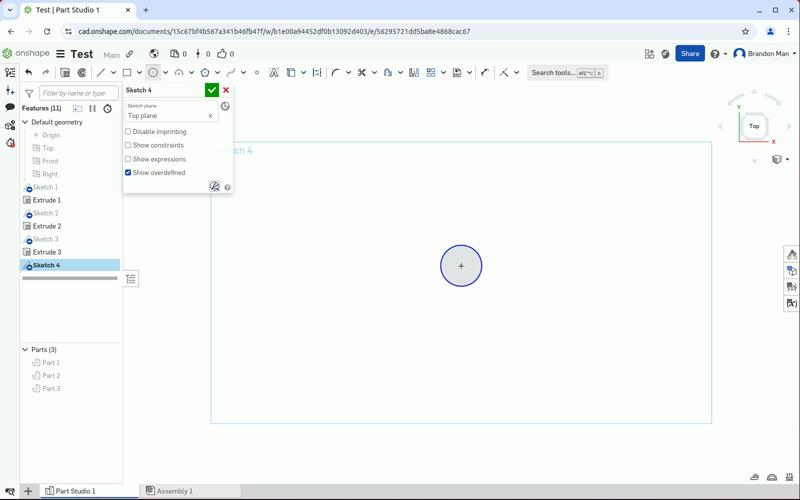
mouse_move(471, 265)
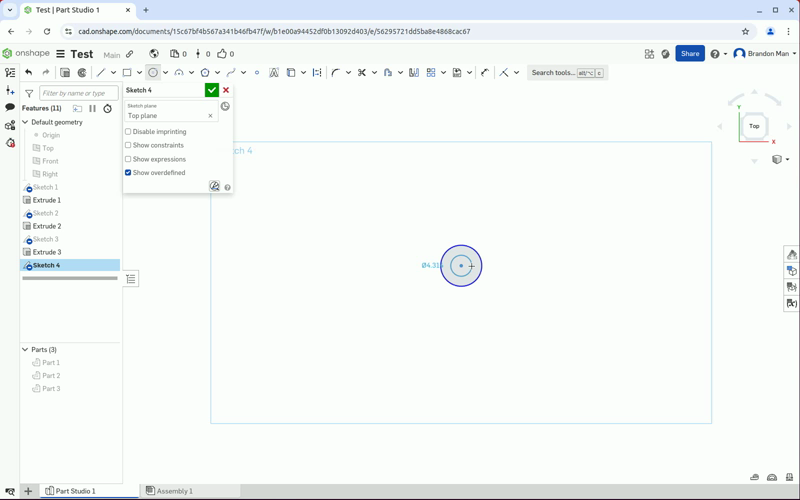
click(471, 265)
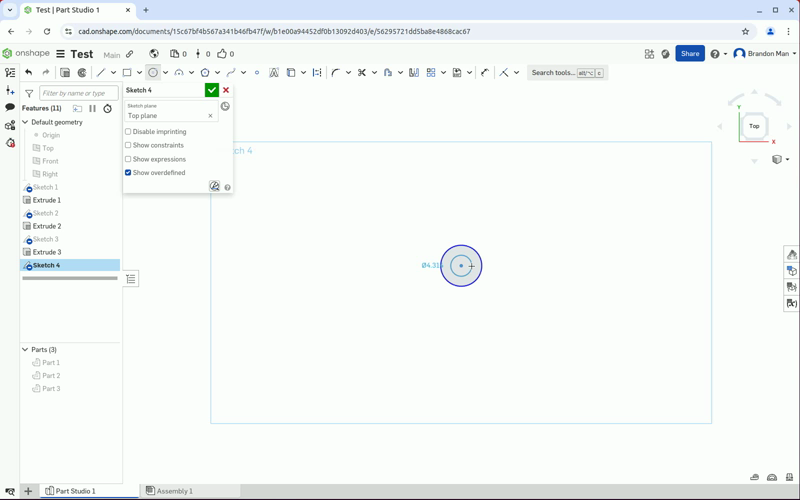
key(esc)
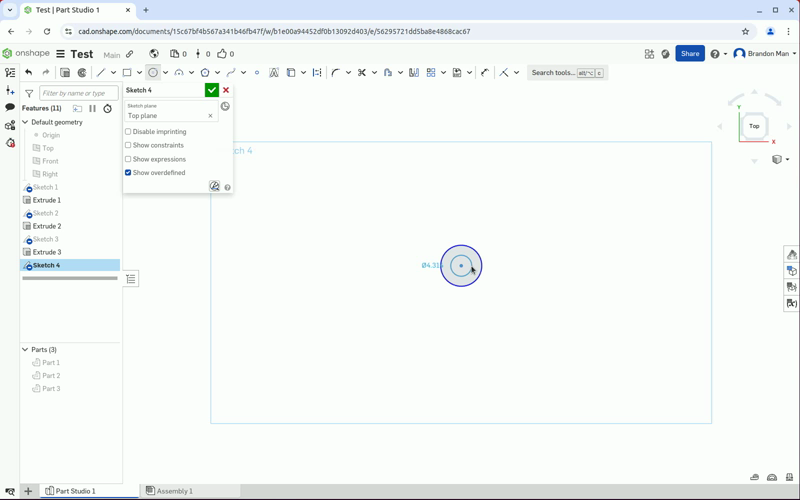
mouse_move(446, 253)
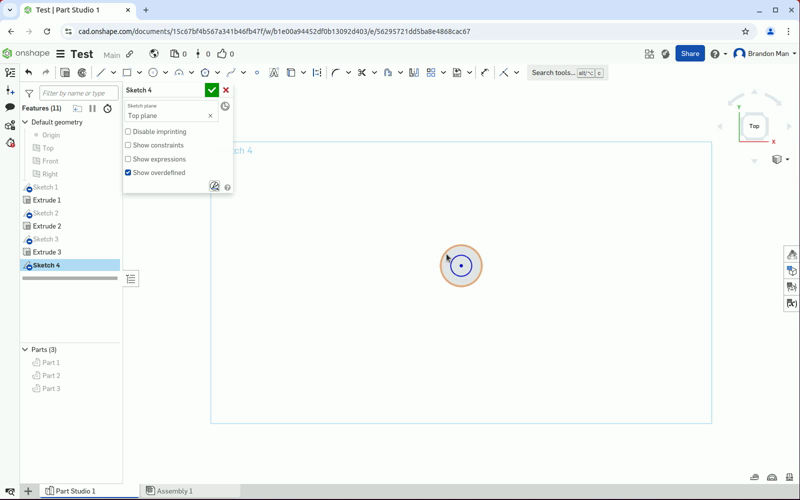
scroll(6)
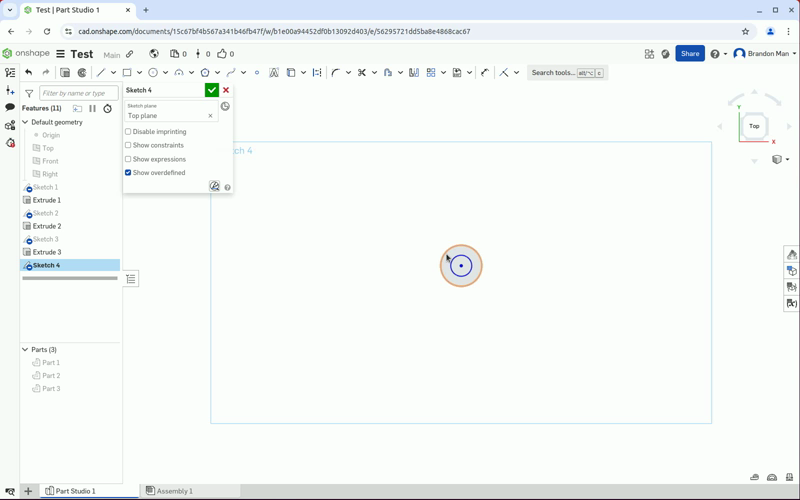
scroll(6)
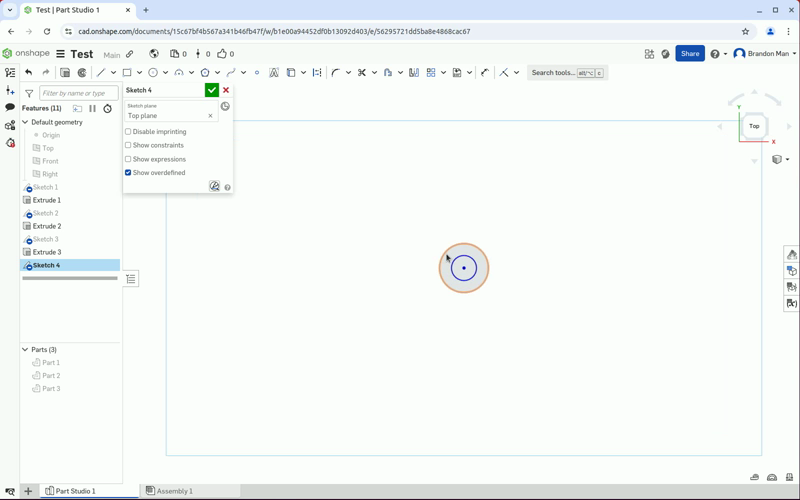
scroll(6)
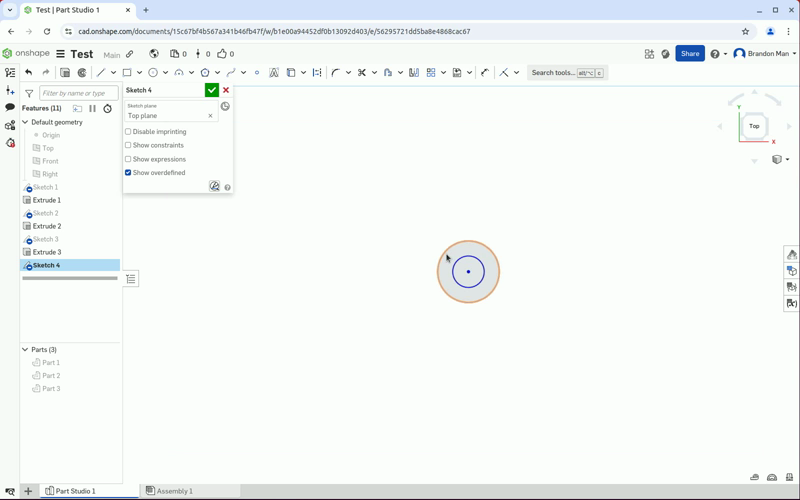
scroll(6)
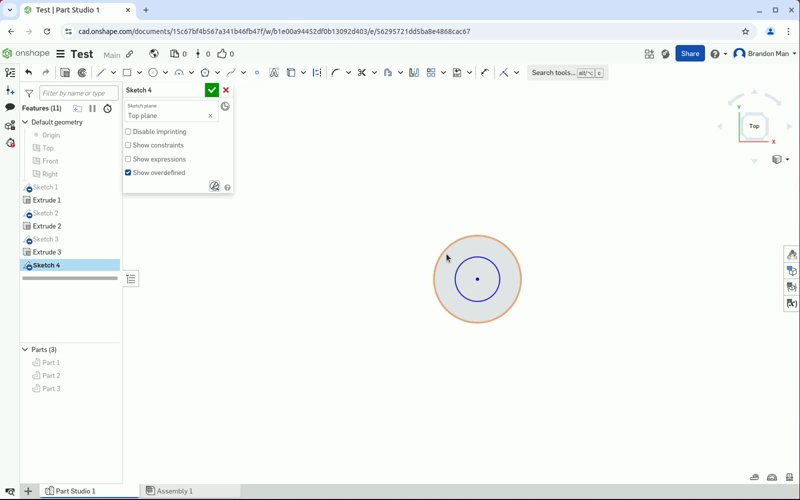
scroll(6)
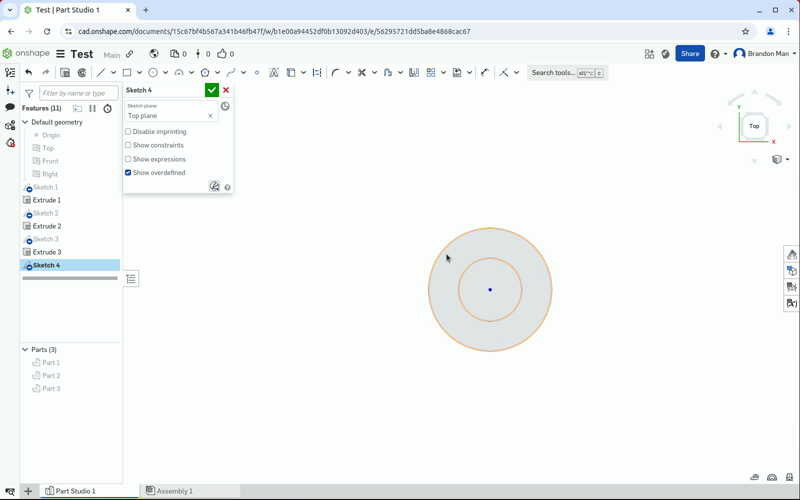
scroll(6)
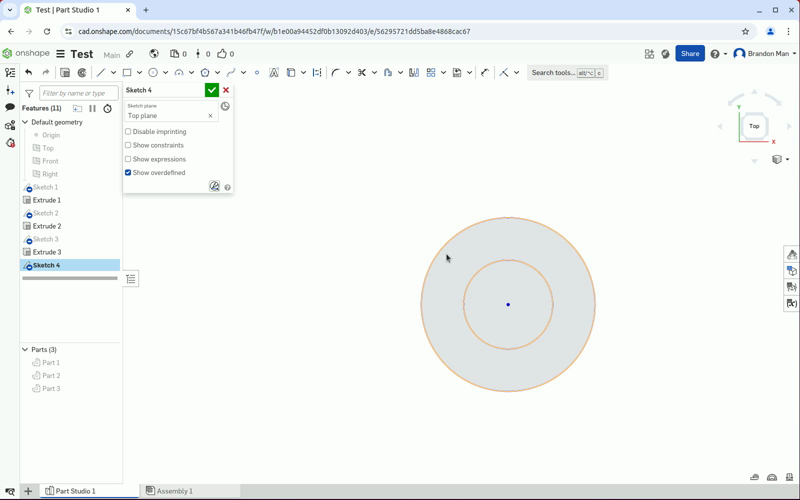
scroll(6)
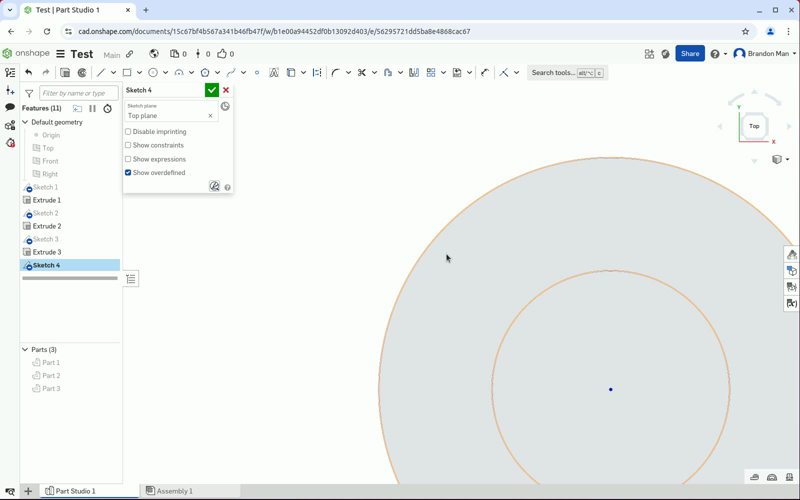
click(446, 253)
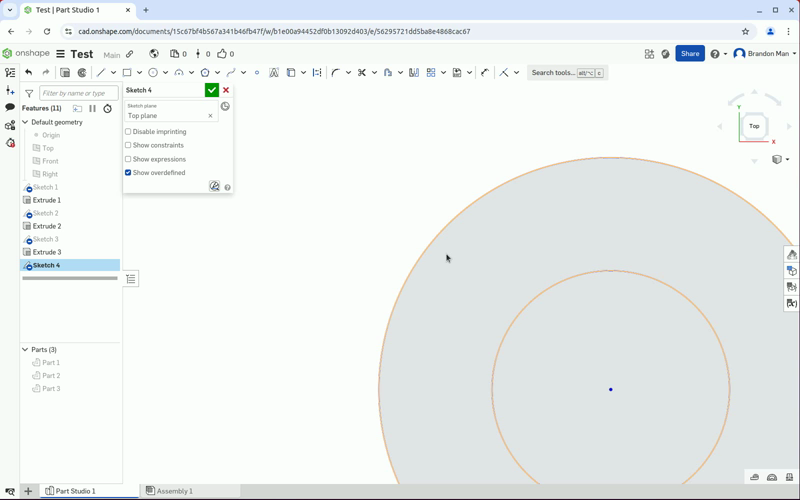
scroll(-6)
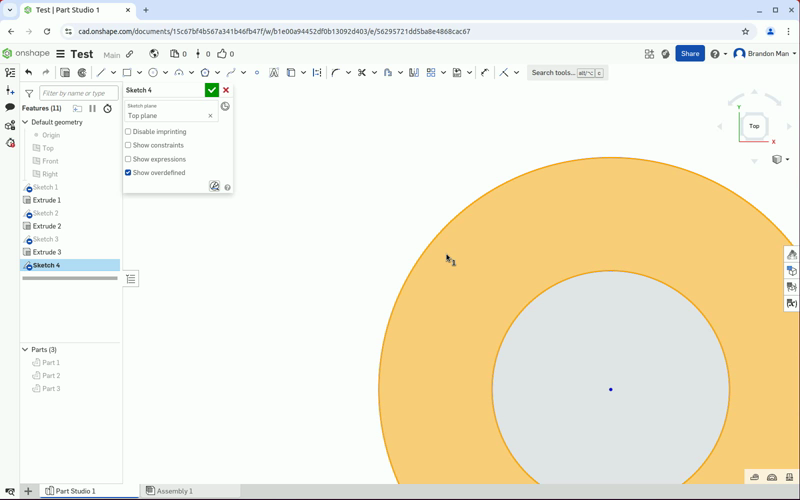
scroll(-6)
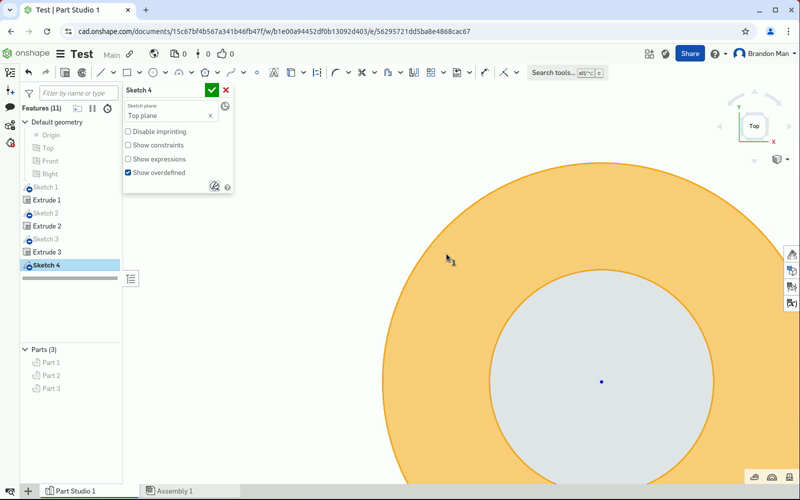
scroll(-6)
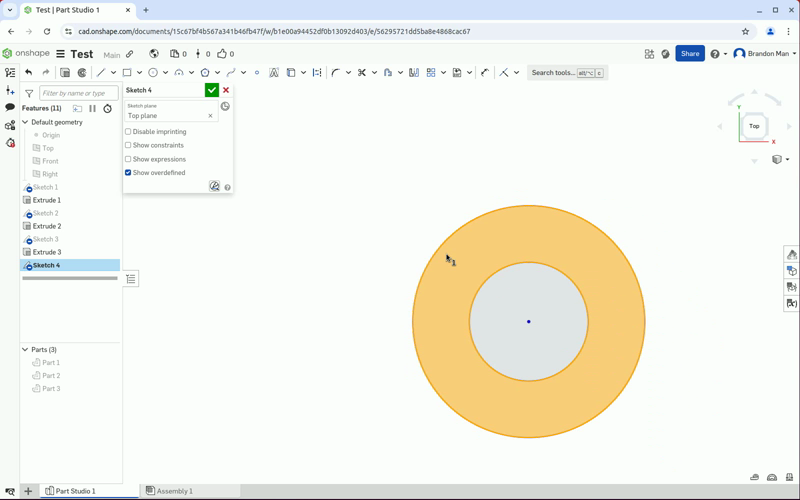
scroll(-6)
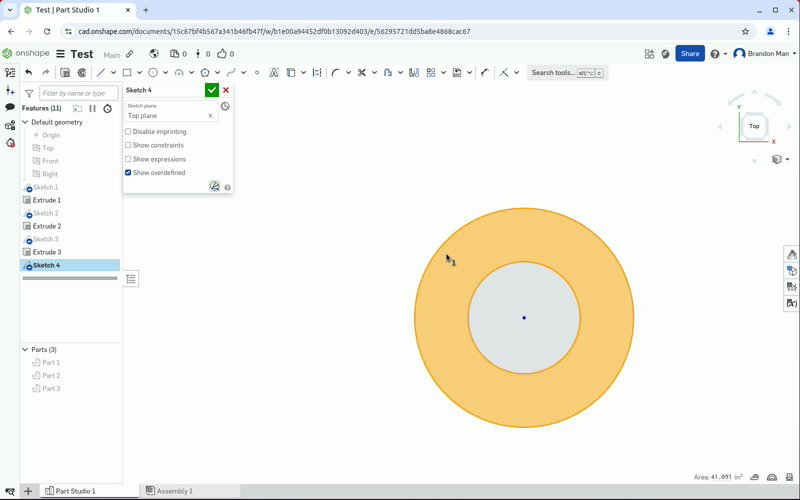
scroll(-6)
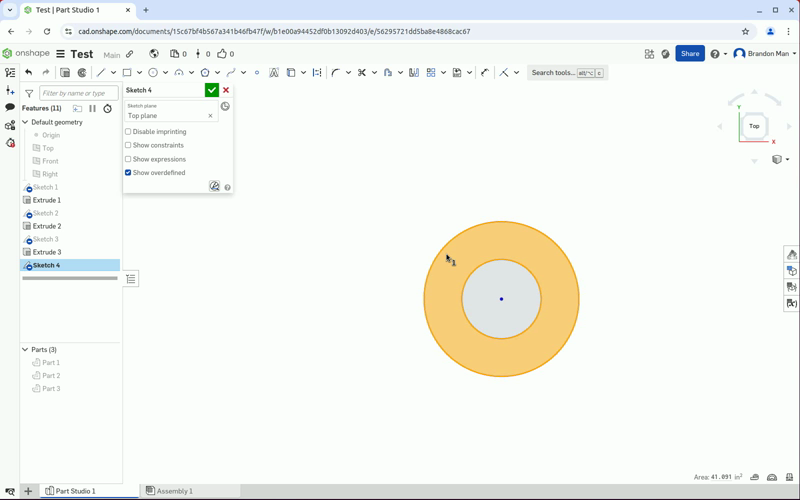
scroll(-6)
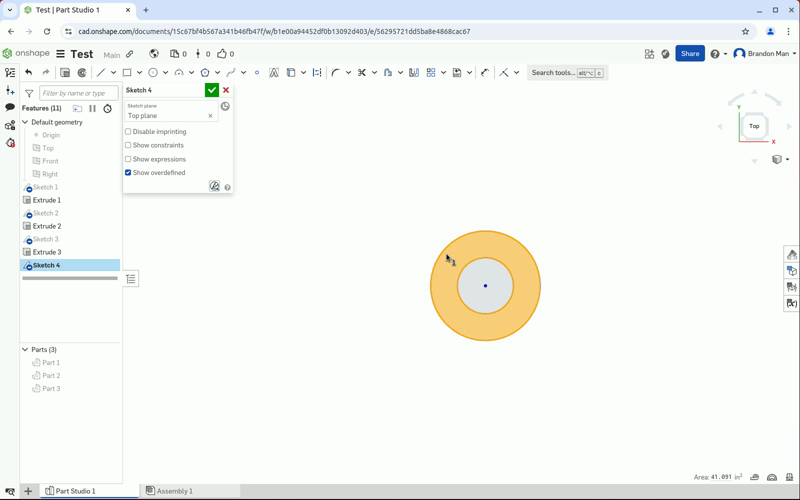
scroll(-6)
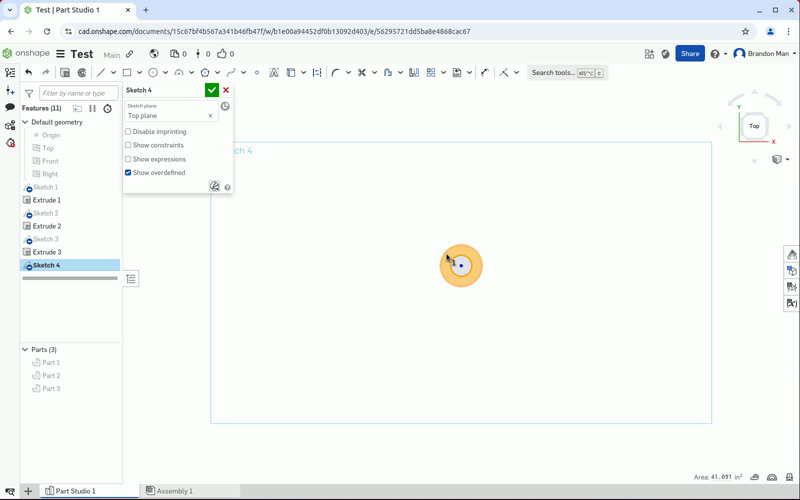
mouse_move(73, 352)
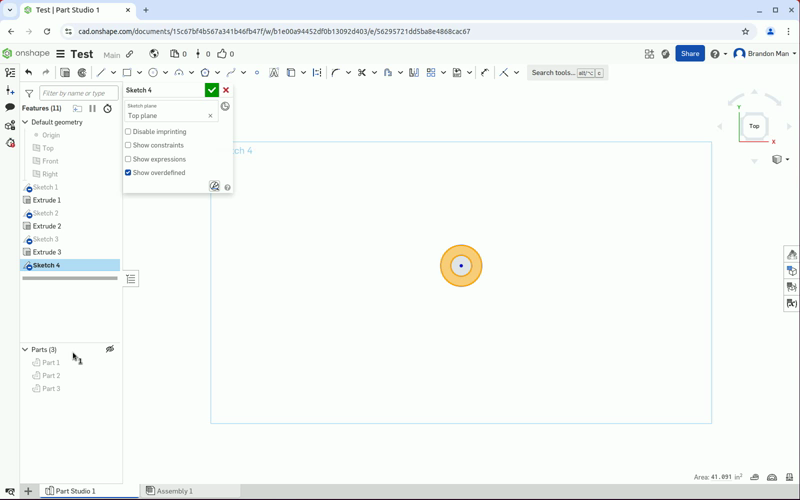
key(shift+y)
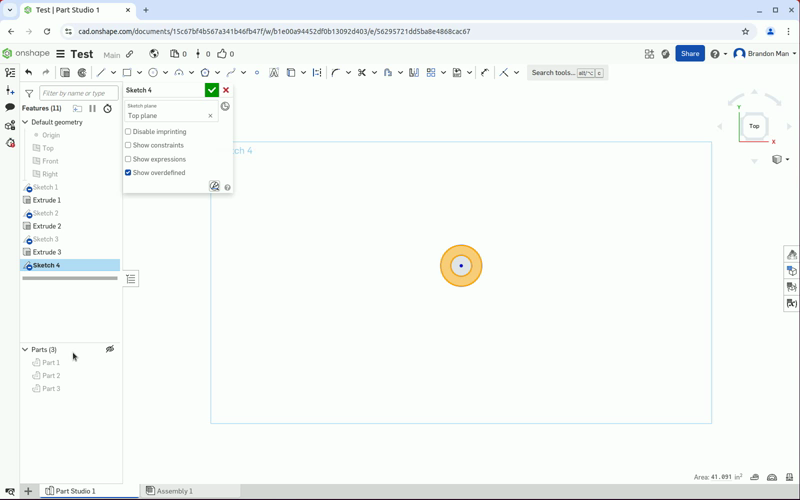
key(shift+e)
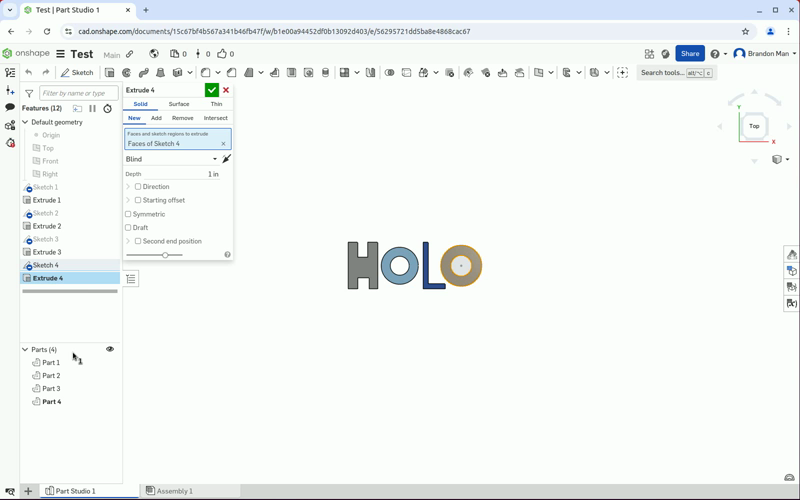
mouse_move(143, 106)
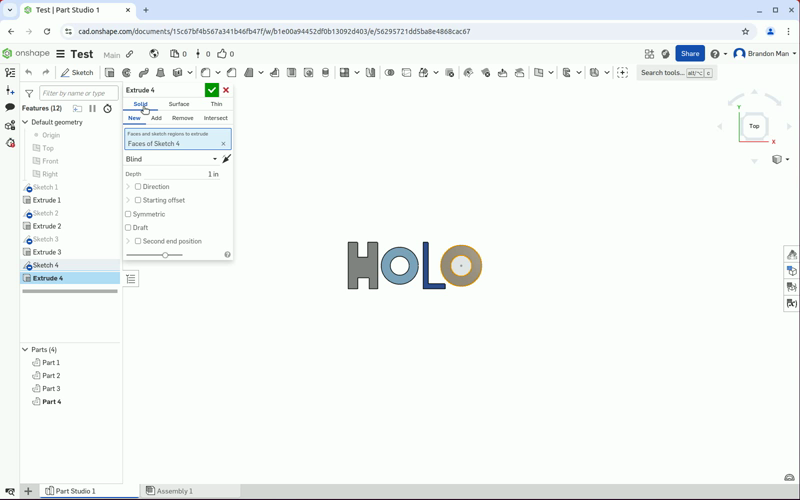
click(143, 106)
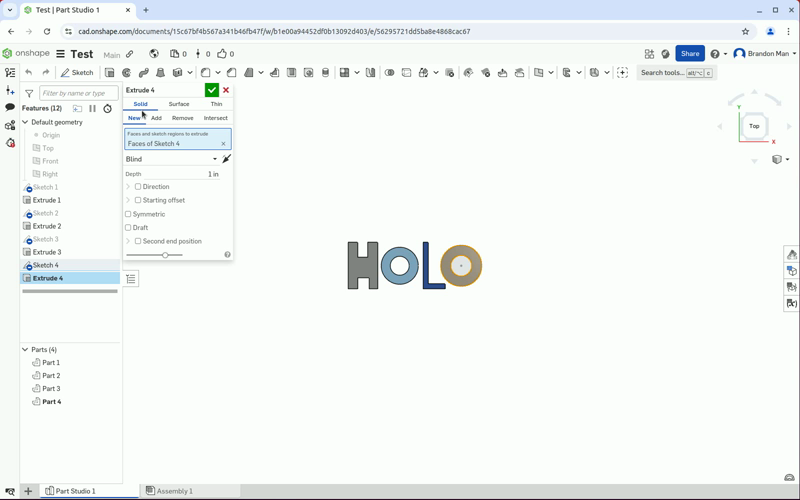
mouse_move(137, 120)
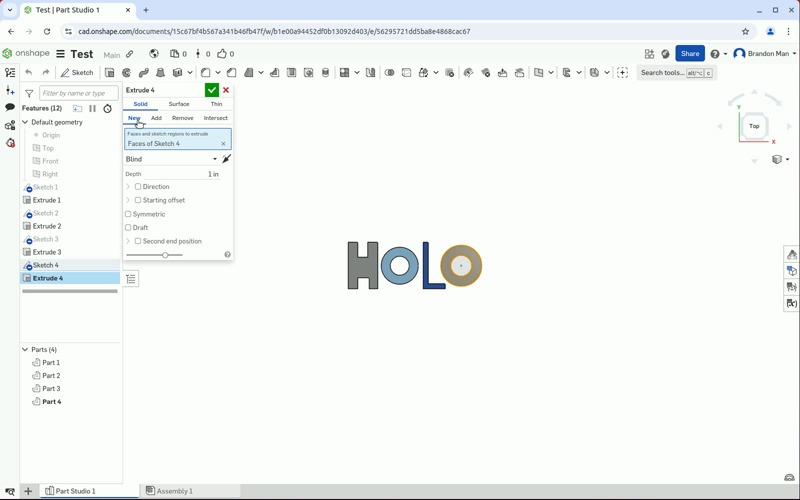
click(137, 120)
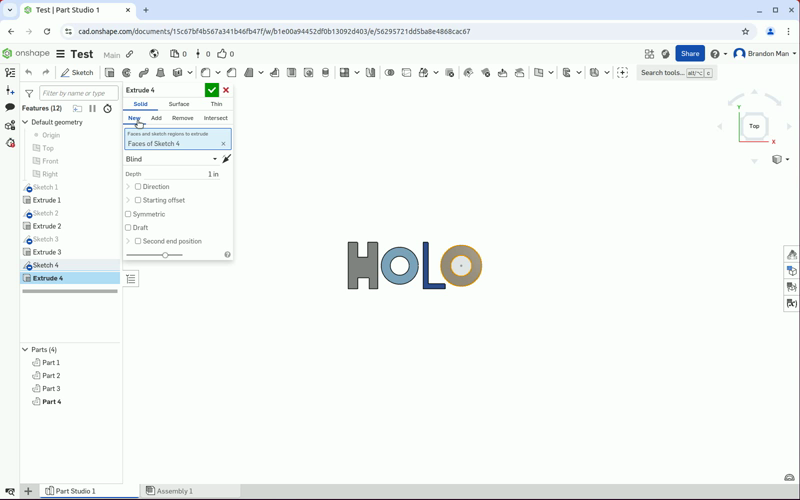
key(tab, 4)
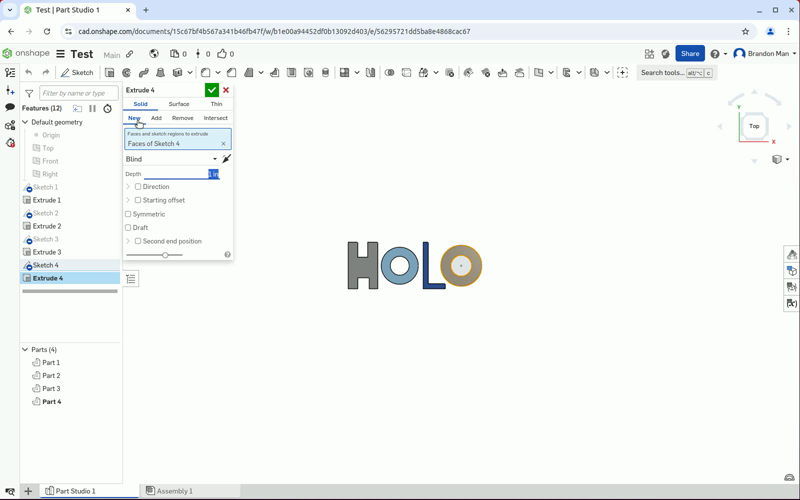
text(9.388)
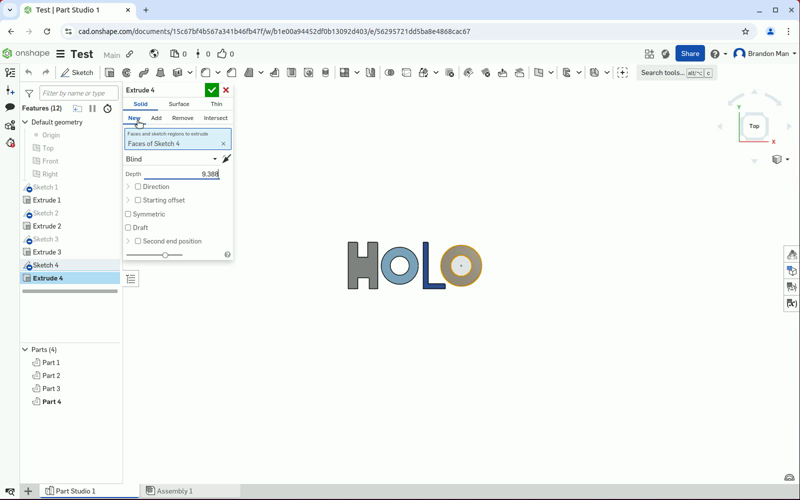
key(enter)
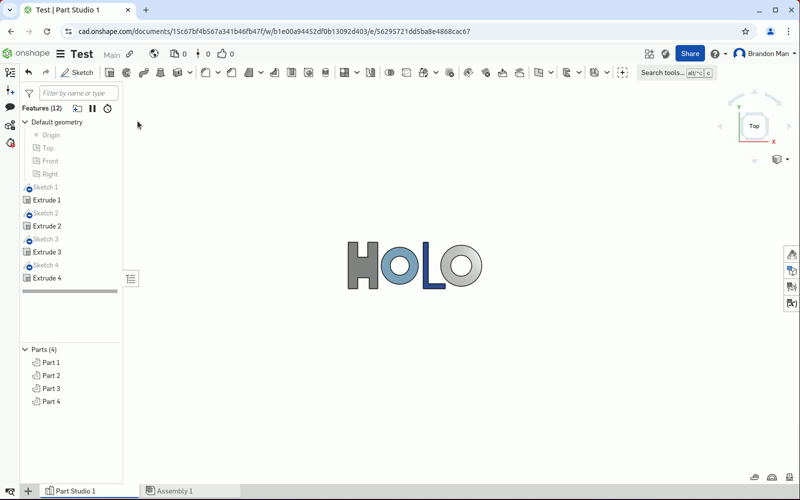
key(shift+h)
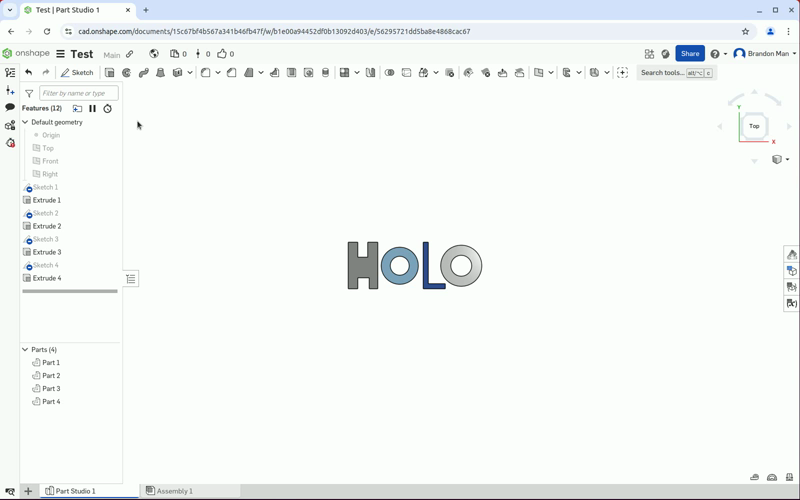
key(shift+h)
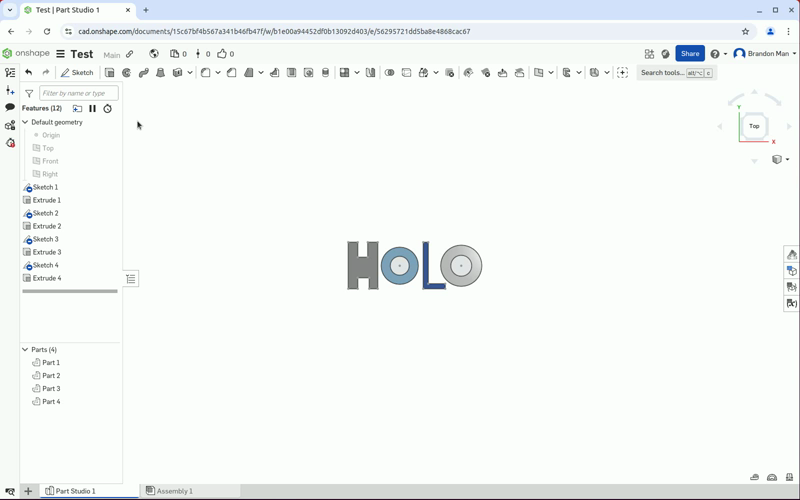
key(shift+7)
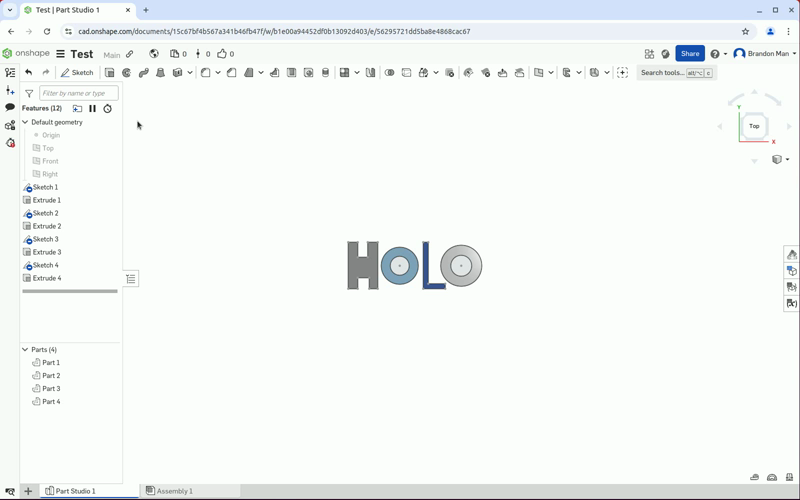
key(up, 3)
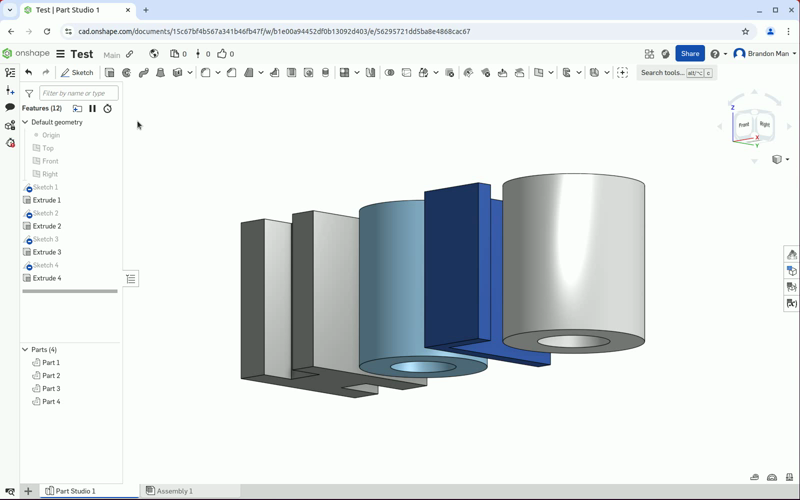
key(left, 3)
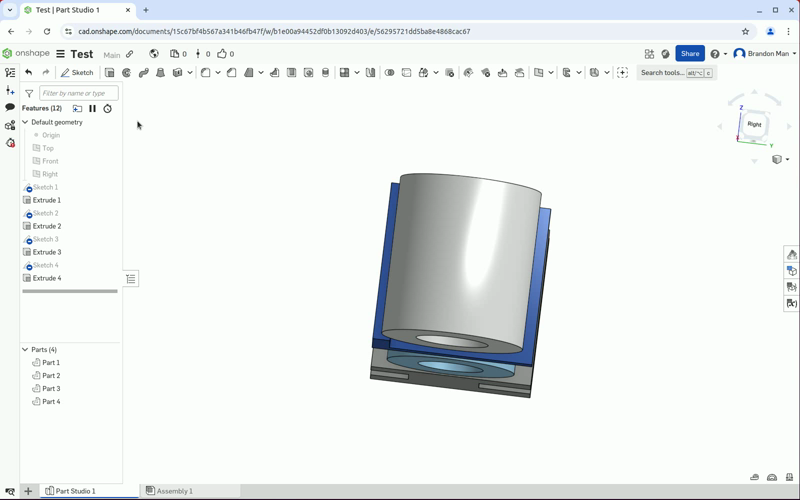
key(right, 3)
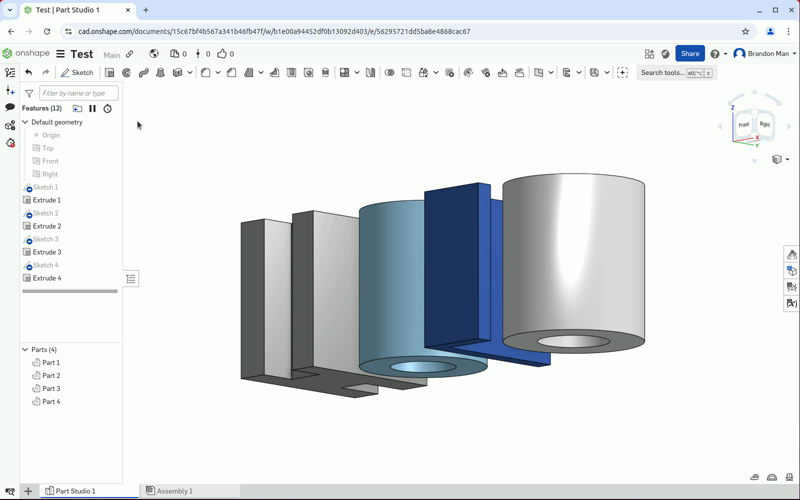
key(down, 3)
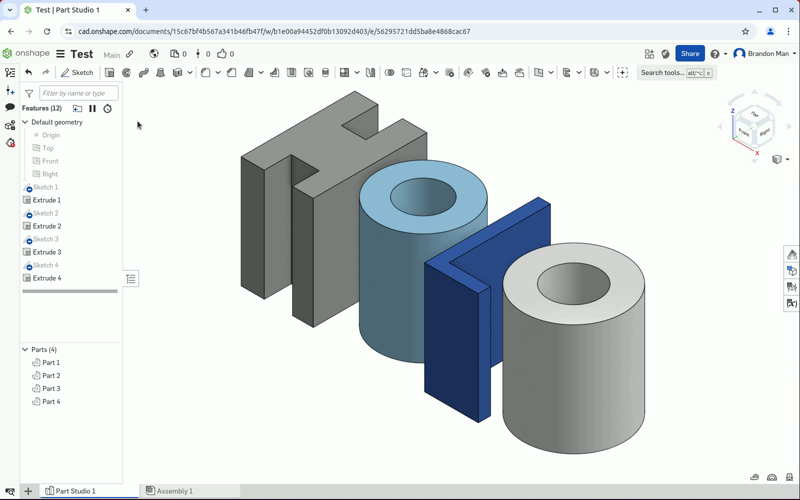
mouse_move(73, 189)
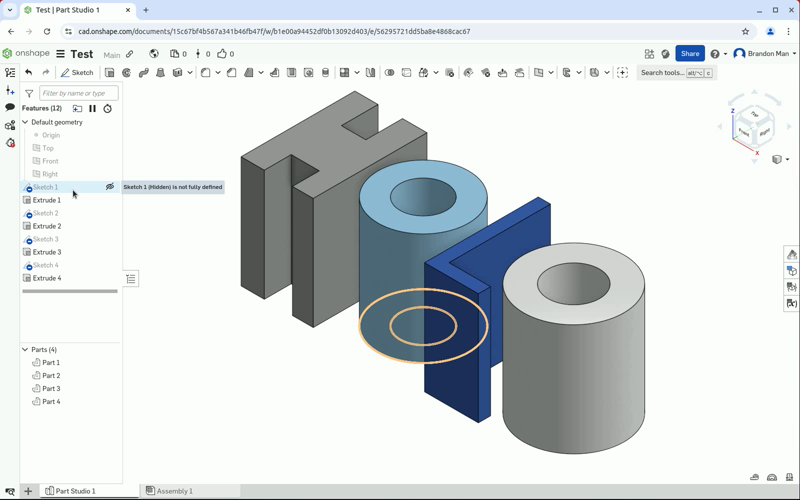
click(73, 189)